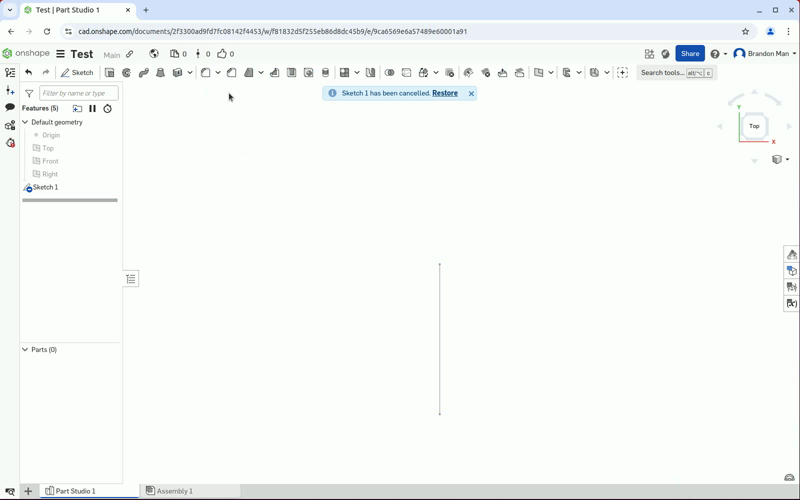
key(shift+h)
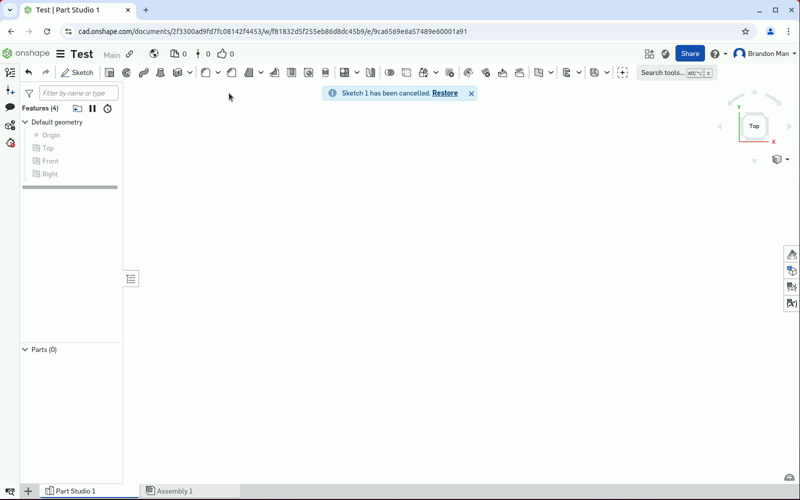
mouse_move(73, 352)
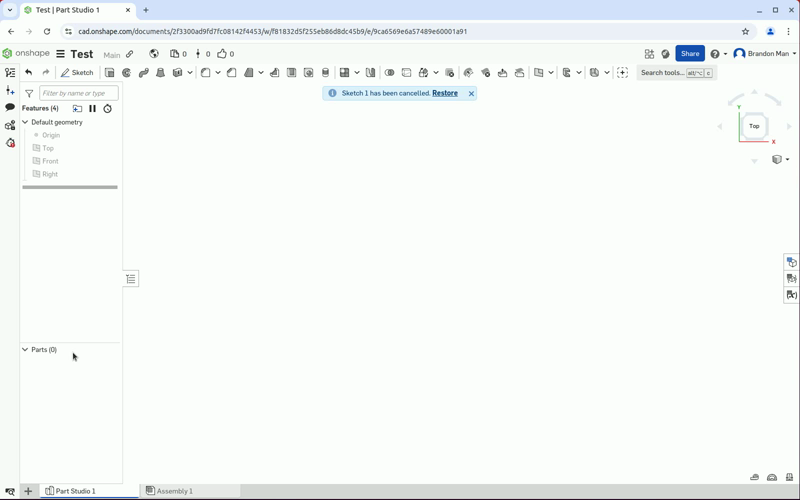
key(y)
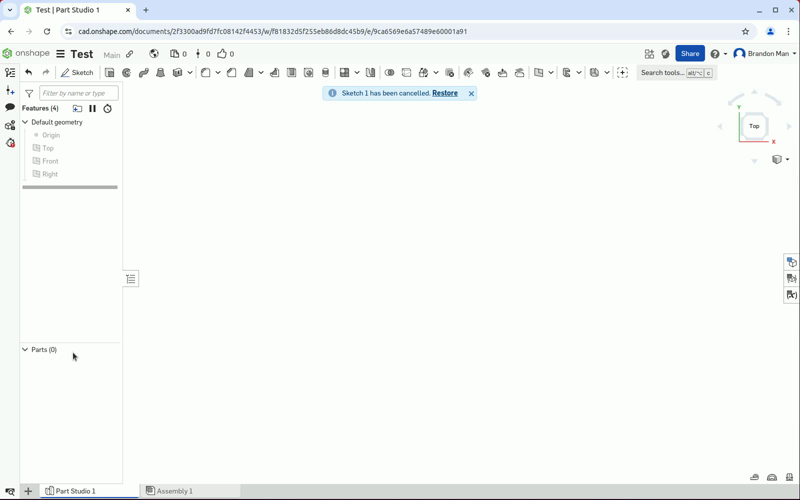
key(shift+p)
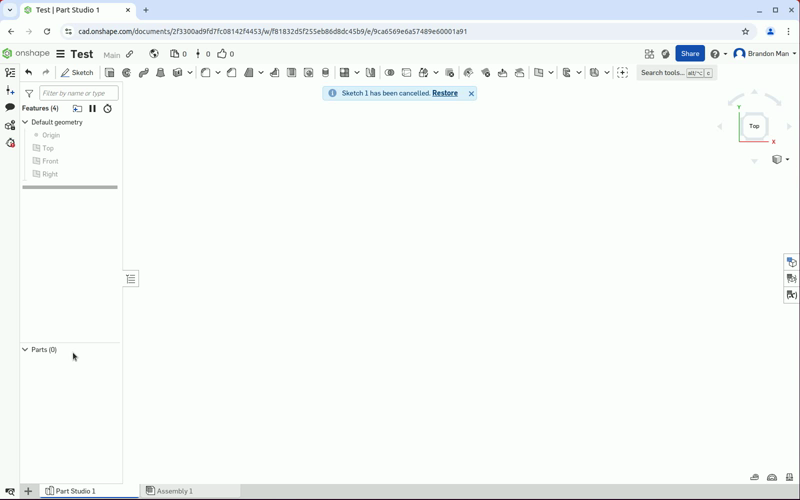
key(space)
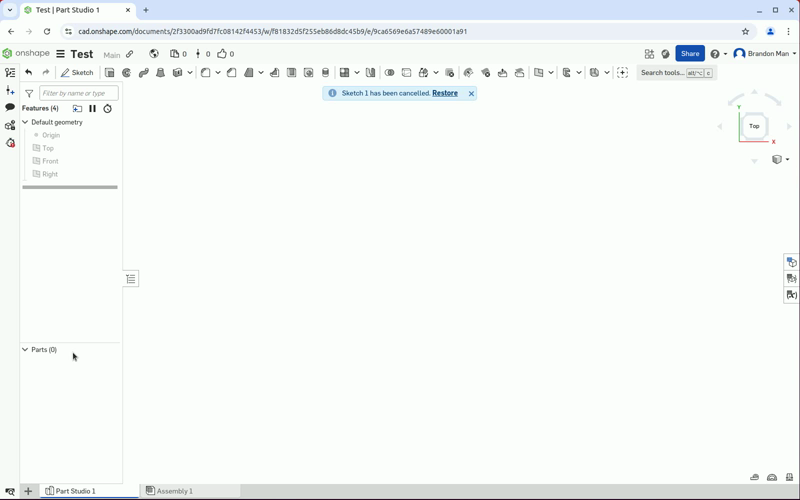
key_down(shift)
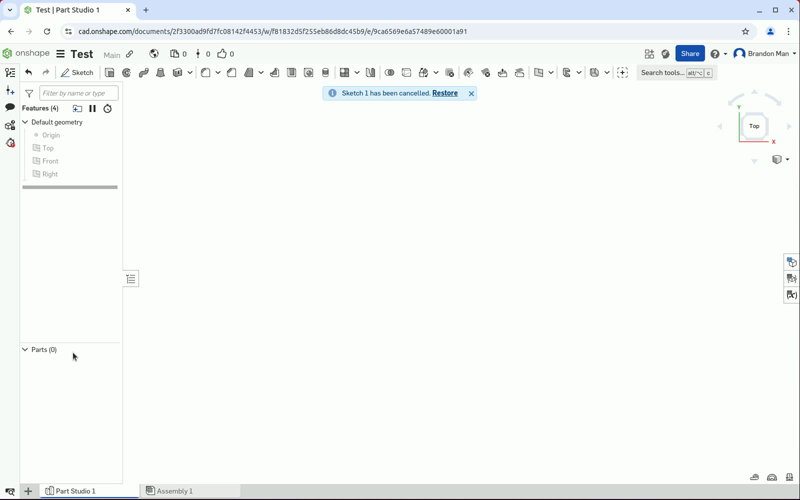
key(up)
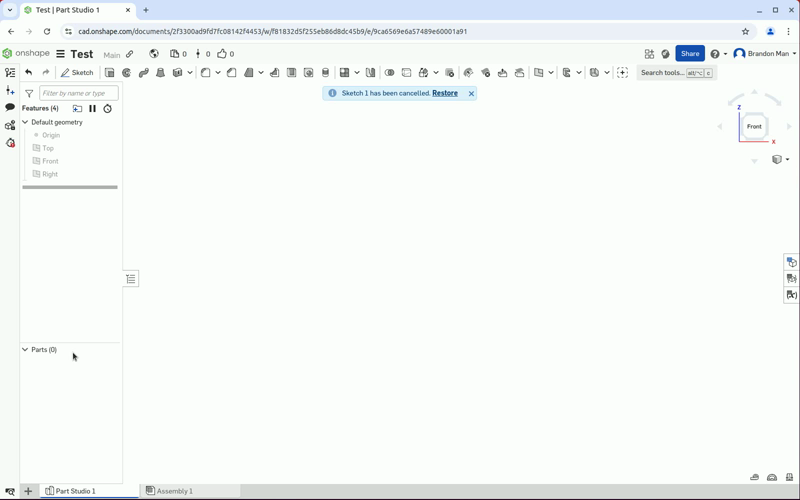
key_up(shift)
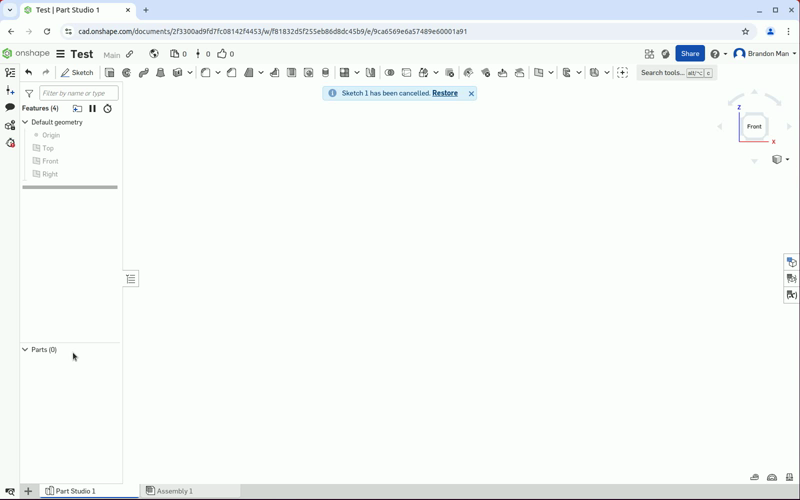
mouse_move(73, 352)
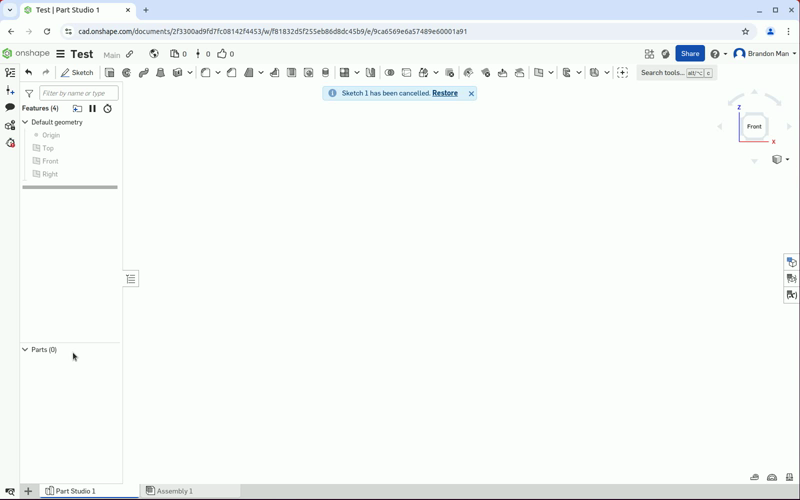
key(shift+y)
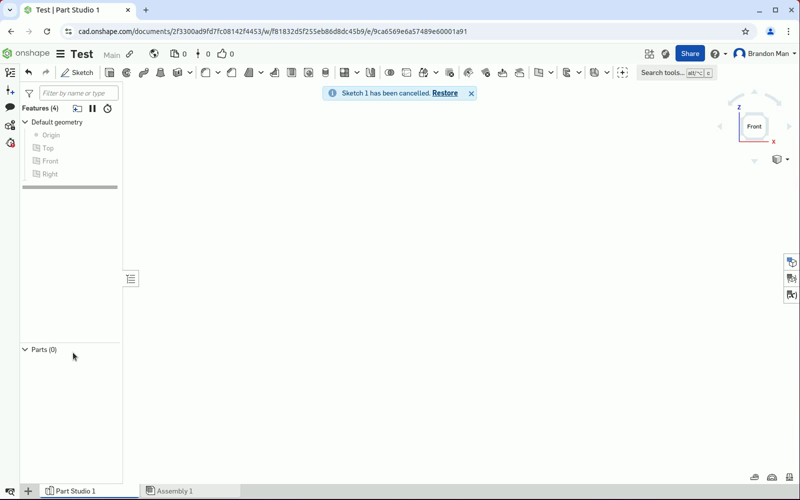
key(shift+s)
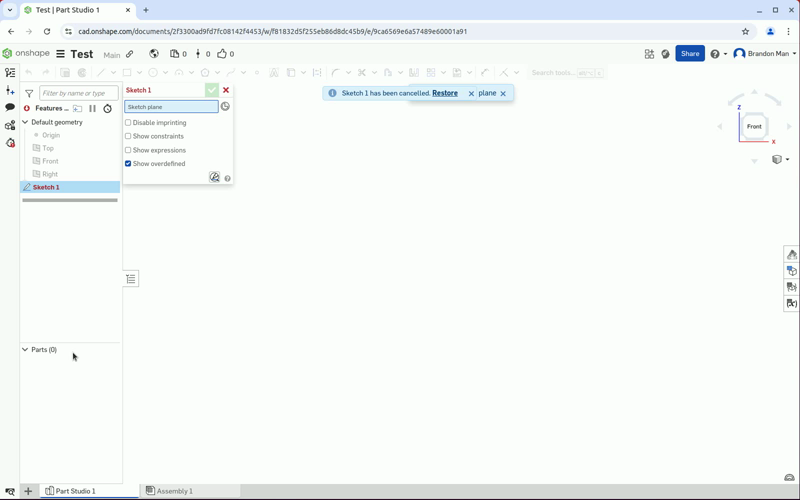
mouse_move(73, 163)
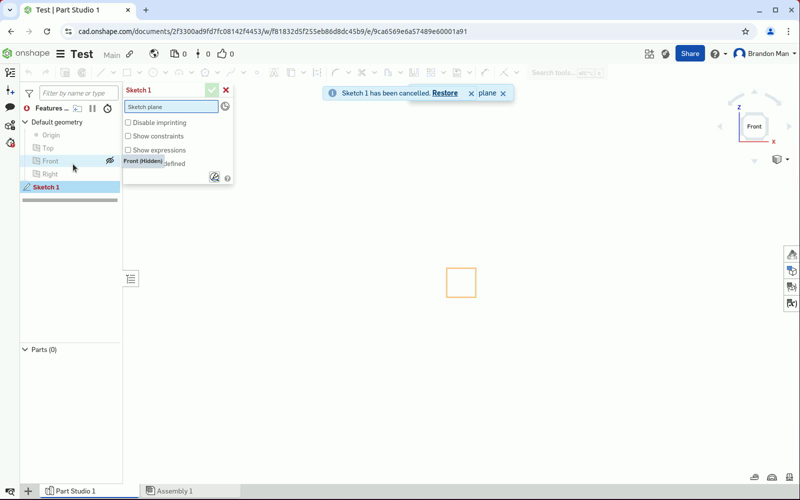
click(73, 163)
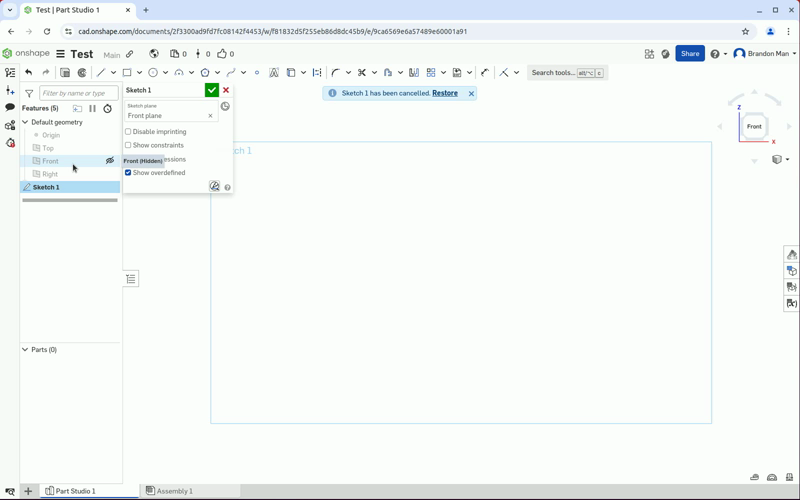
mouse_move(73, 352)
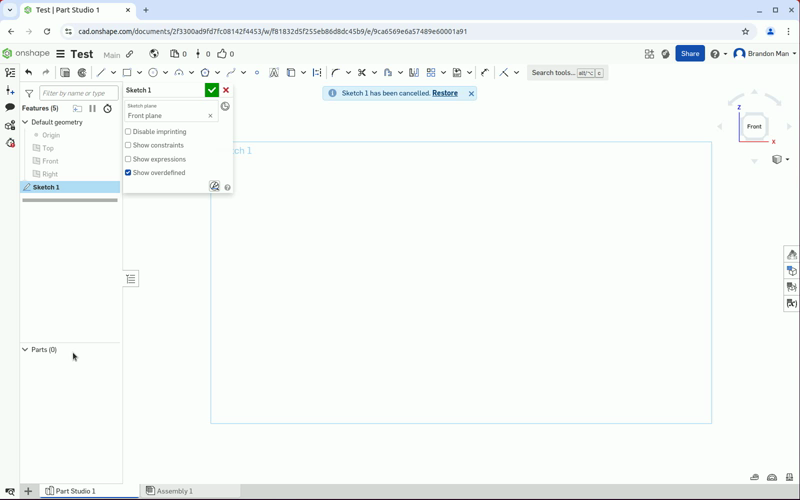
key(y)
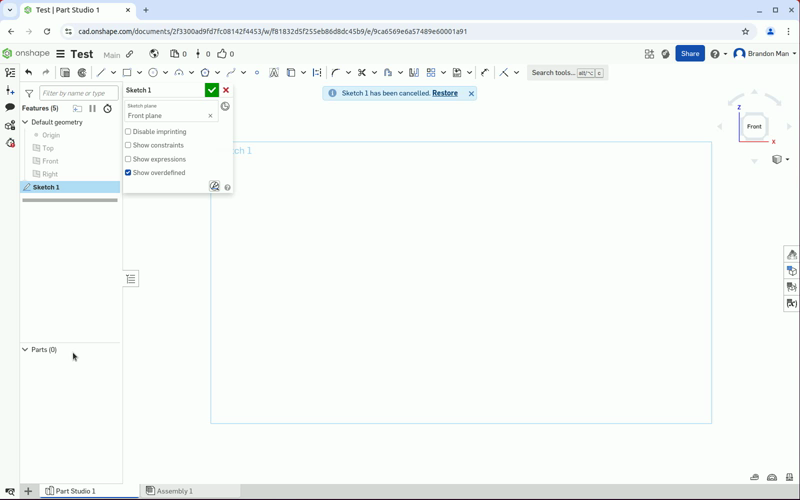
key(a)
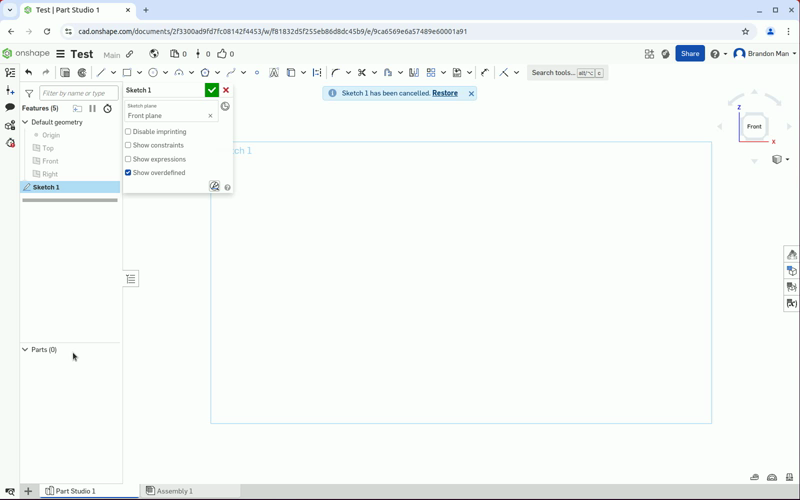
key_down(shift)
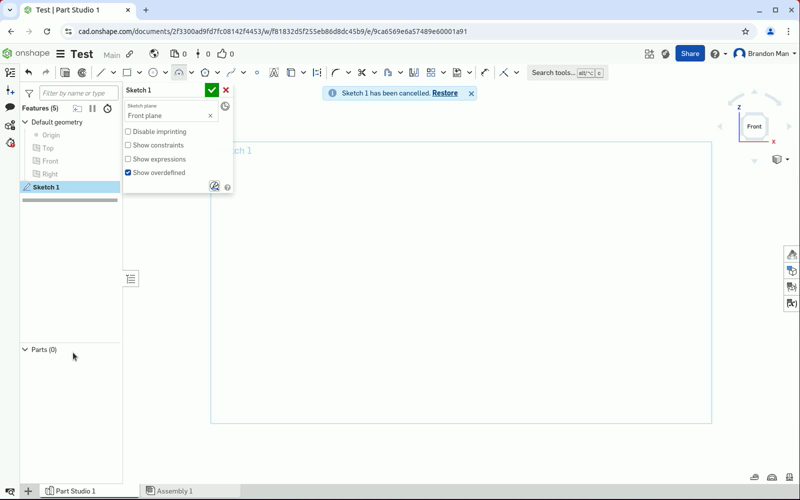
mouse_move(515, 192)
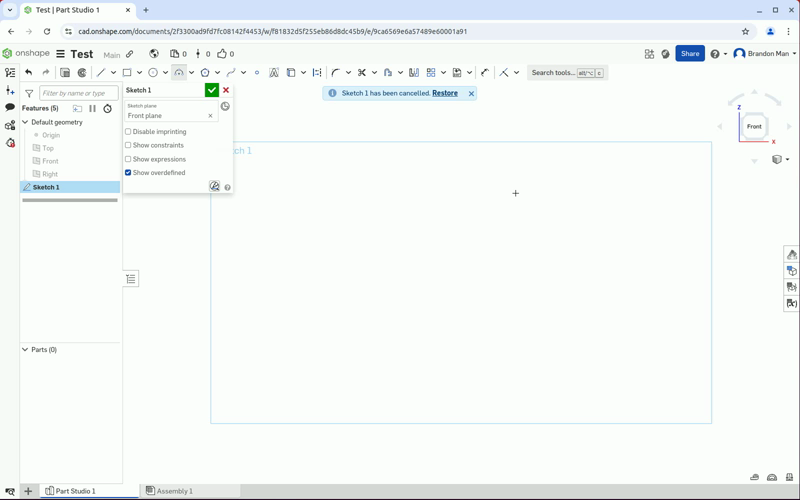
click(515, 192)
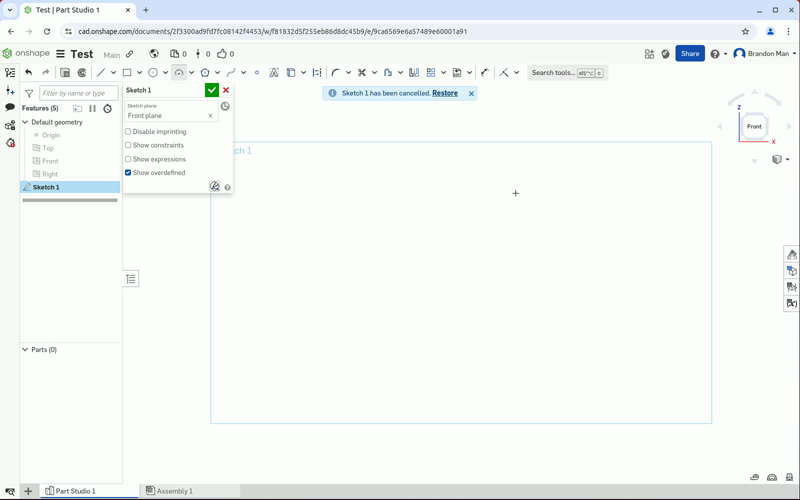
key_up(shift)
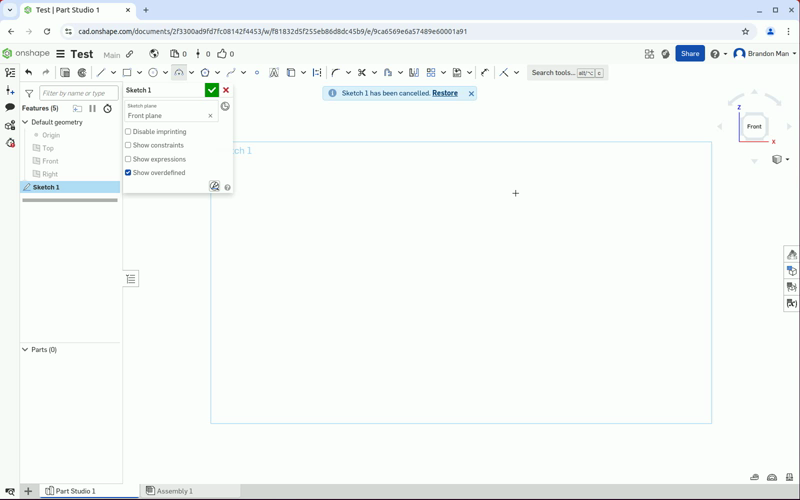
key_down(shift)
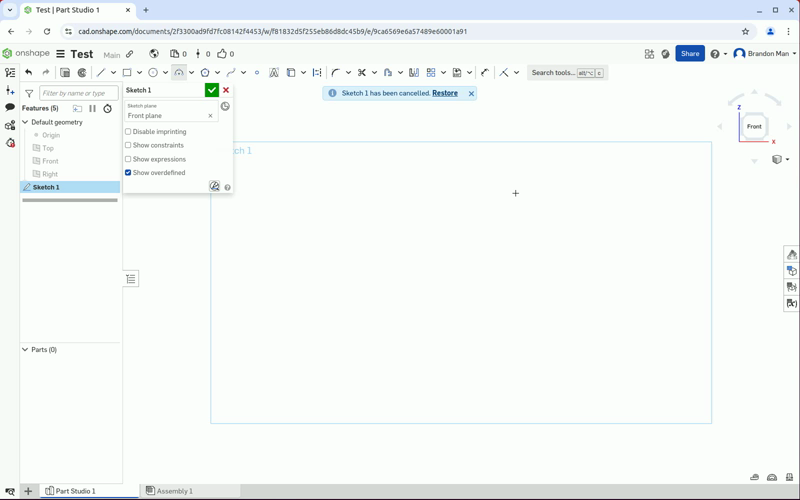
mouse_move(519, 191)
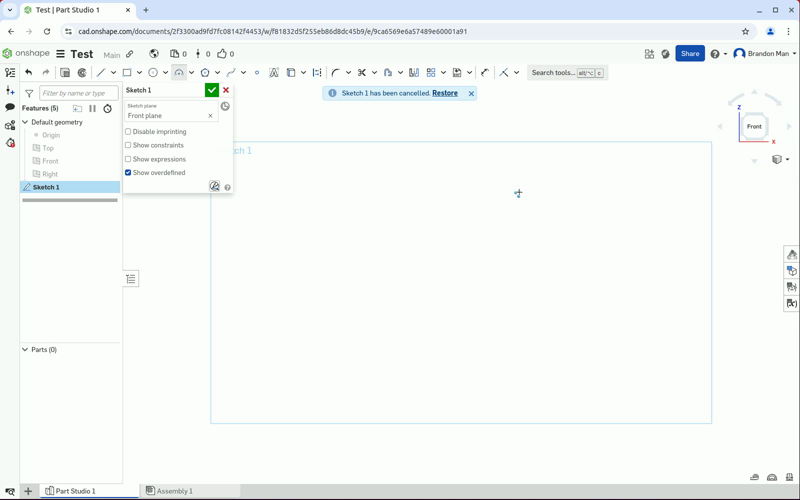
scroll(6)
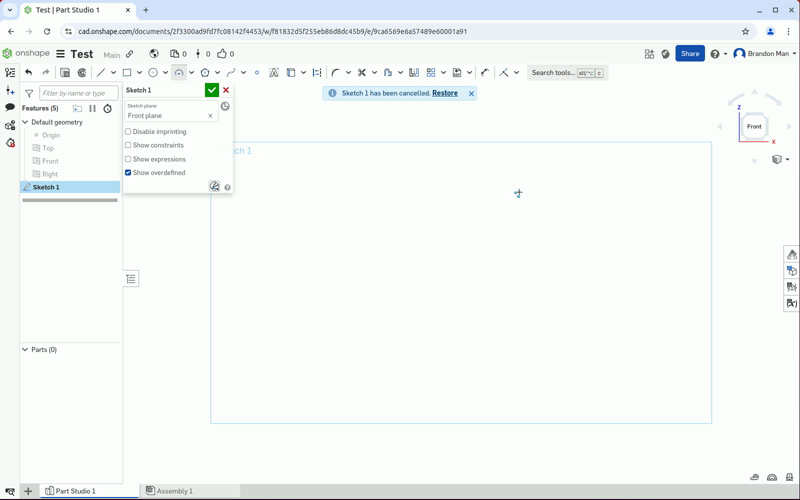
scroll(6)
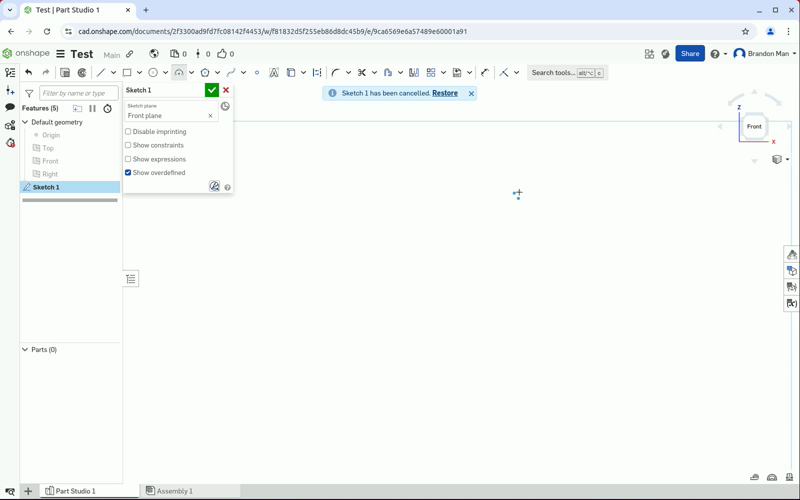
scroll(6)
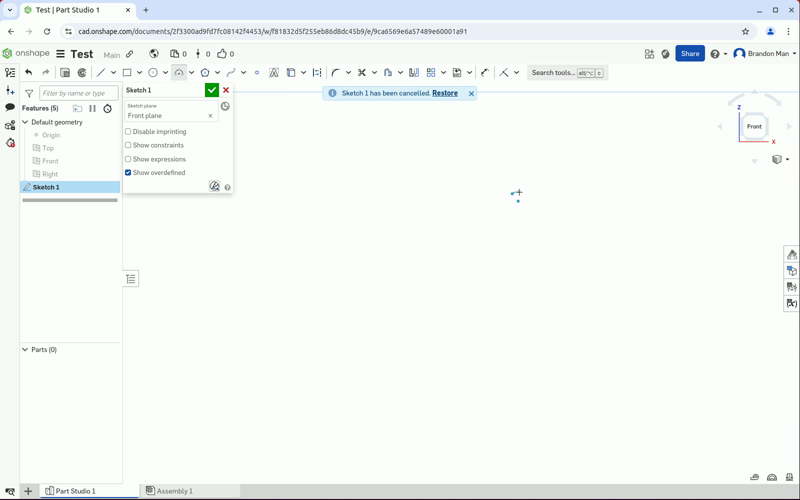
scroll(6)
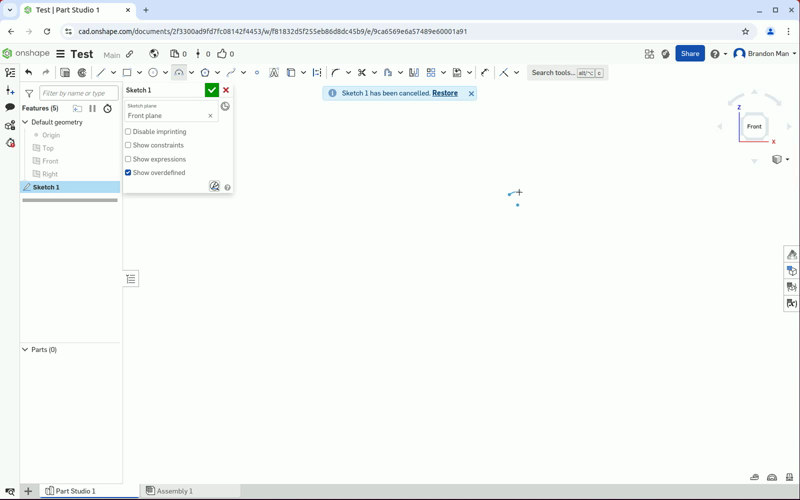
scroll(6)
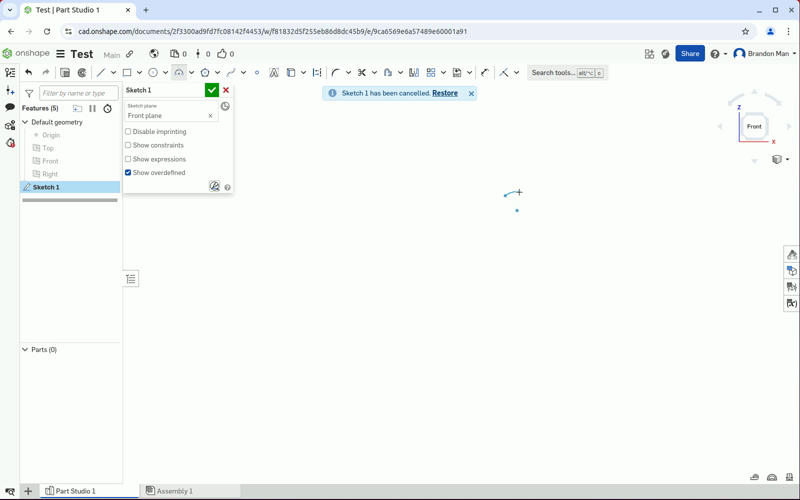
scroll(6)
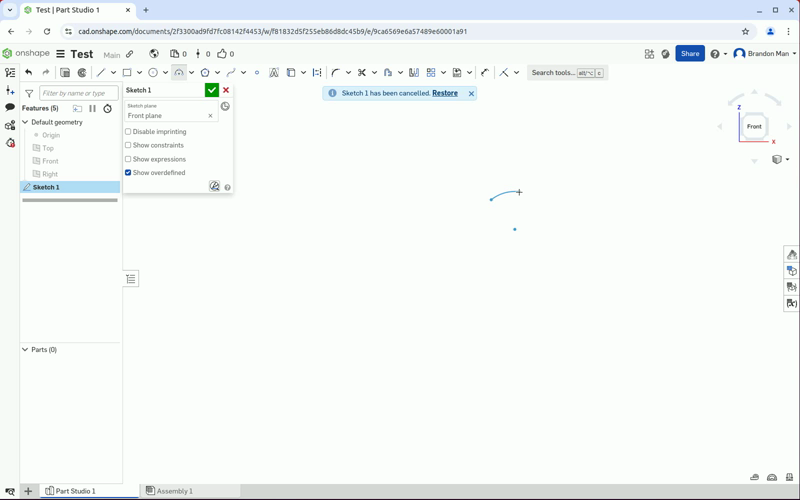
scroll(6)
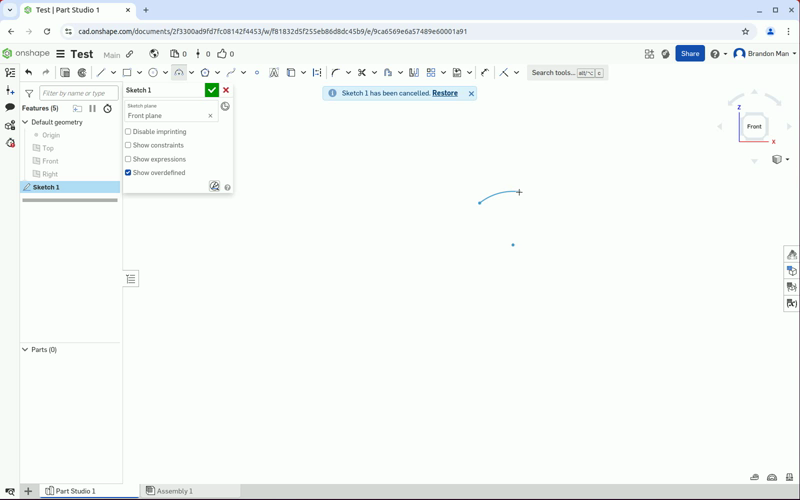
click(519, 191)
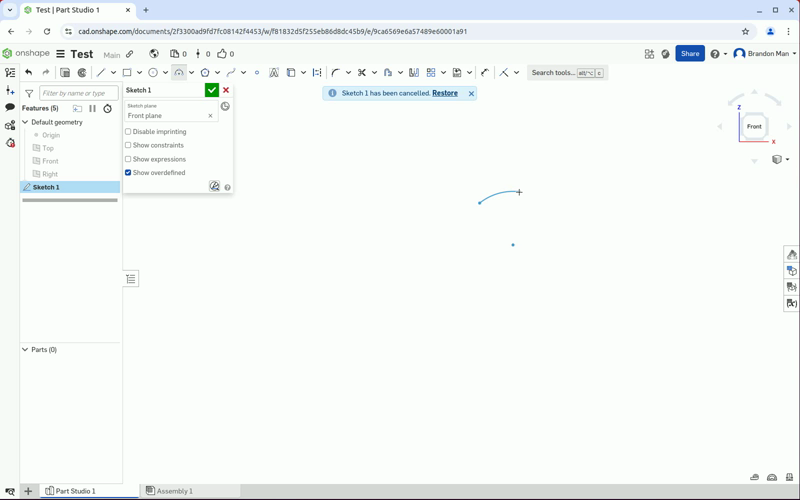
scroll(-6)
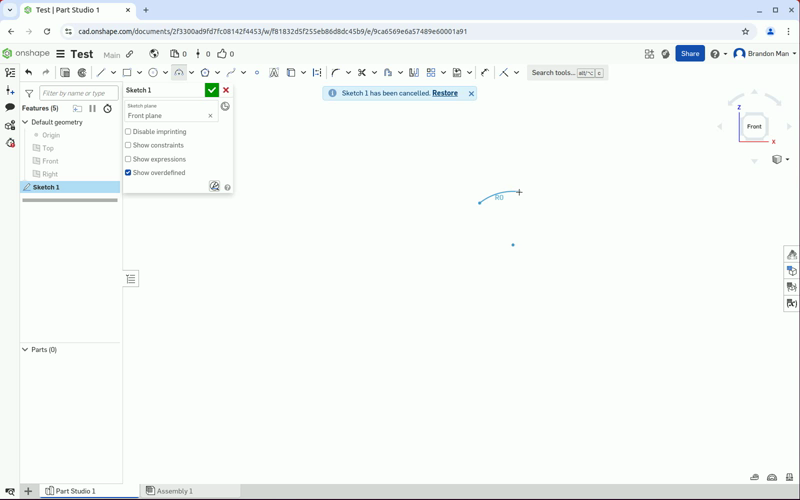
scroll(-6)
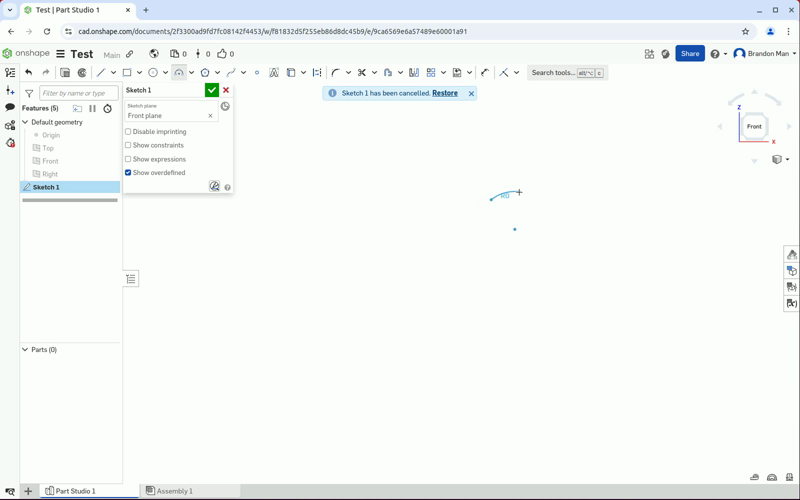
scroll(-6)
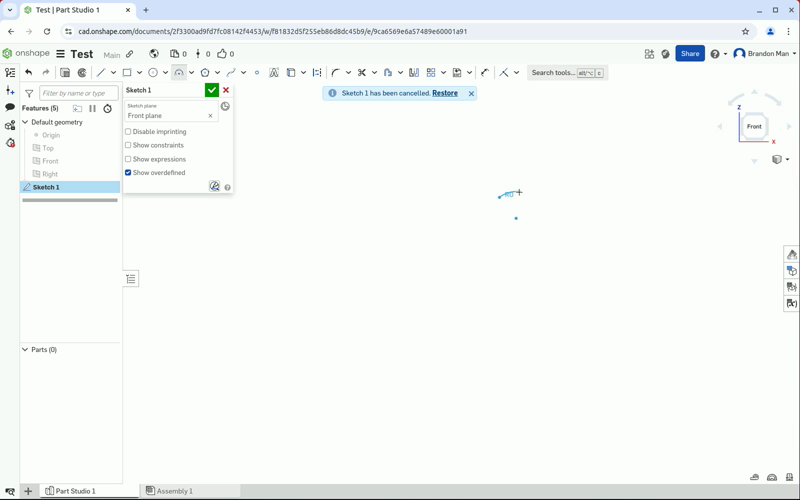
scroll(-6)
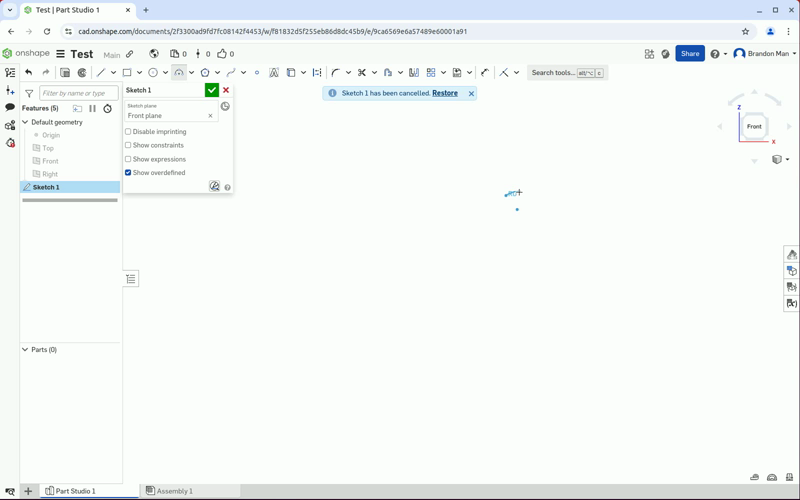
scroll(-6)
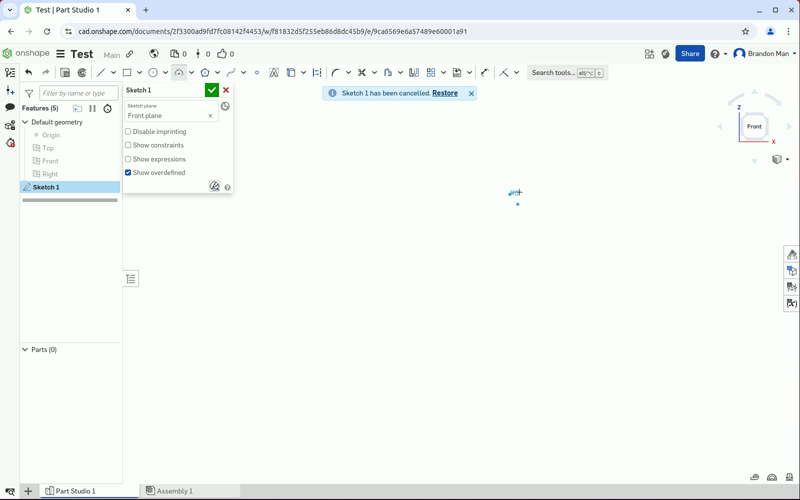
scroll(-6)
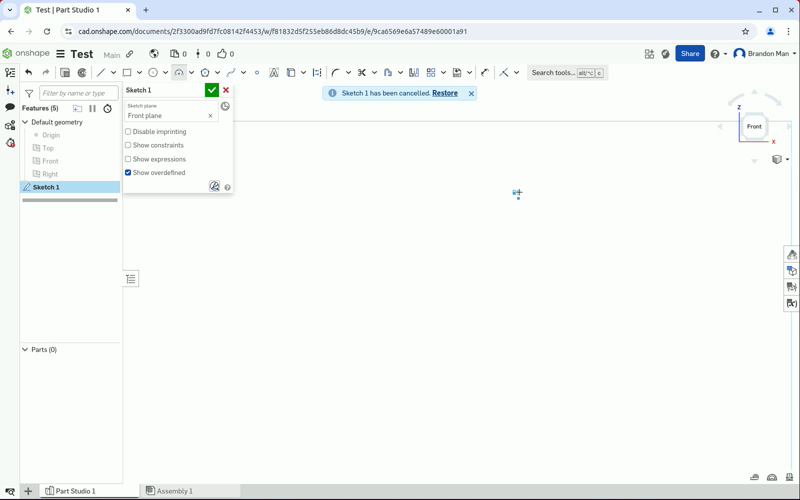
scroll(-6)
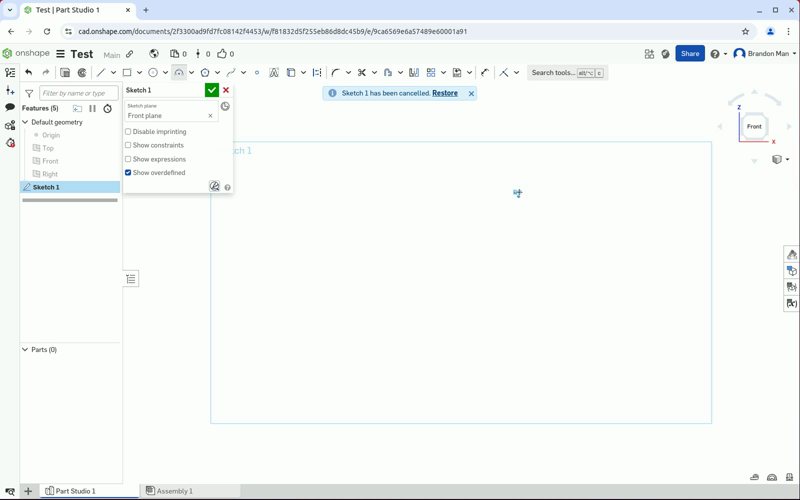
mouse_move(517, 192)
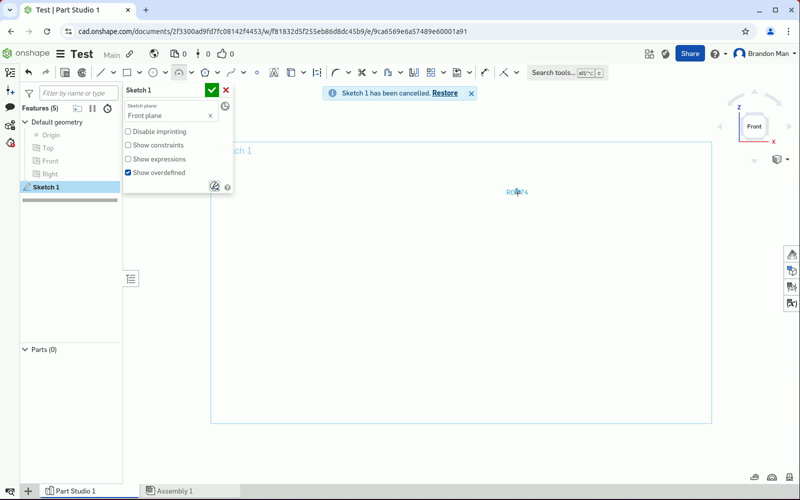
scroll(6)
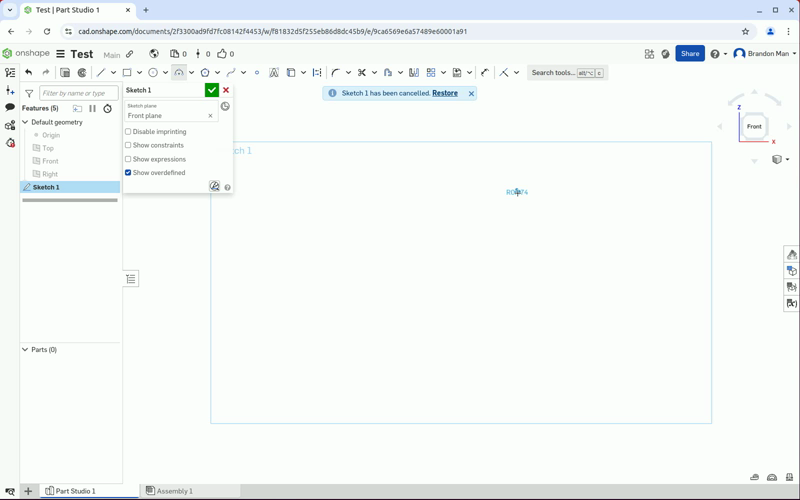
scroll(6)
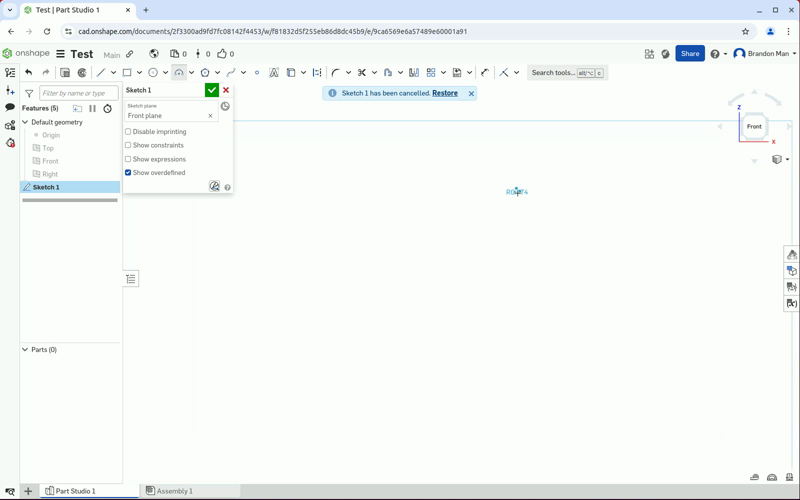
scroll(6)
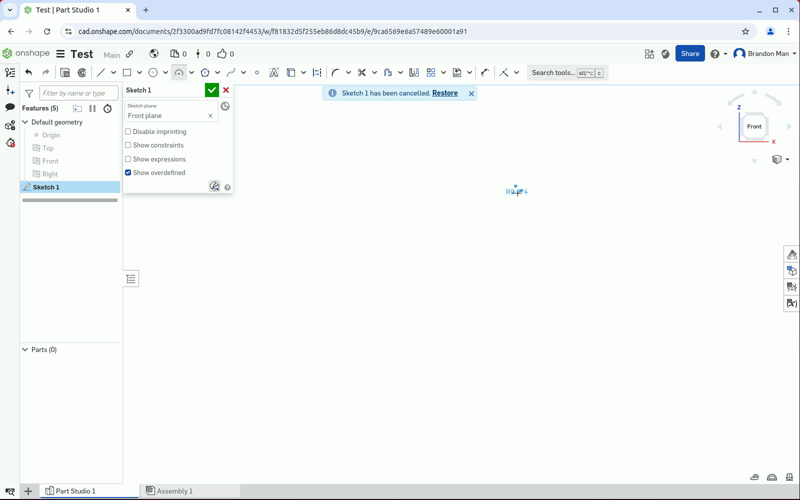
scroll(6)
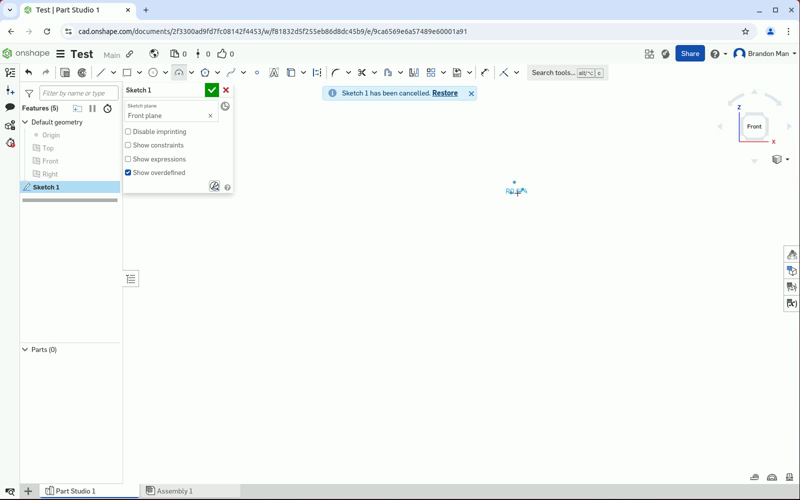
scroll(6)
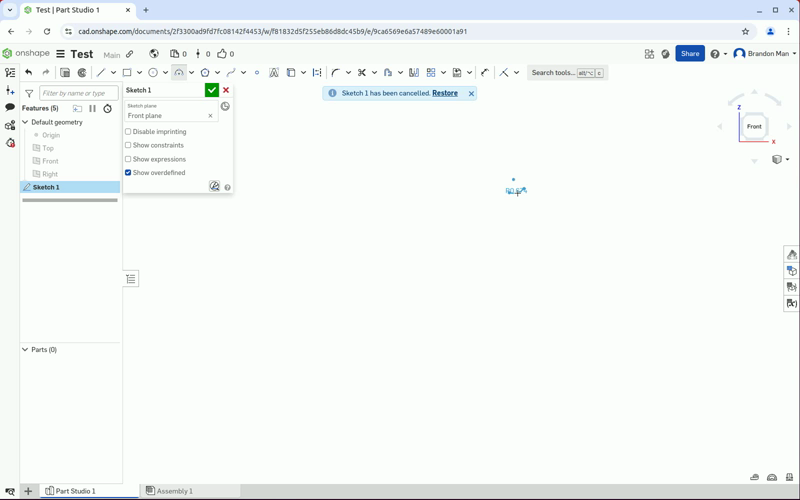
scroll(6)
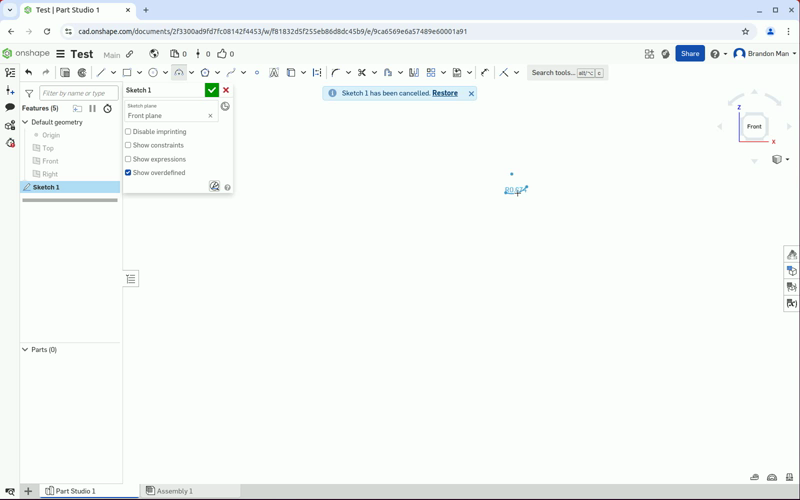
scroll(6)
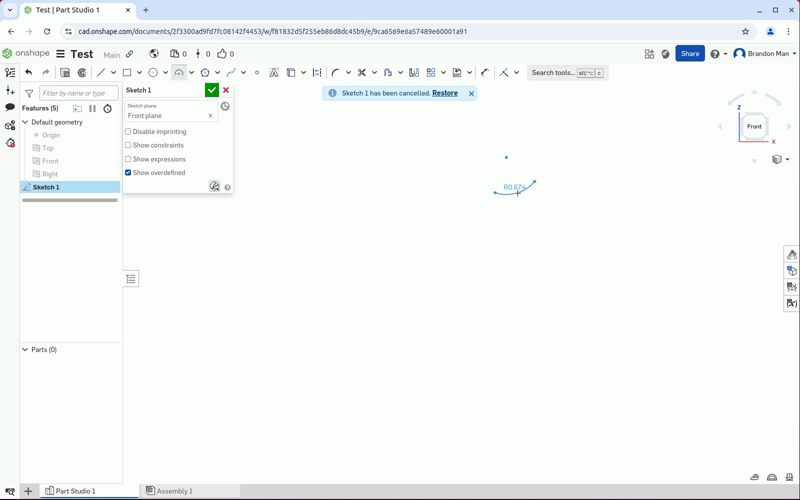
click(517, 192)
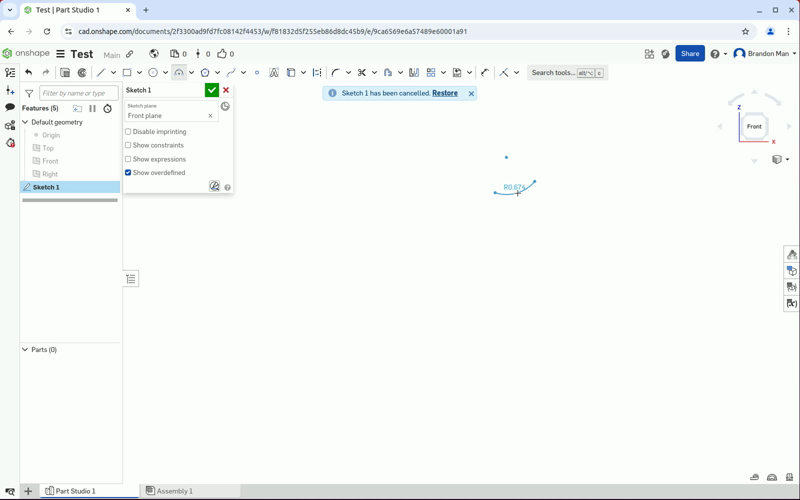
scroll(-6)
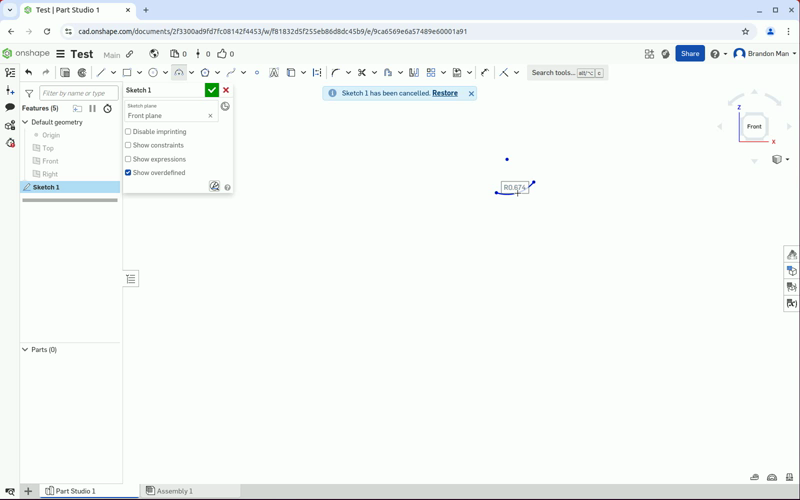
scroll(-6)
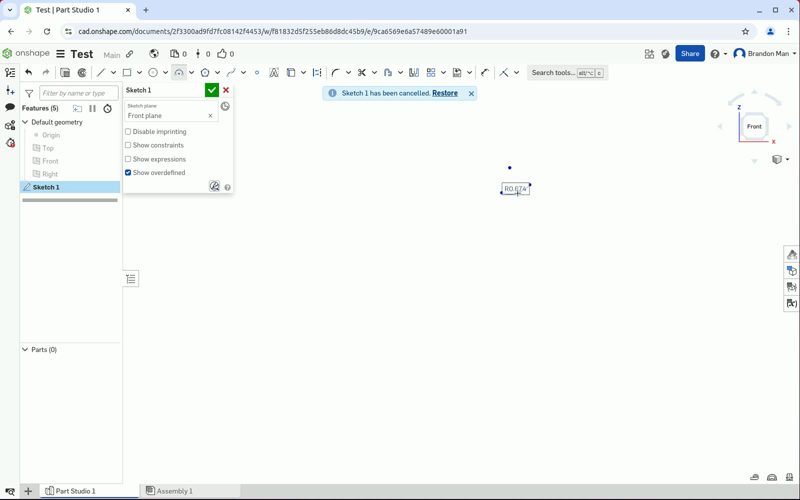
scroll(-6)
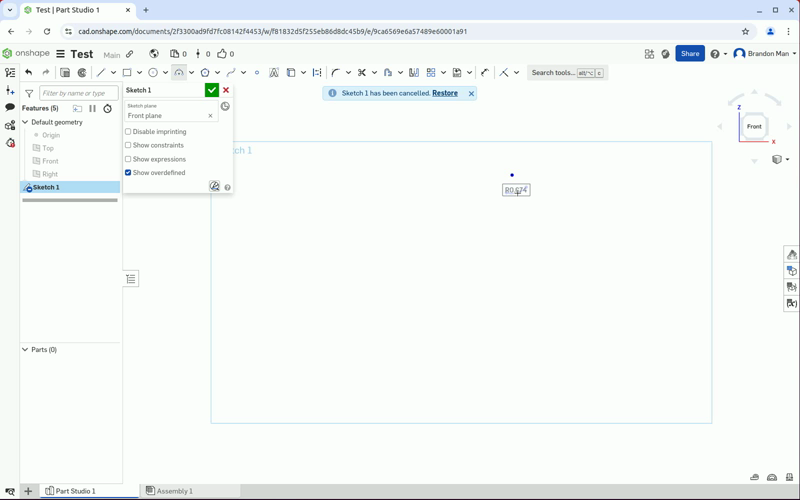
scroll(-6)
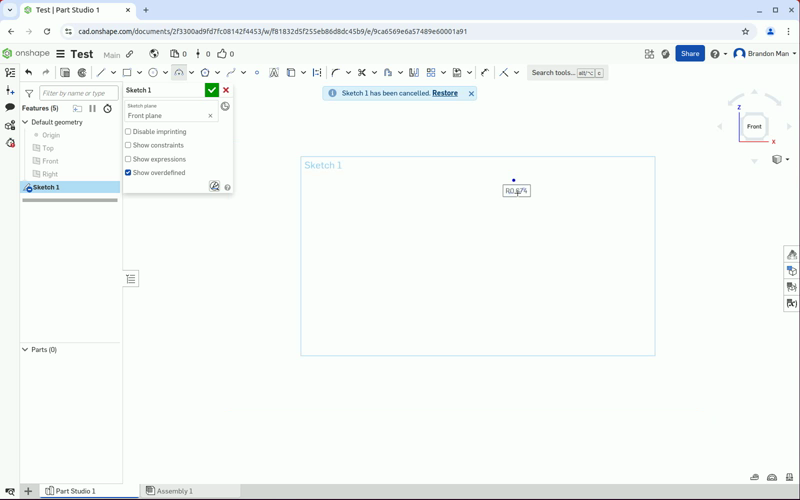
scroll(-6)
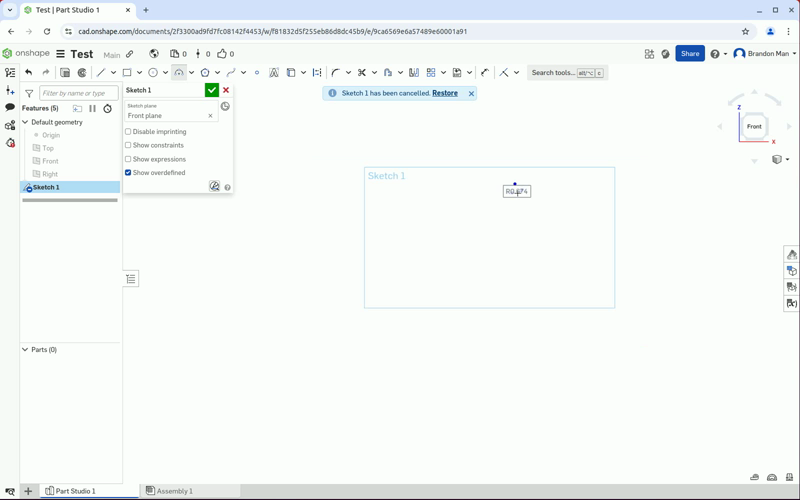
scroll(-6)
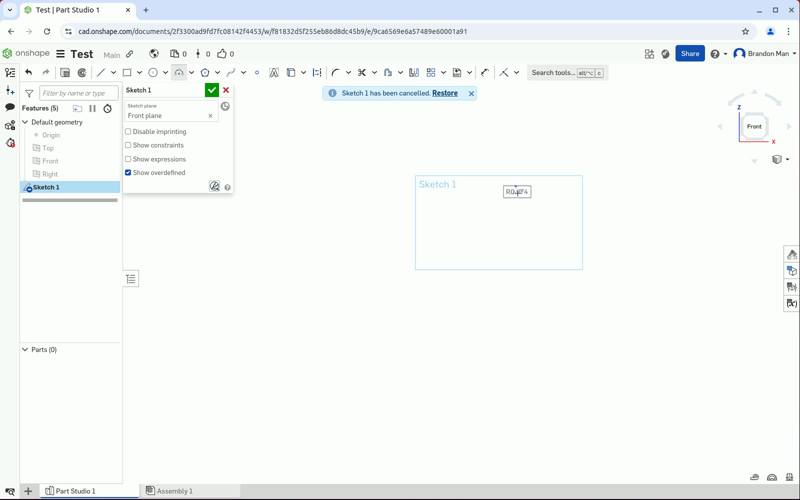
scroll(-6)
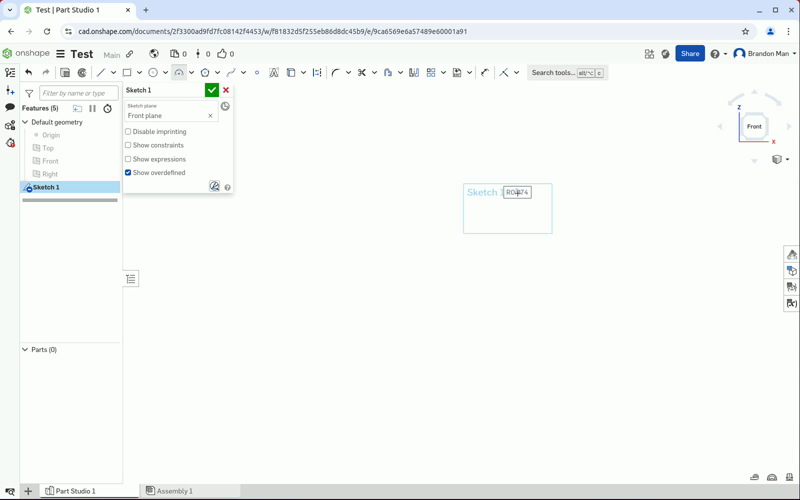
key_up(shift)
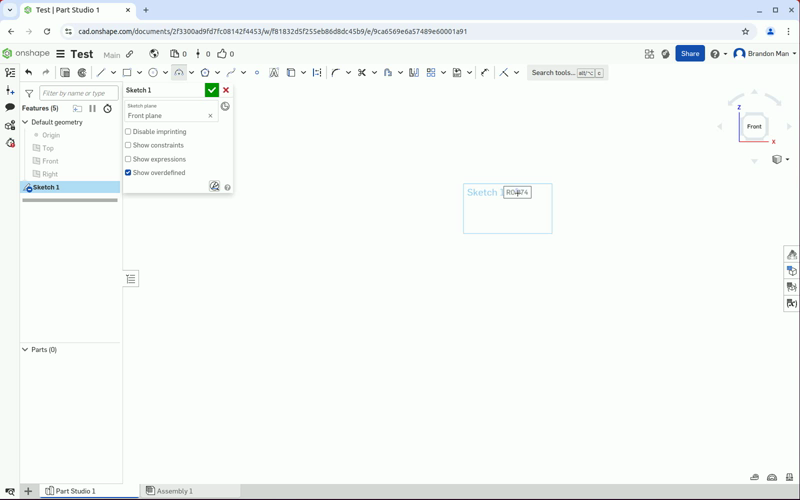
mouse_move(519, 191)
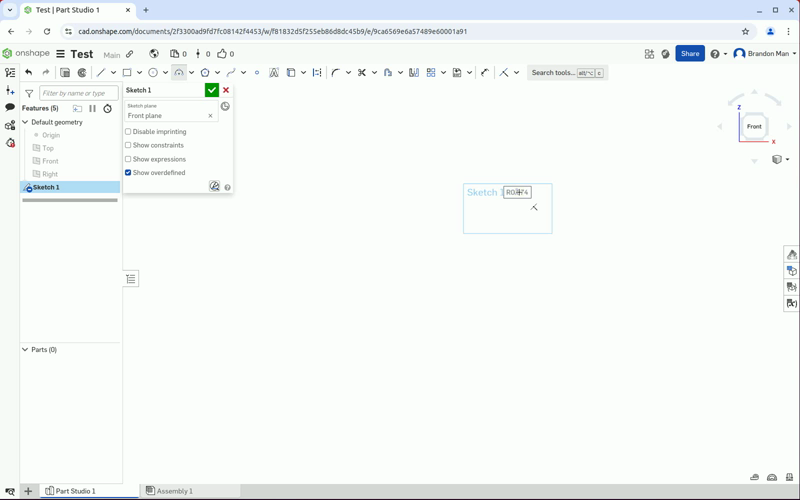
scroll(6)
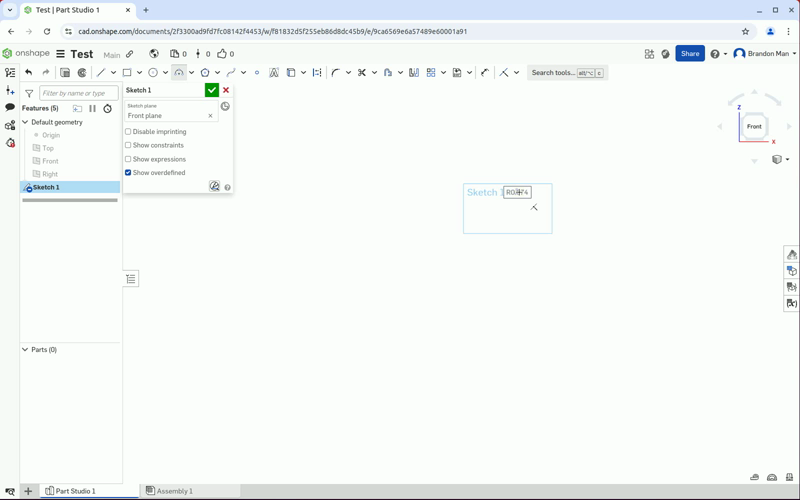
scroll(6)
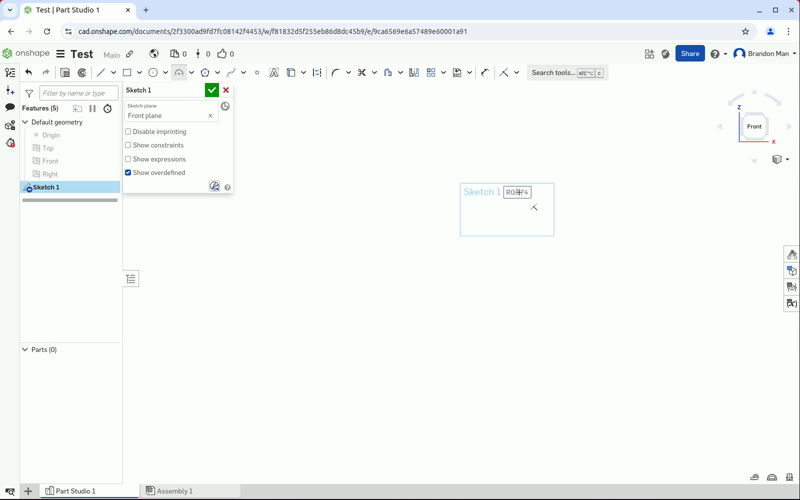
scroll(6)
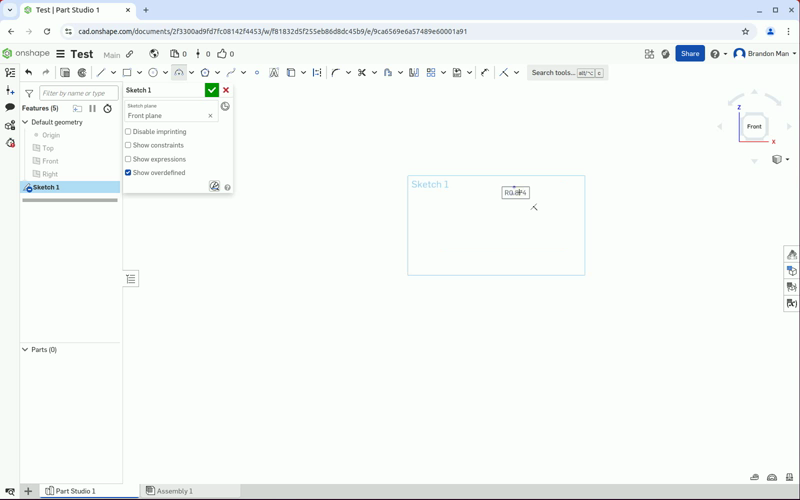
scroll(6)
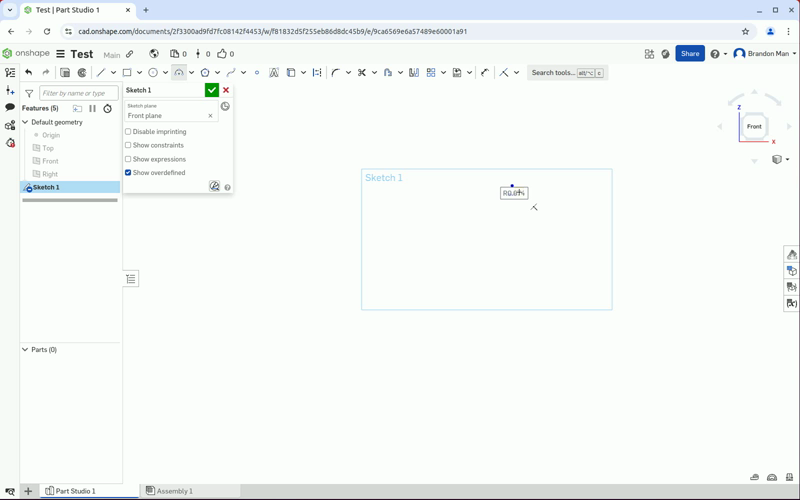
scroll(6)
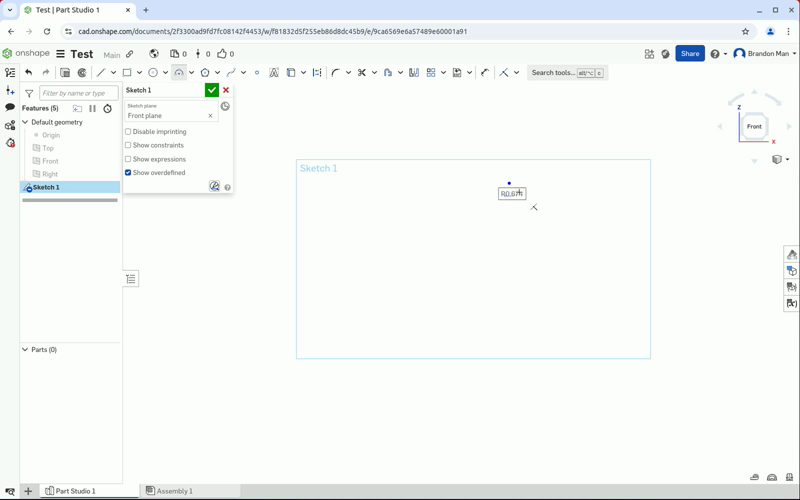
scroll(6)
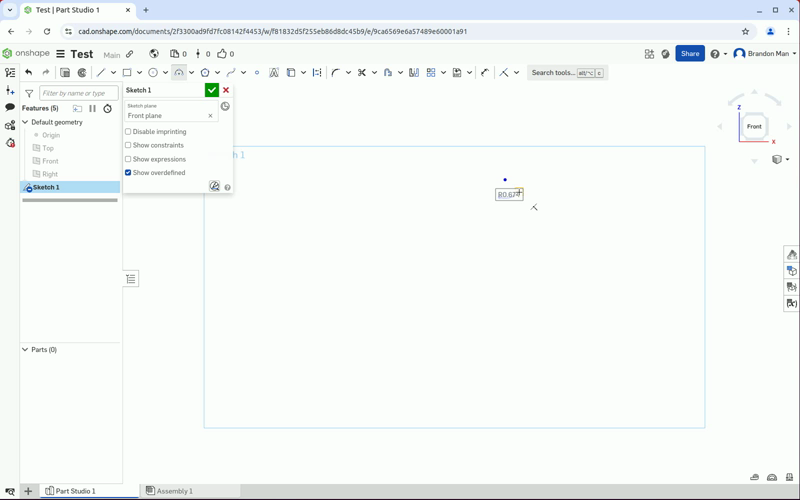
scroll(6)
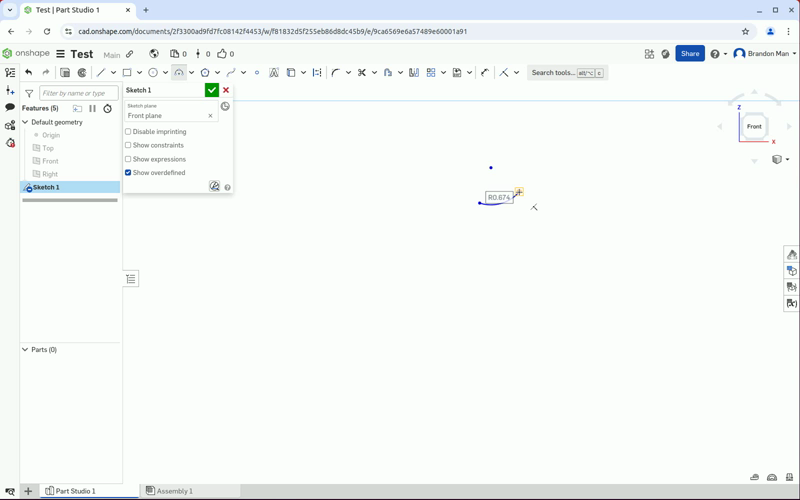
click(519, 191)
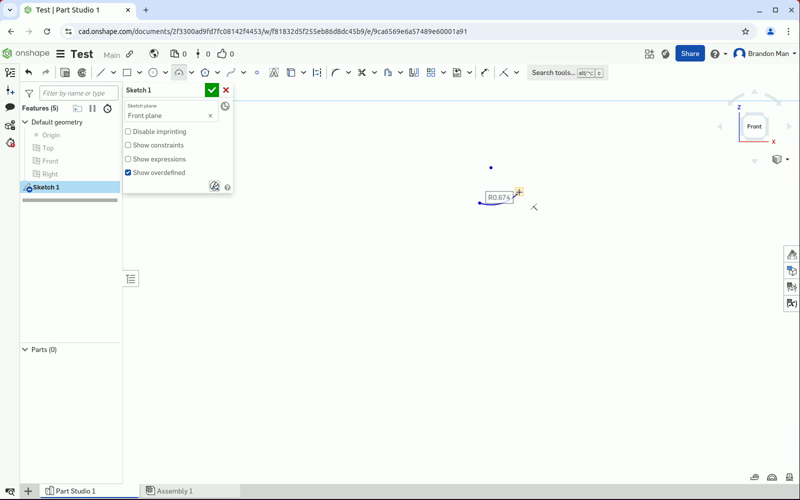
scroll(-6)
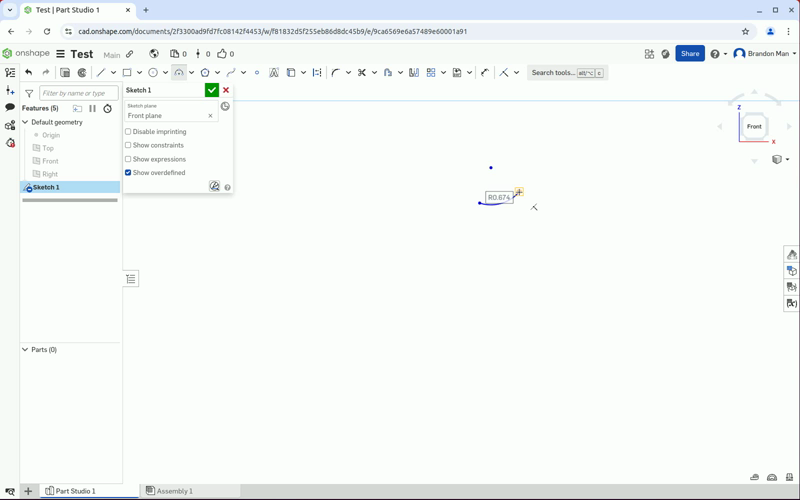
scroll(-6)
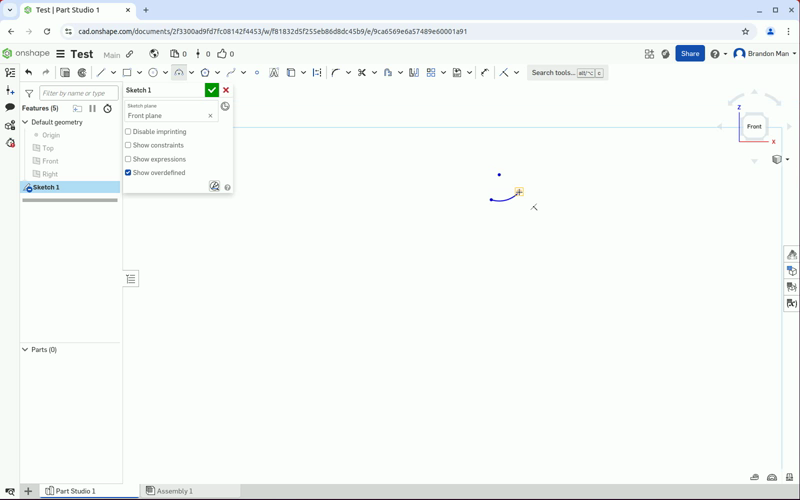
scroll(-6)
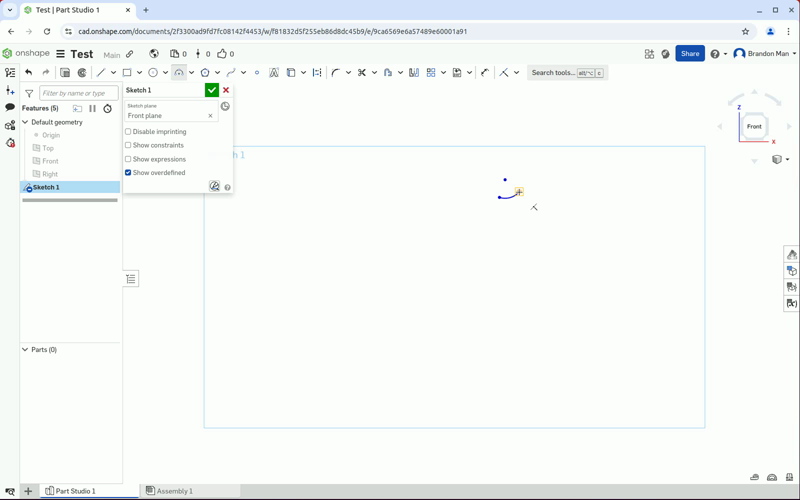
scroll(-6)
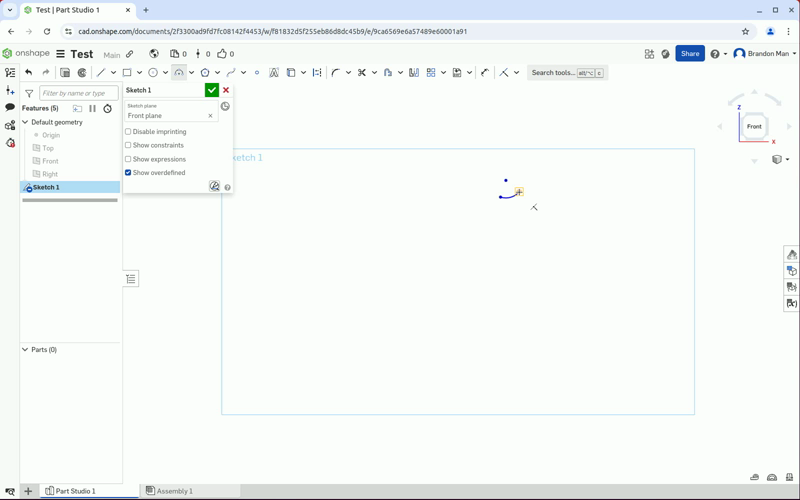
scroll(-6)
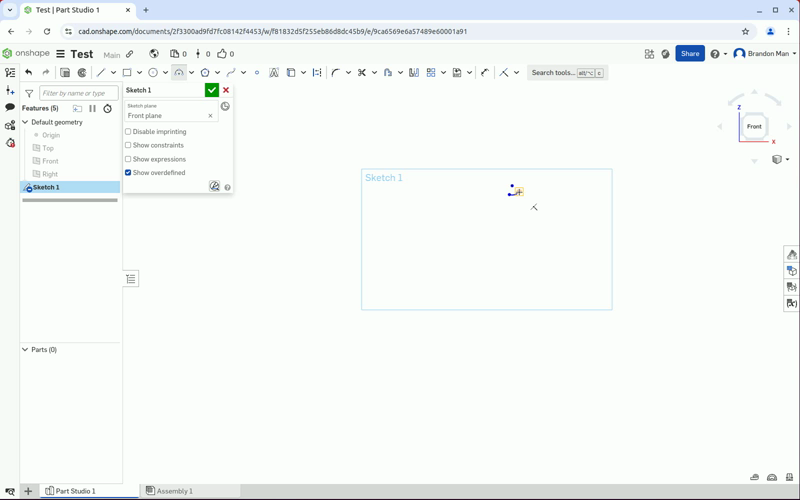
scroll(-6)
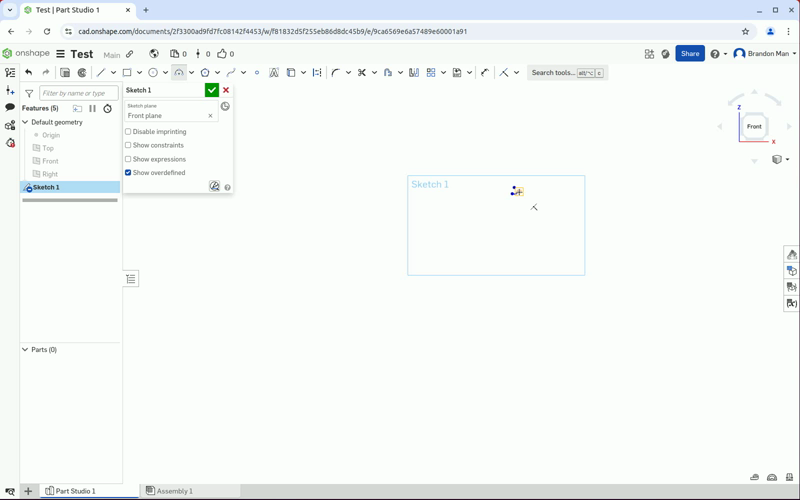
scroll(-6)
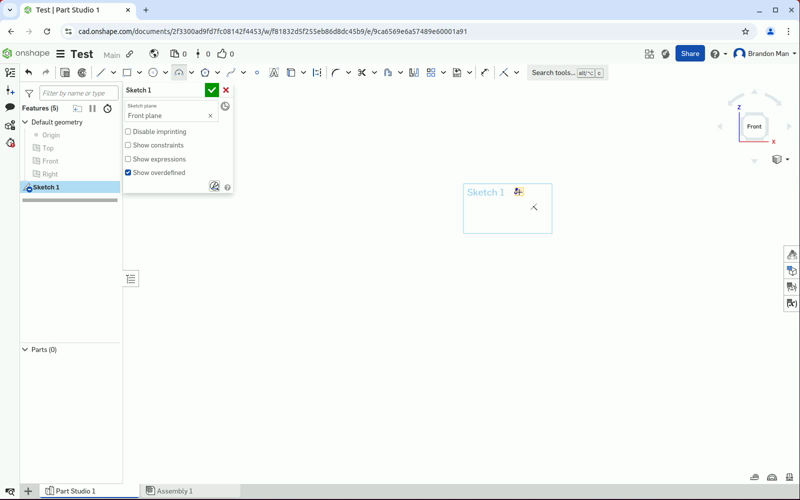
key_down(shift)
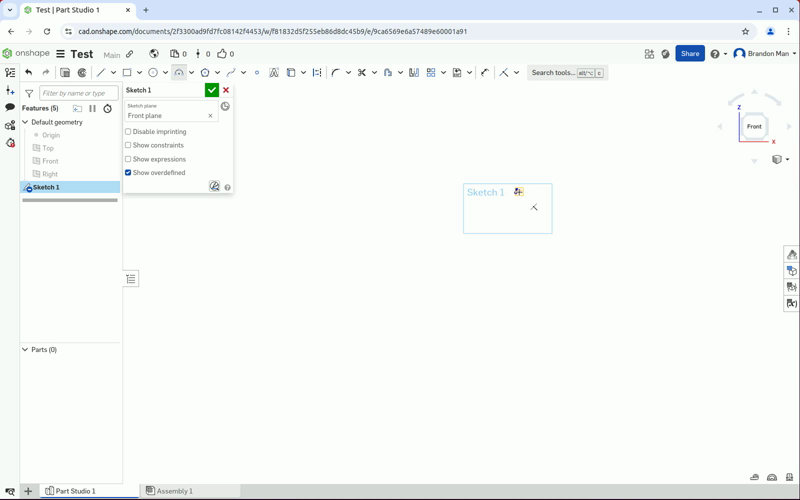
mouse_move(532, 191)
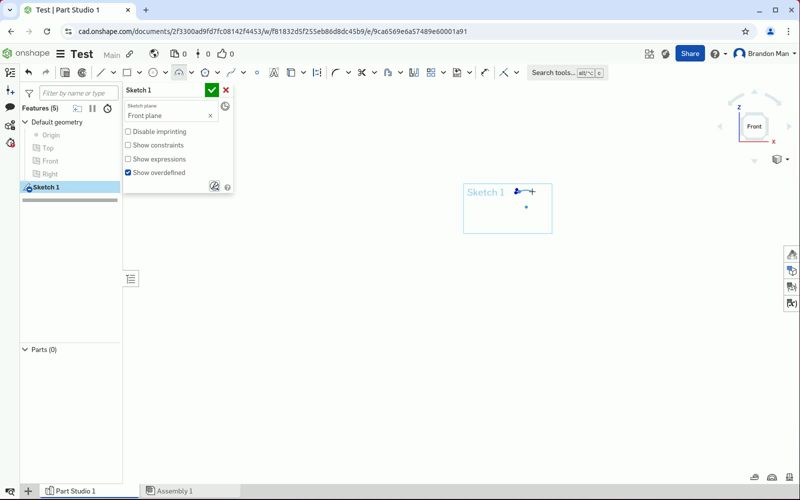
click(532, 191)
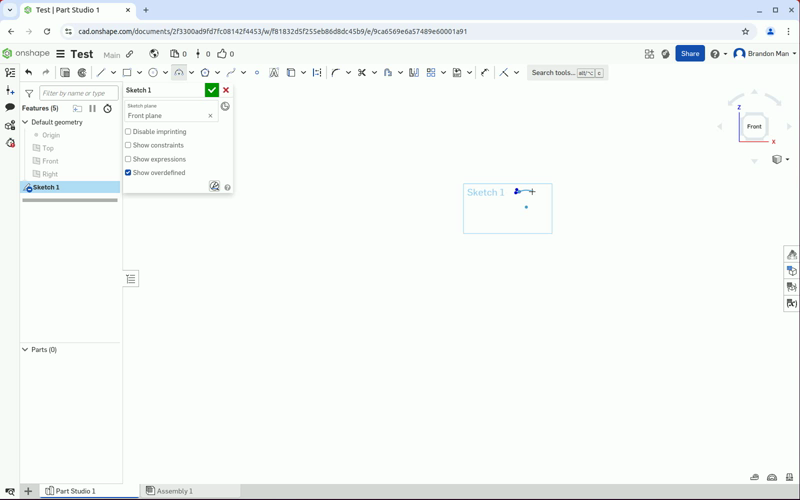
mouse_move(525, 185)
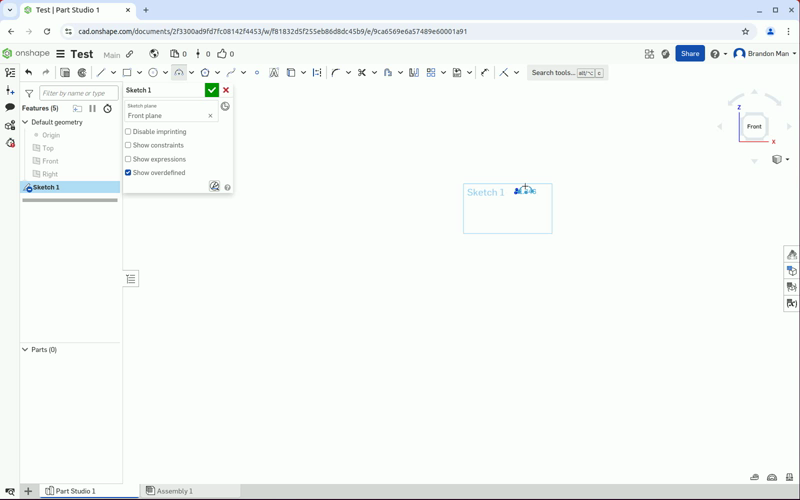
click(525, 185)
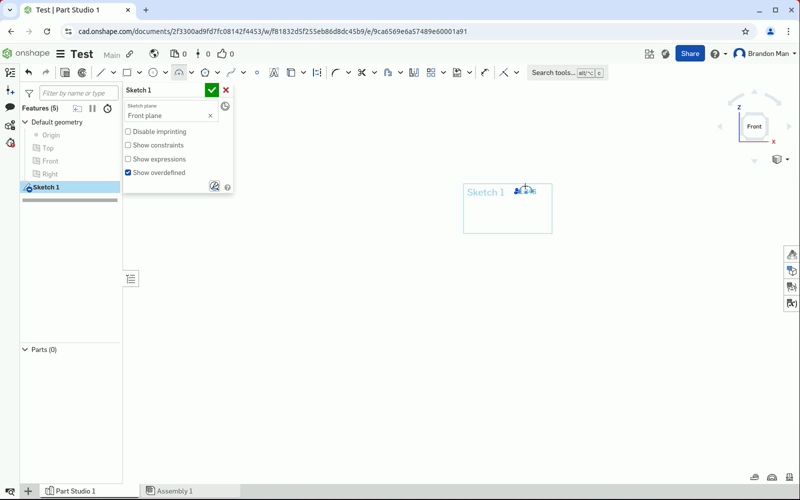
key_up(shift)
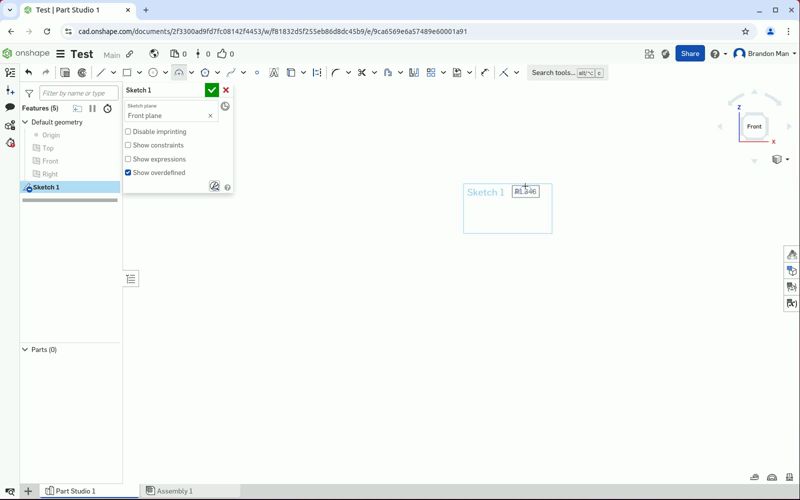
mouse_move(532, 191)
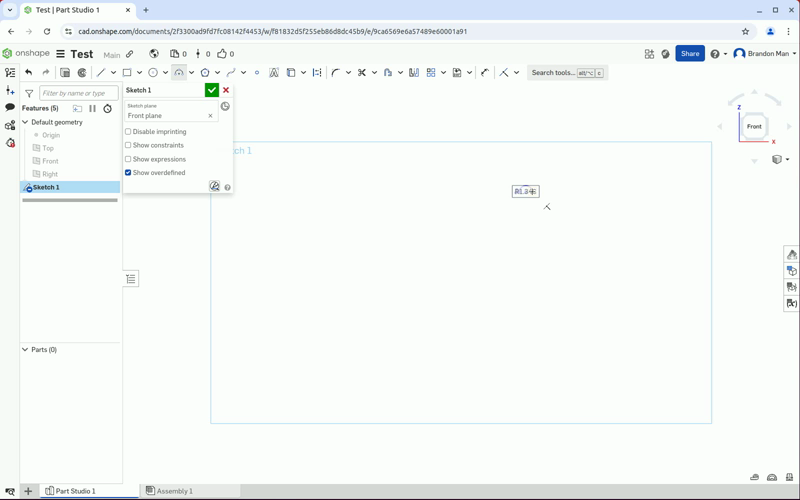
click(532, 191)
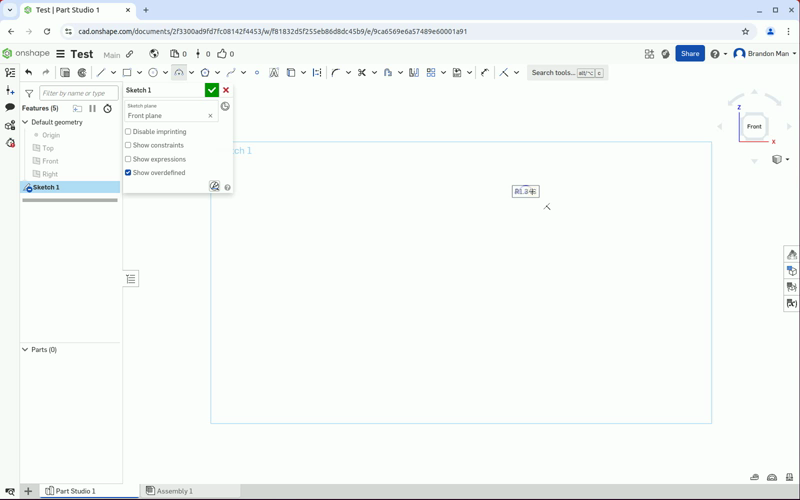
key_down(shift)
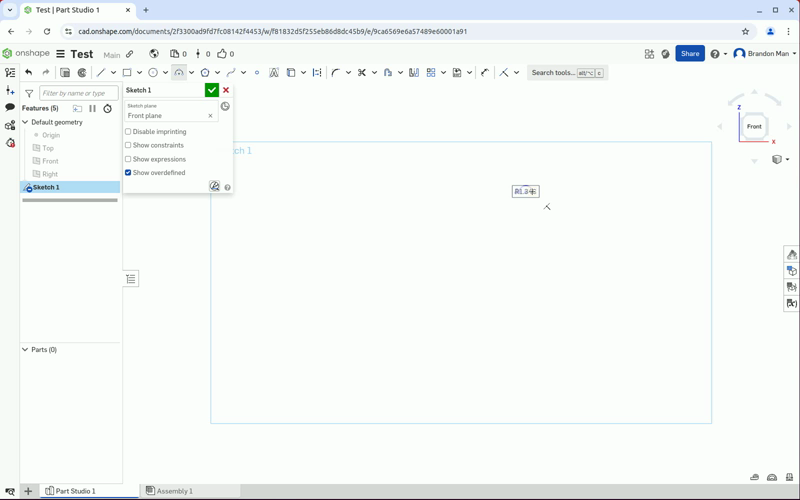
mouse_move(535, 191)
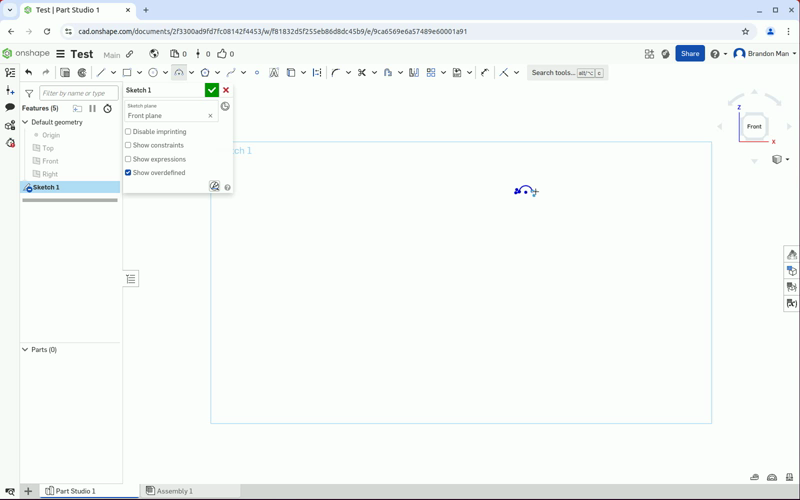
scroll(6)
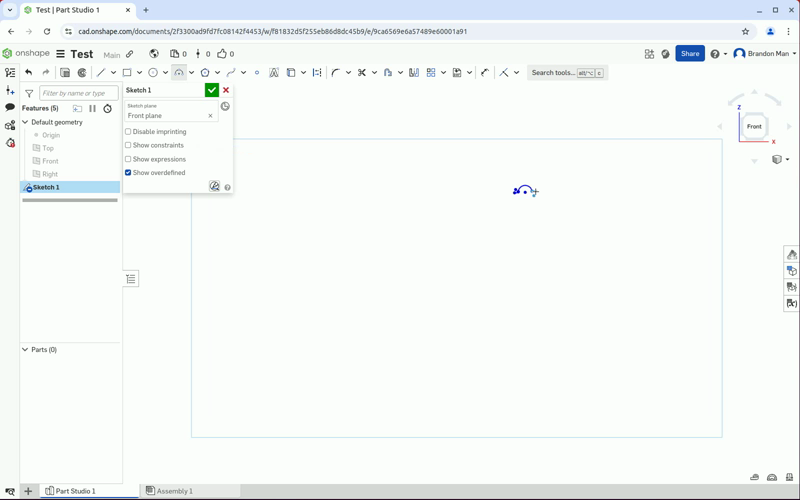
scroll(6)
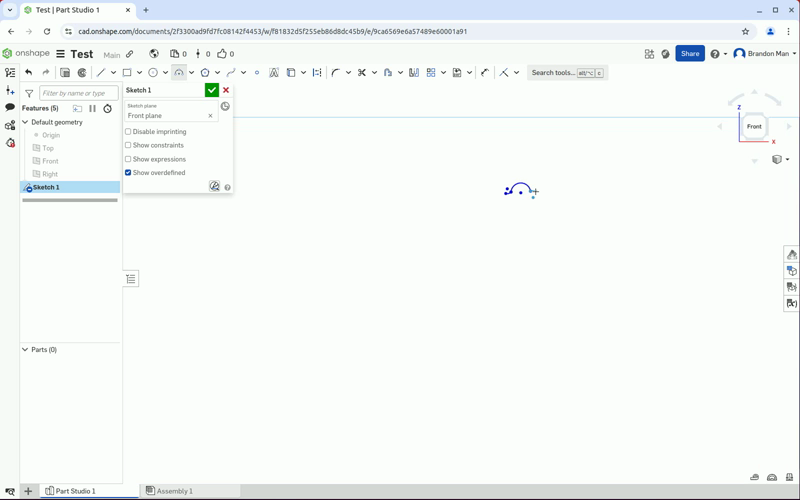
scroll(6)
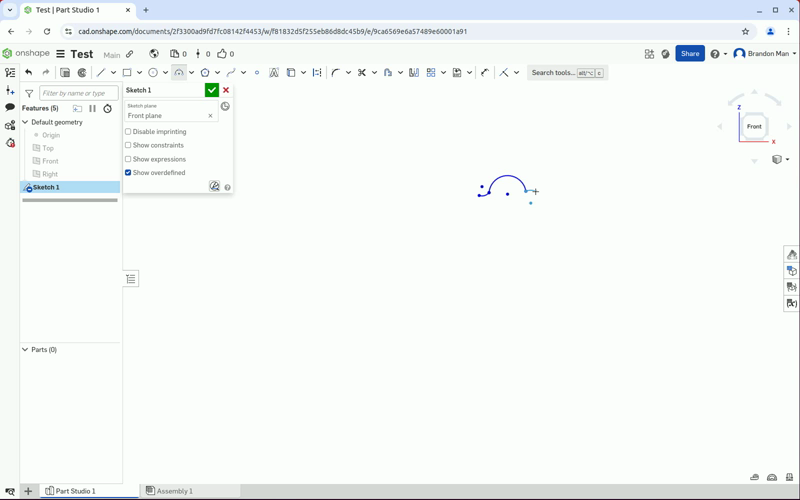
scroll(6)
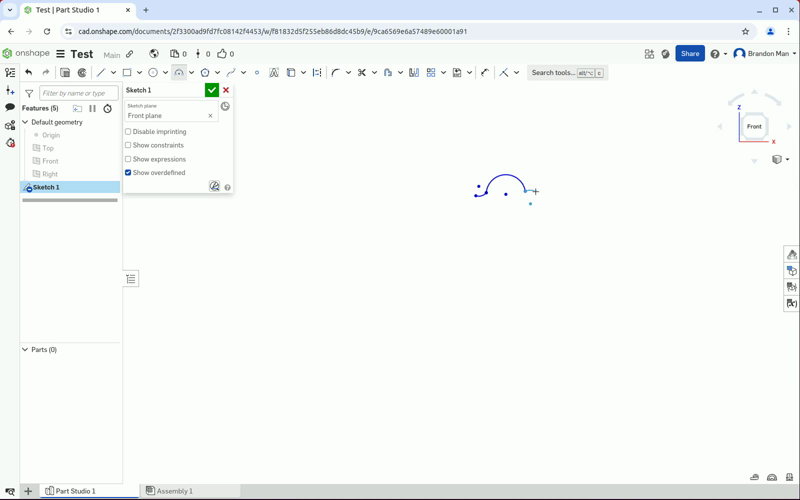
scroll(6)
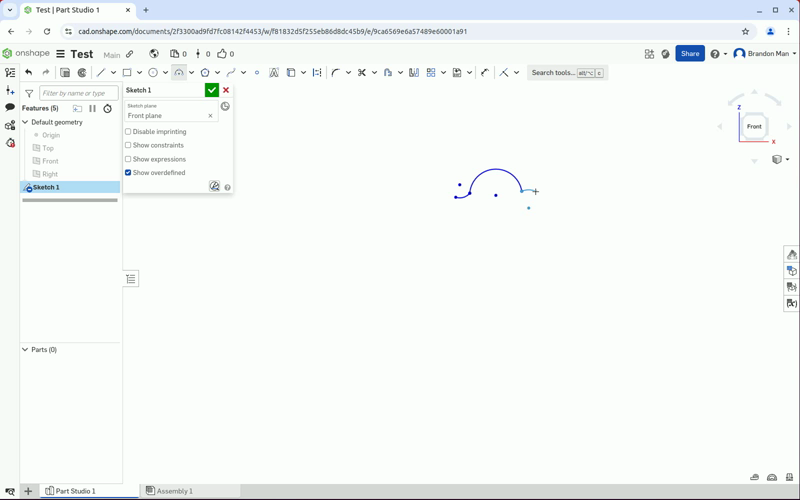
scroll(6)
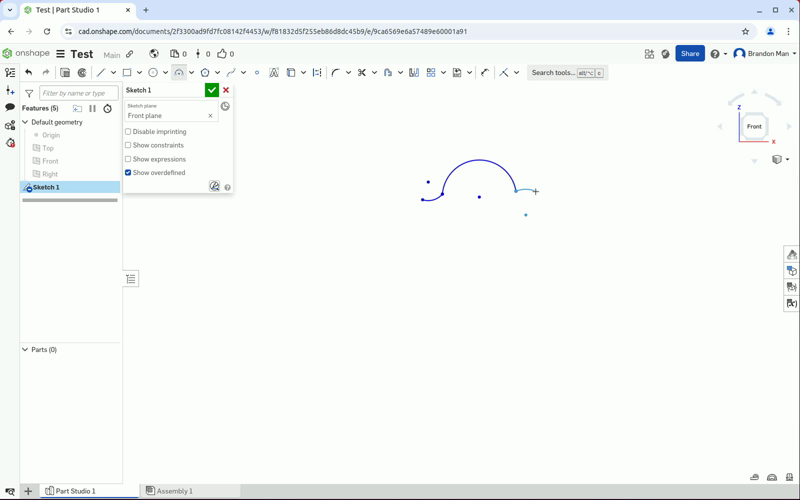
scroll(6)
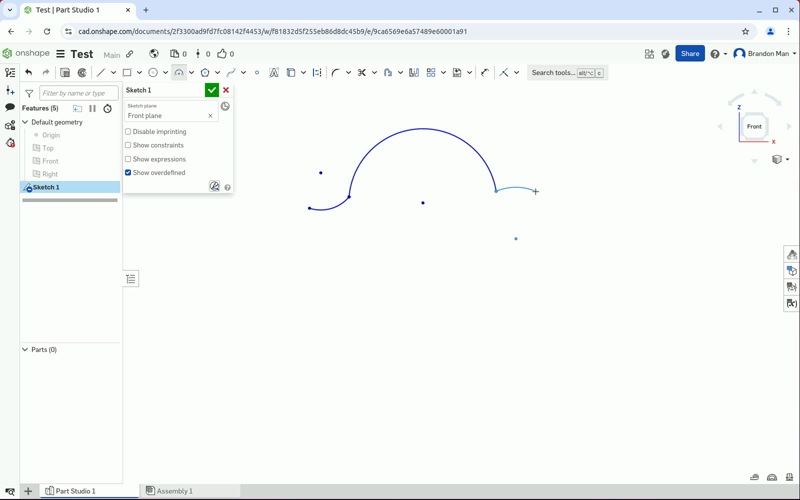
click(535, 191)
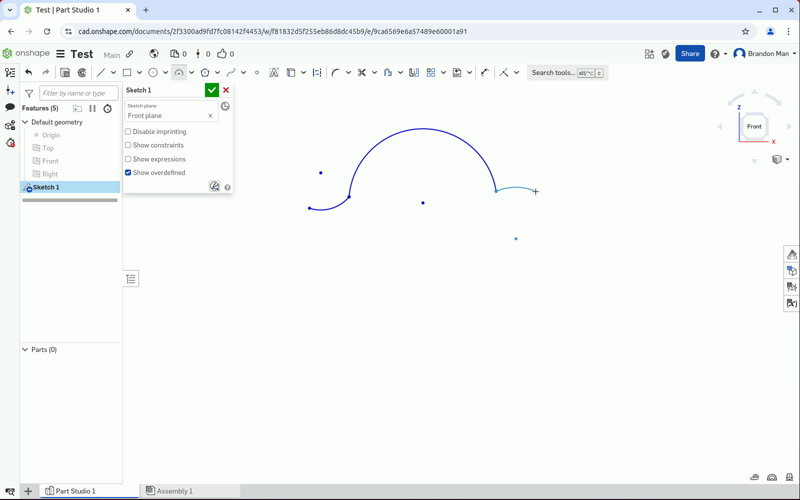
scroll(-6)
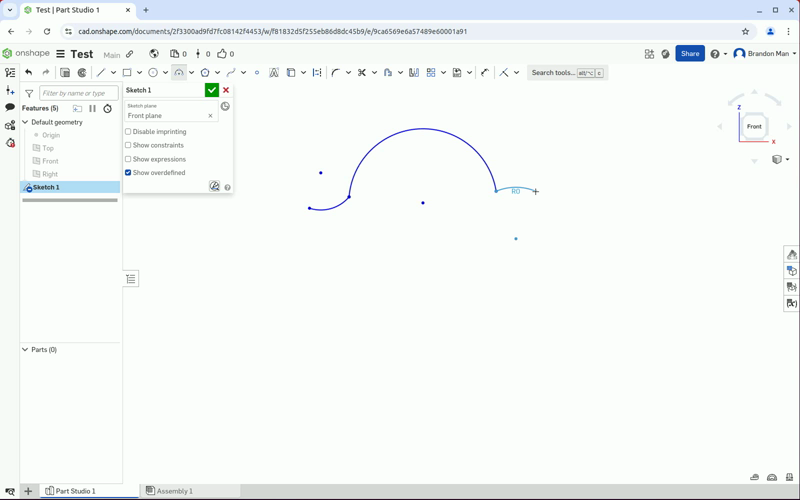
scroll(-6)
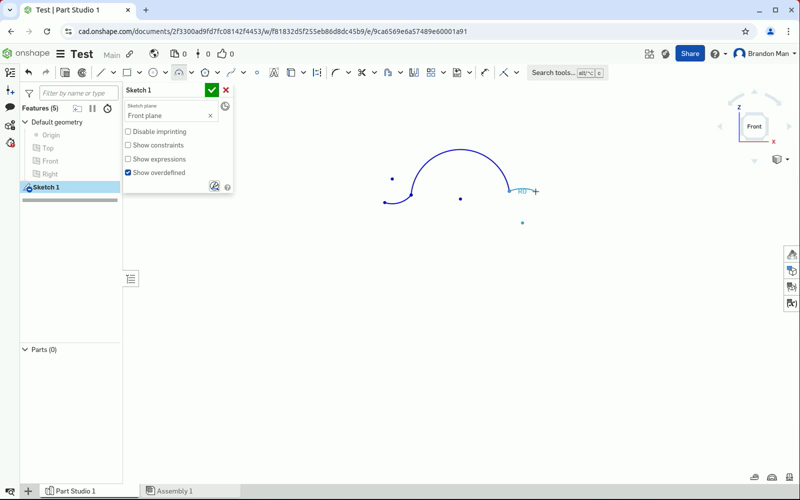
scroll(-6)
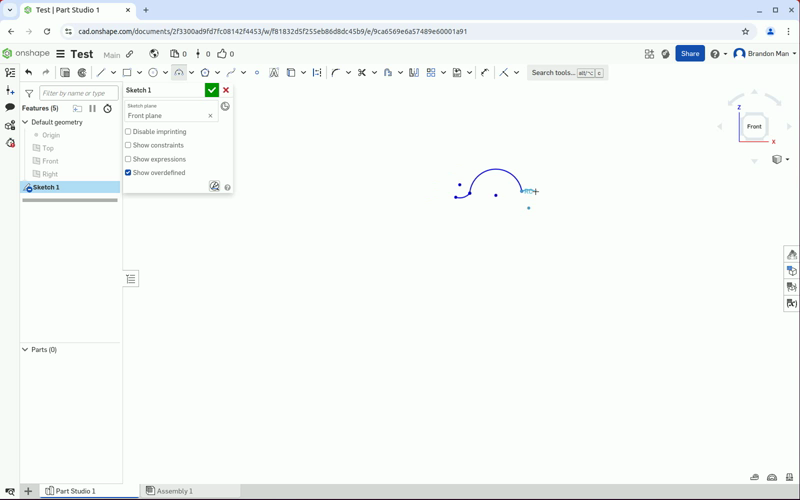
scroll(-6)
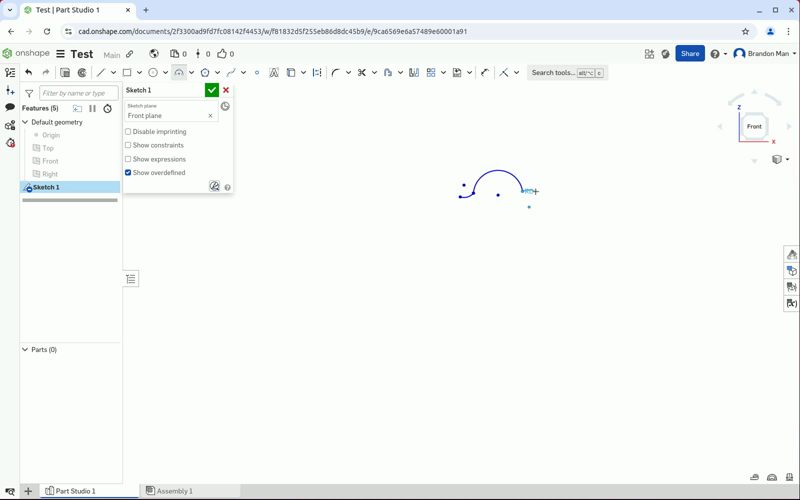
scroll(-6)
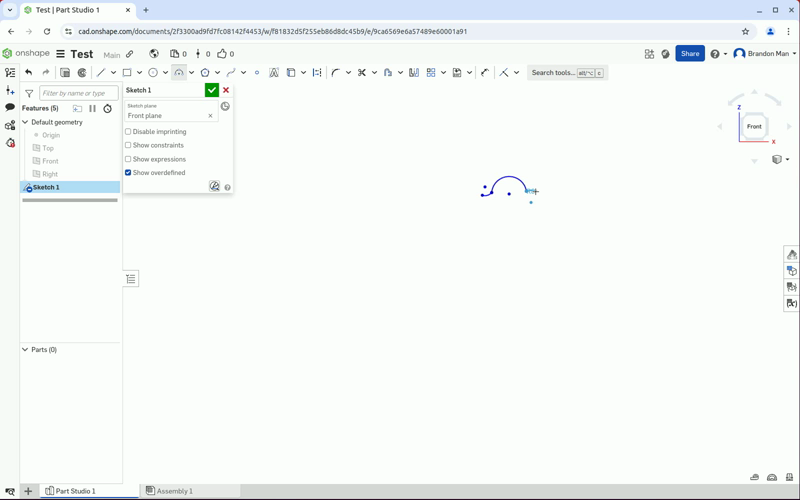
scroll(-6)
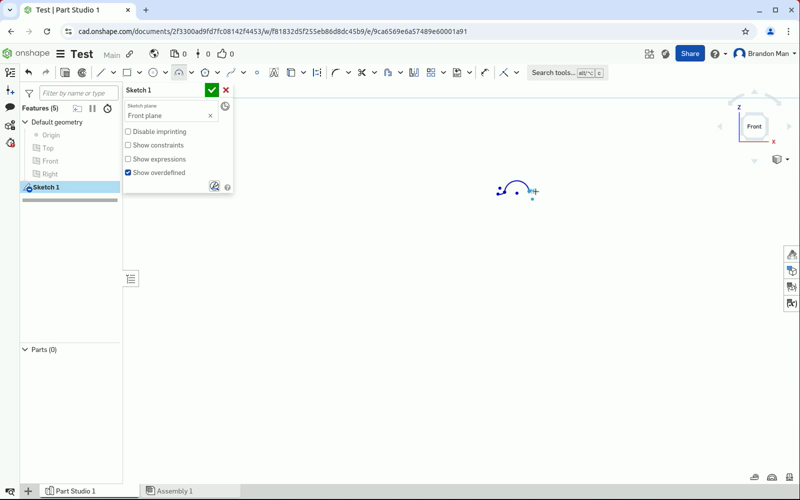
scroll(-6)
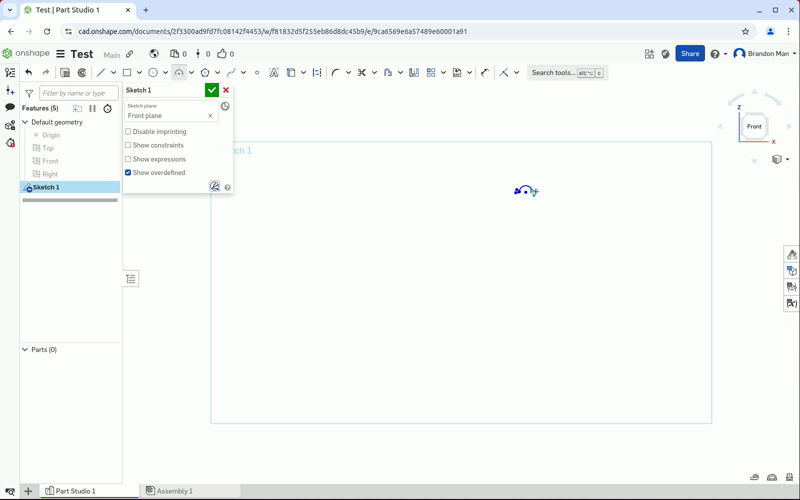
mouse_move(534, 190)
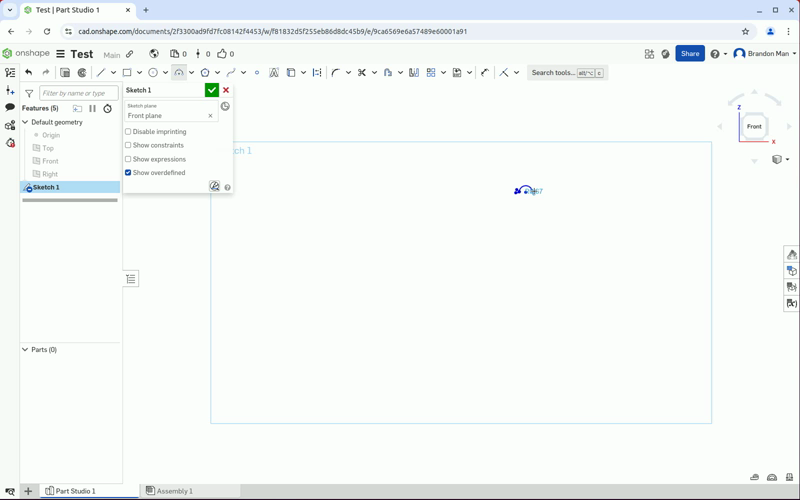
scroll(6)
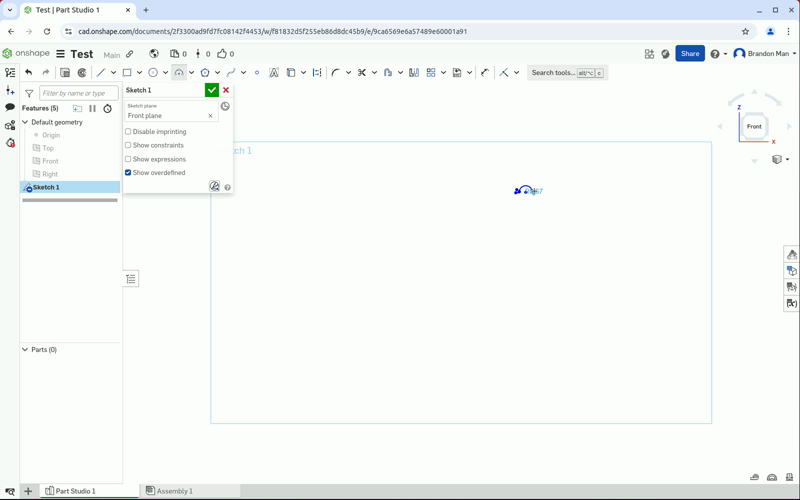
scroll(6)
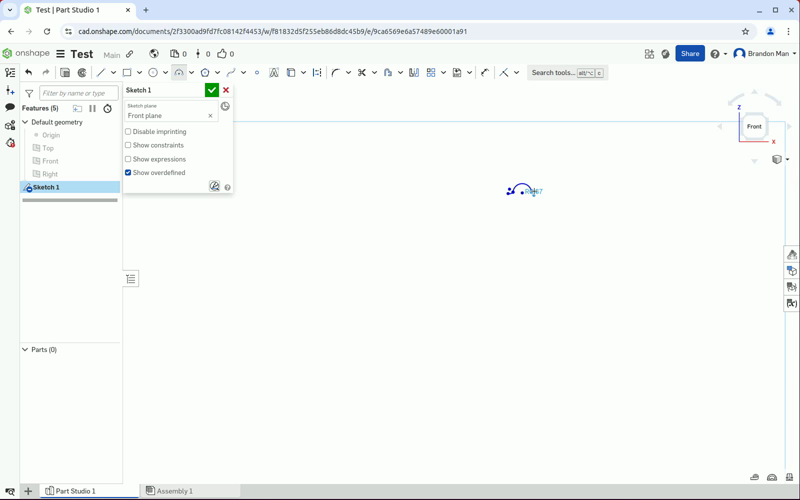
scroll(6)
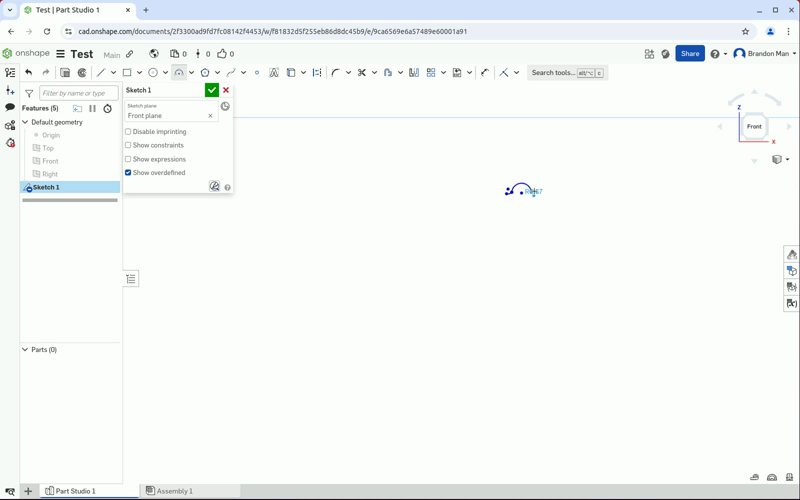
scroll(6)
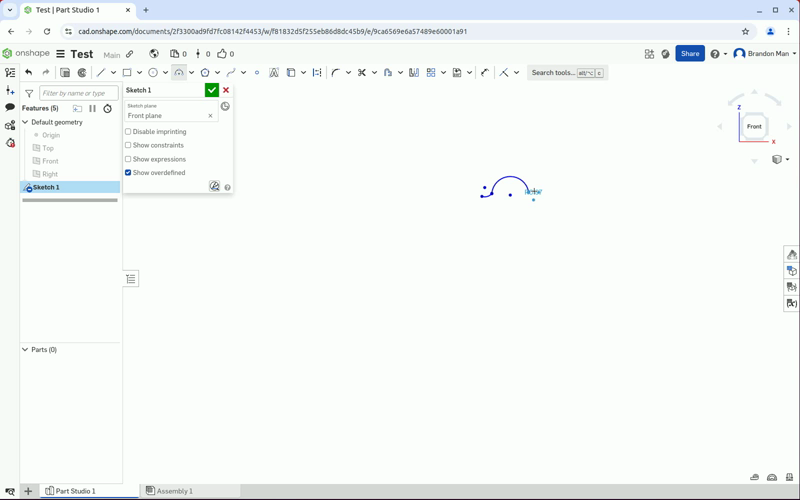
scroll(6)
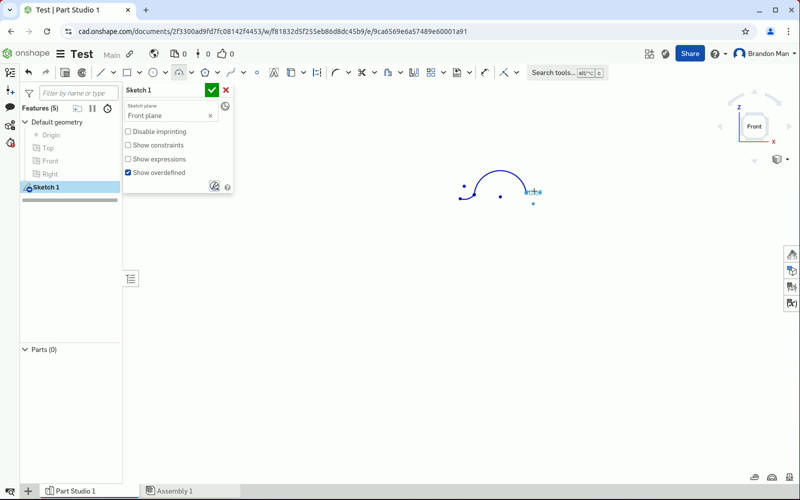
scroll(6)
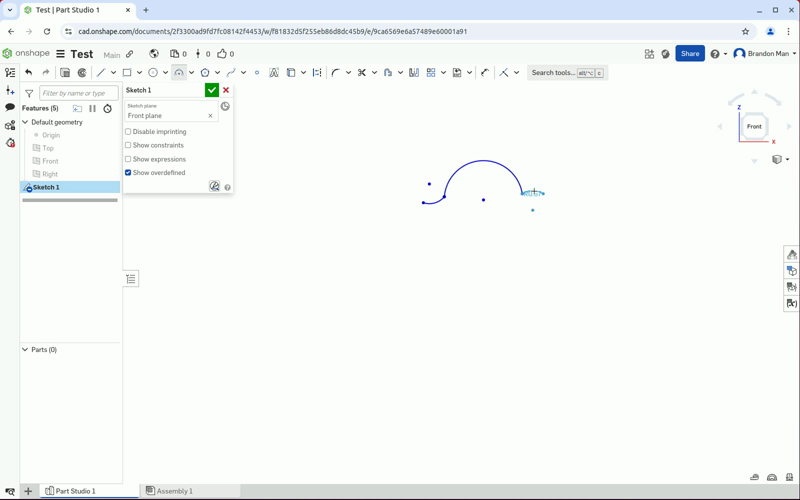
scroll(6)
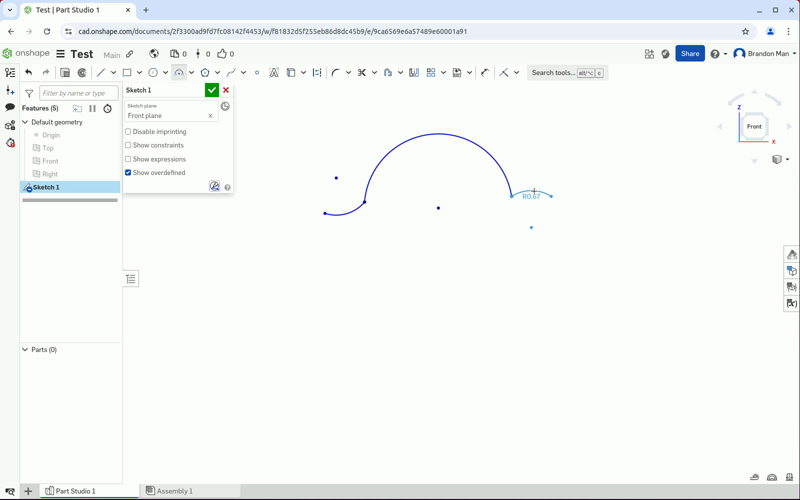
click(534, 190)
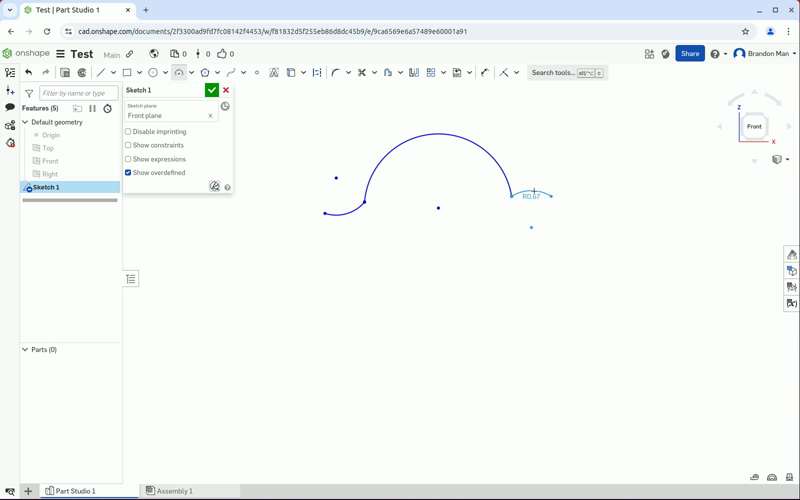
scroll(-6)
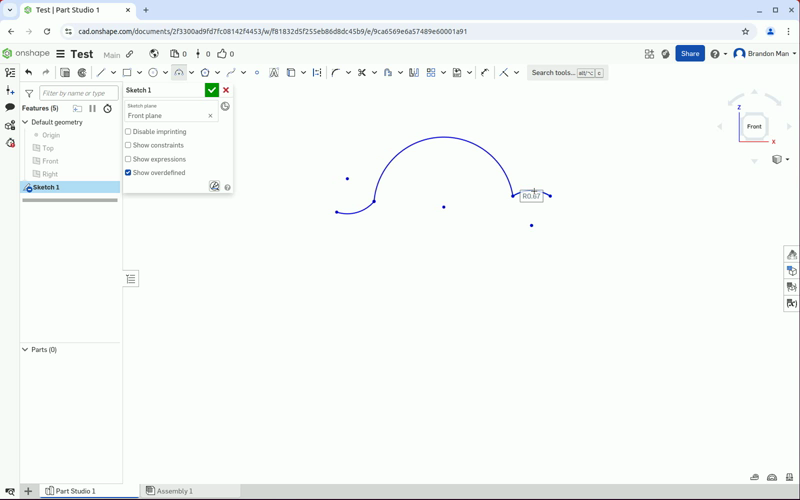
scroll(-6)
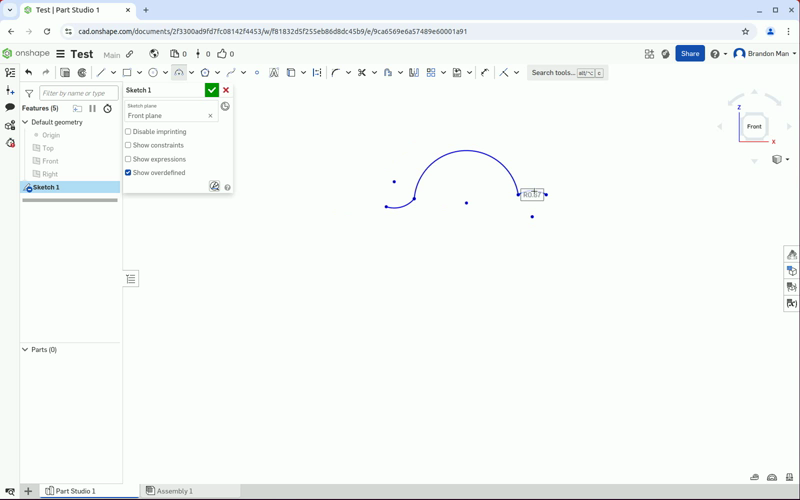
scroll(-6)
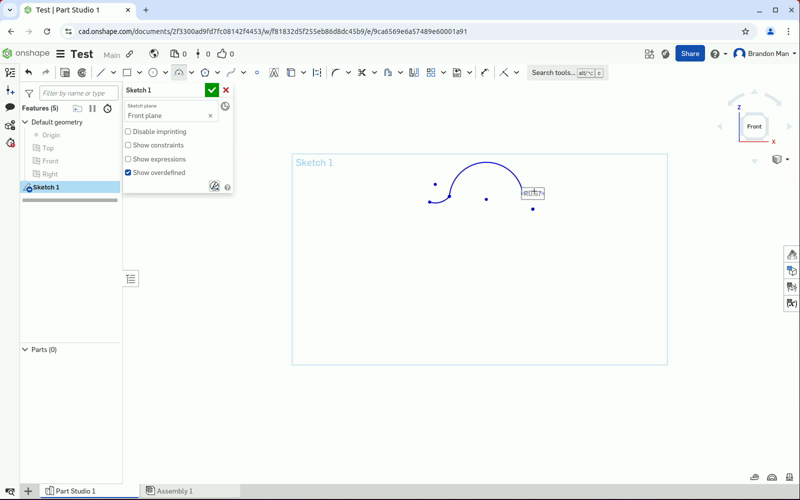
scroll(-6)
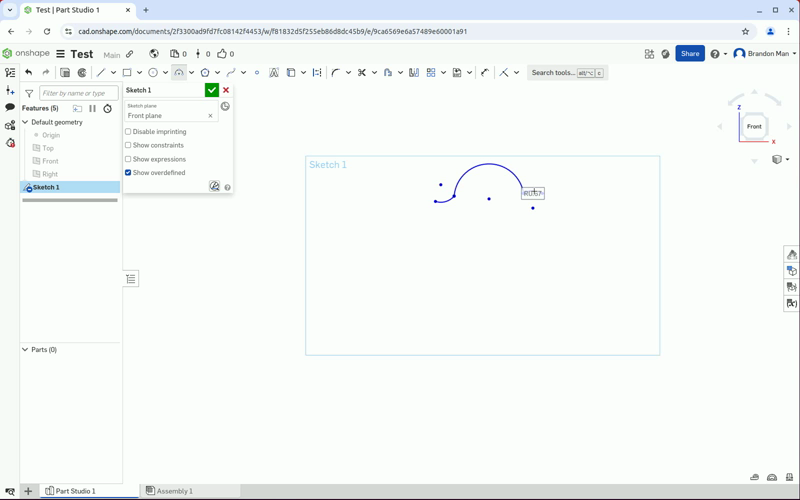
scroll(-6)
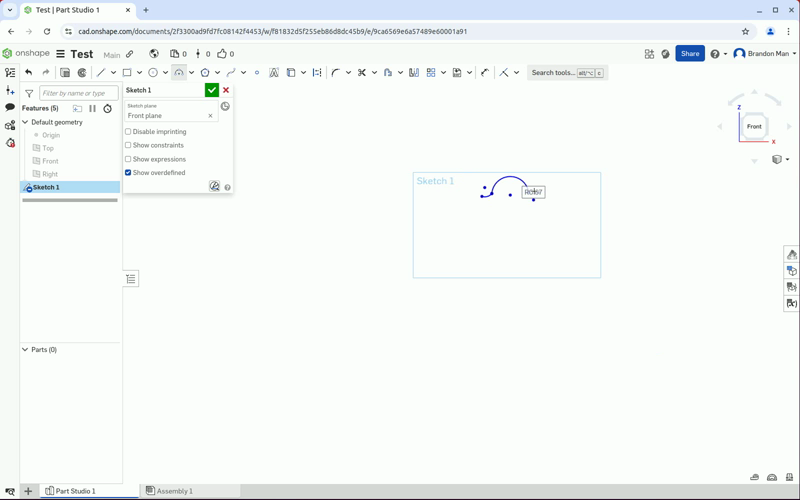
scroll(-6)
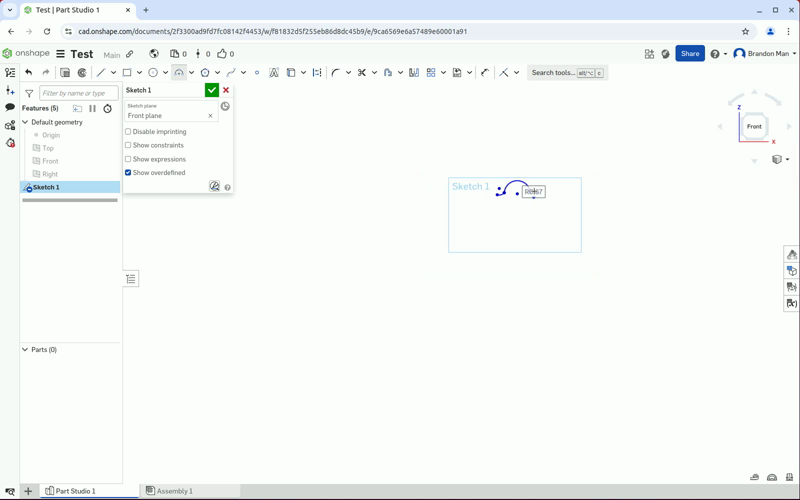
scroll(-6)
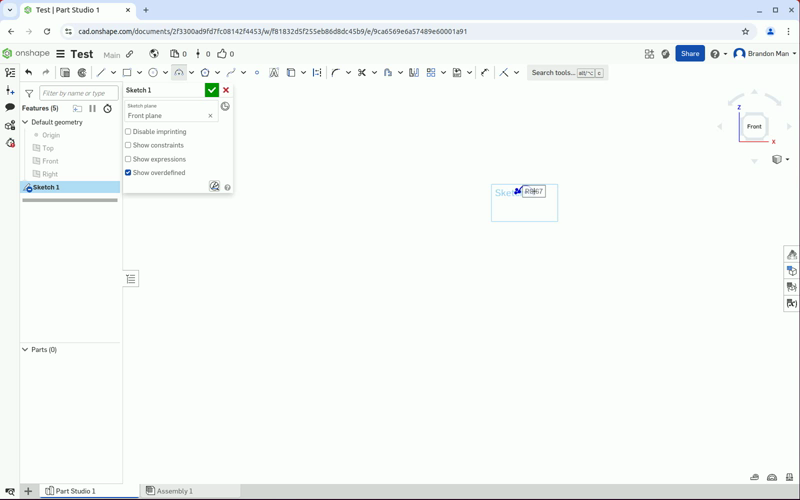
key_up(shift)
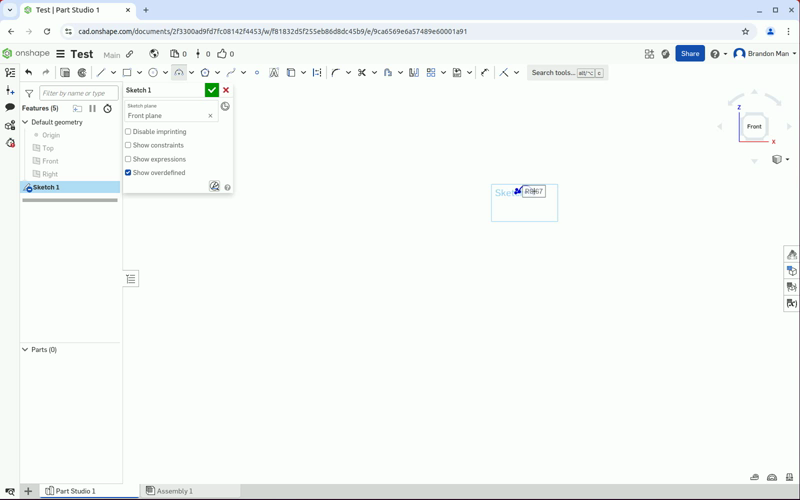
mouse_move(535, 191)
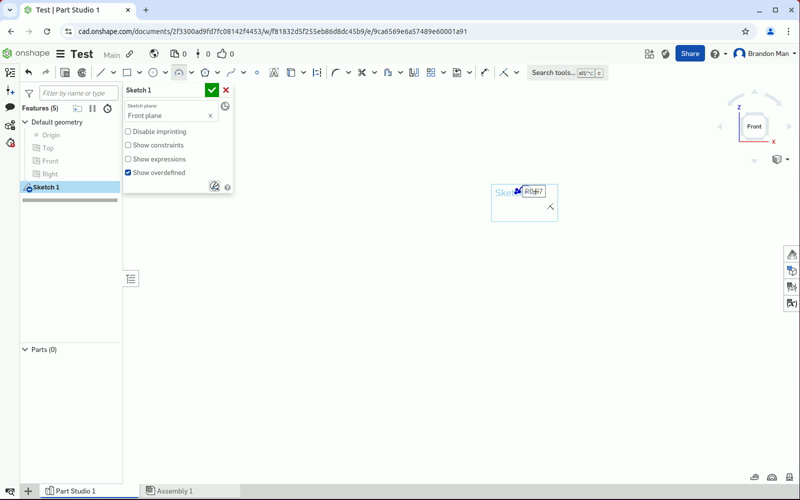
scroll(6)
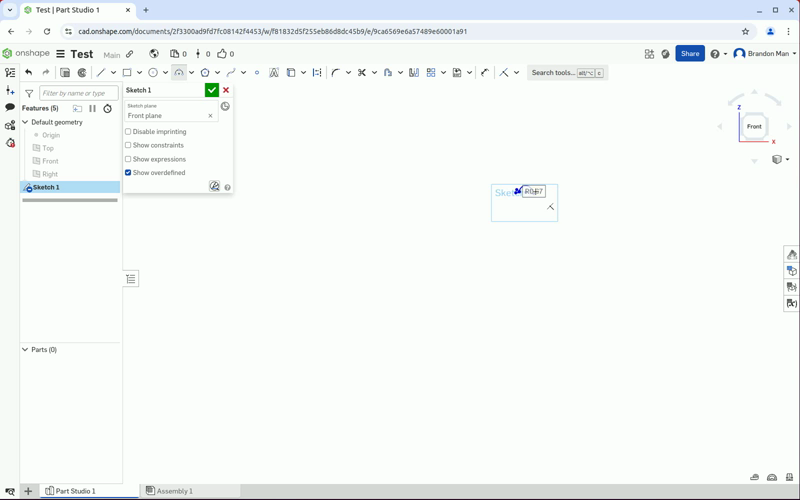
scroll(6)
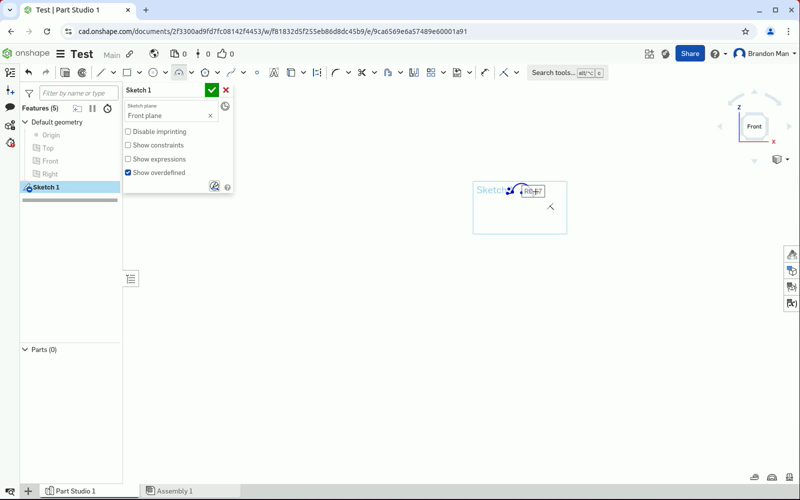
scroll(6)
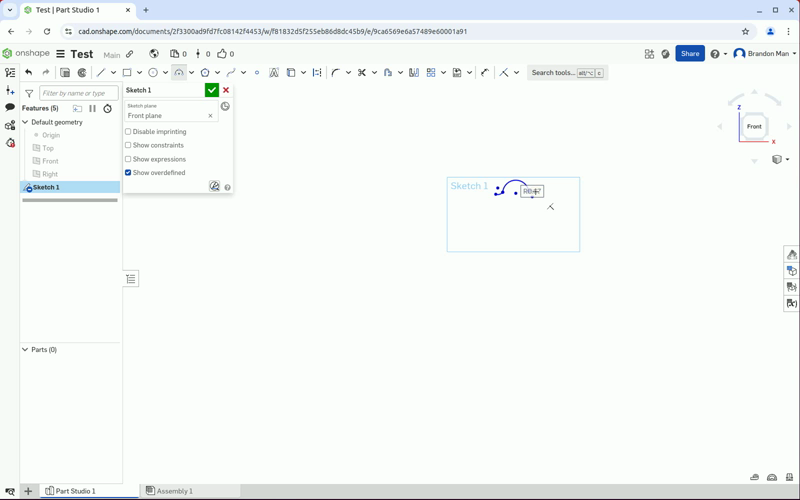
scroll(6)
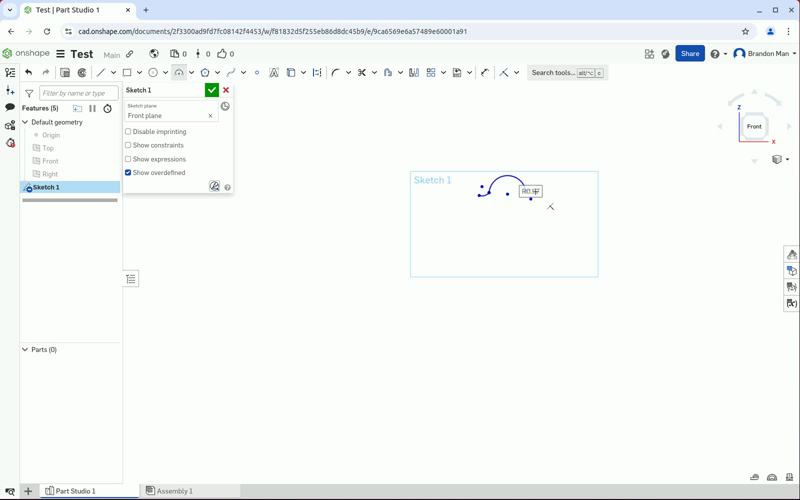
scroll(6)
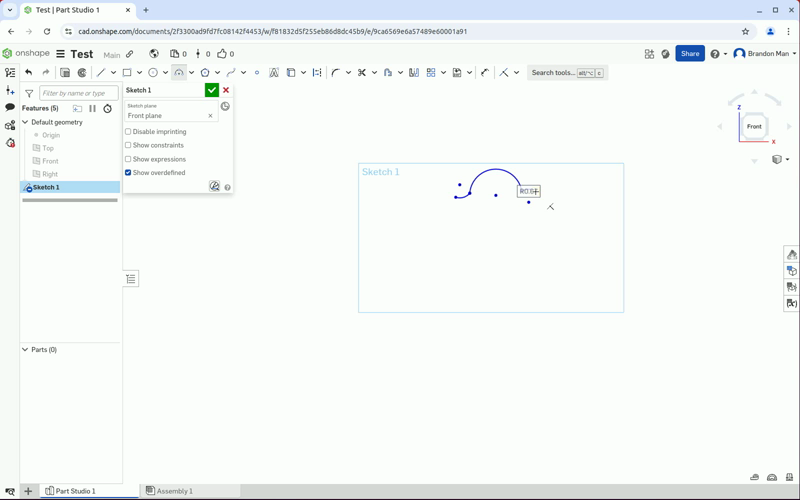
scroll(6)
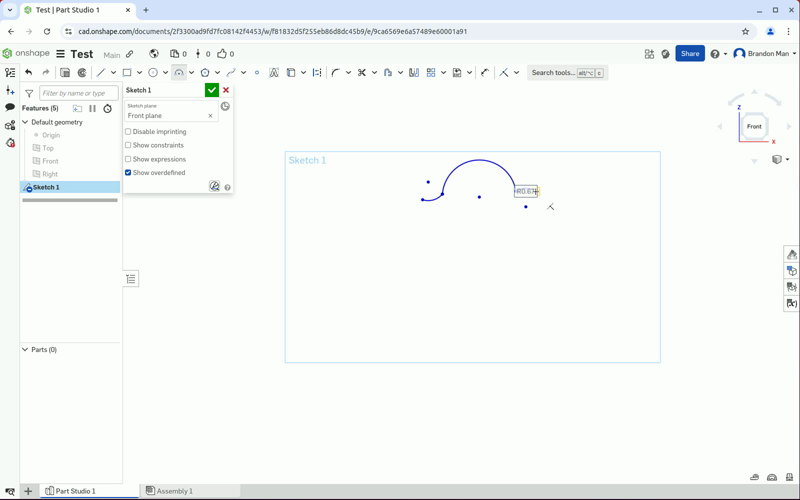
scroll(6)
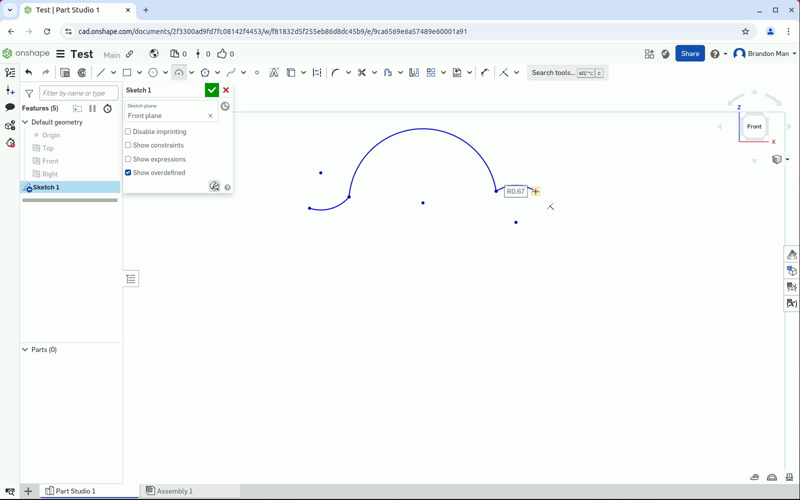
click(535, 191)
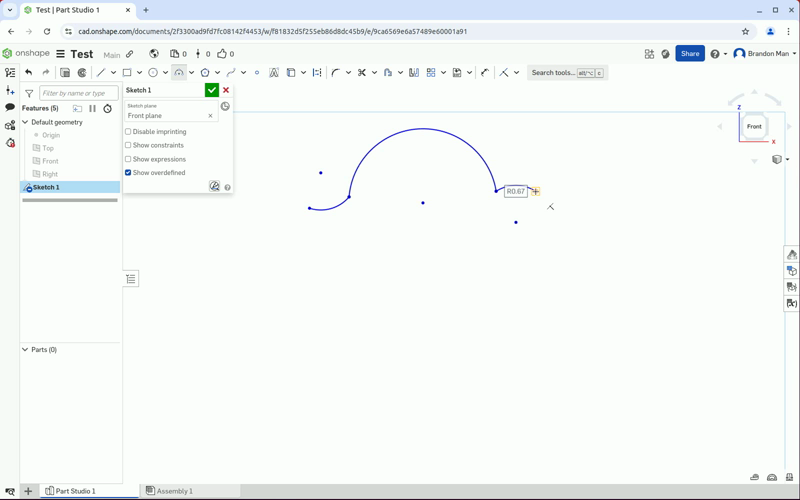
scroll(-6)
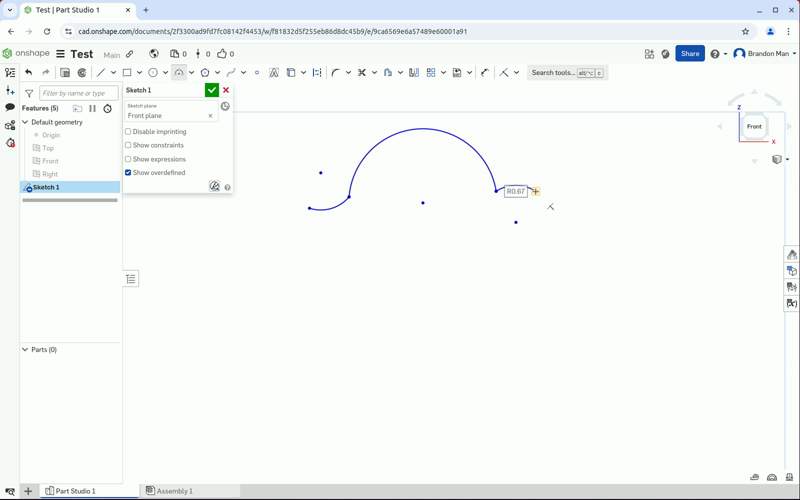
scroll(-6)
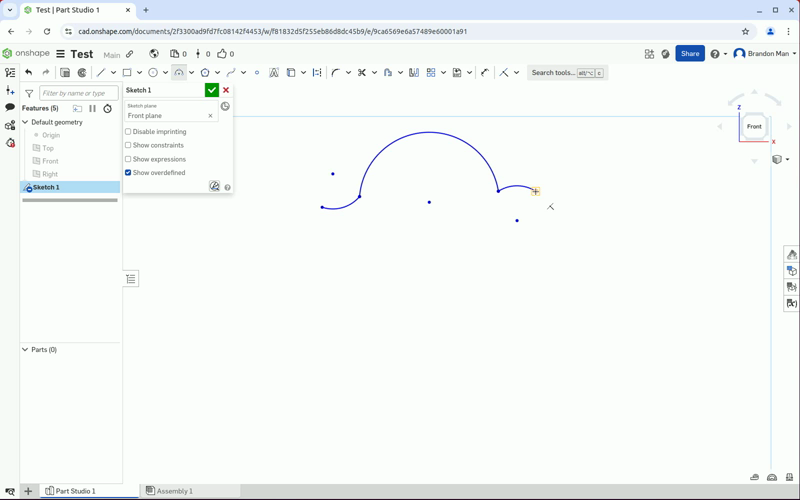
scroll(-6)
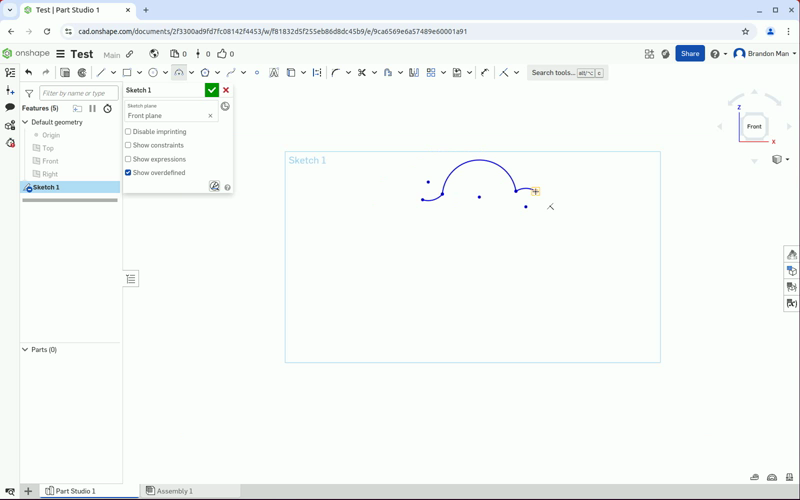
scroll(-6)
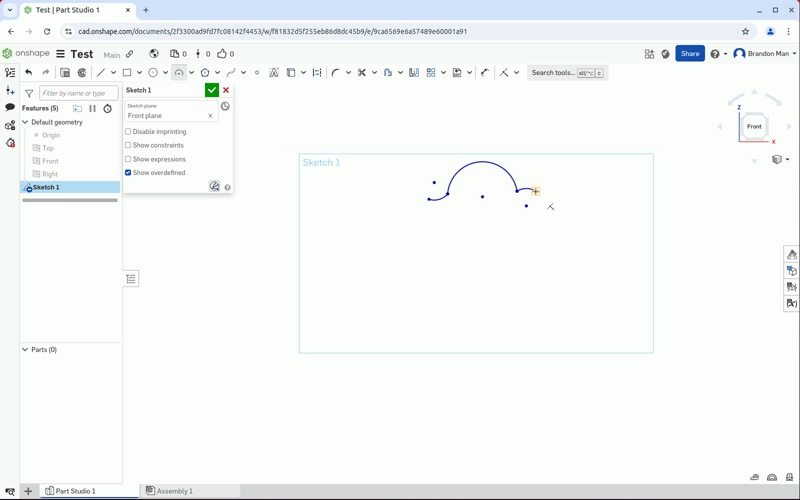
scroll(-6)
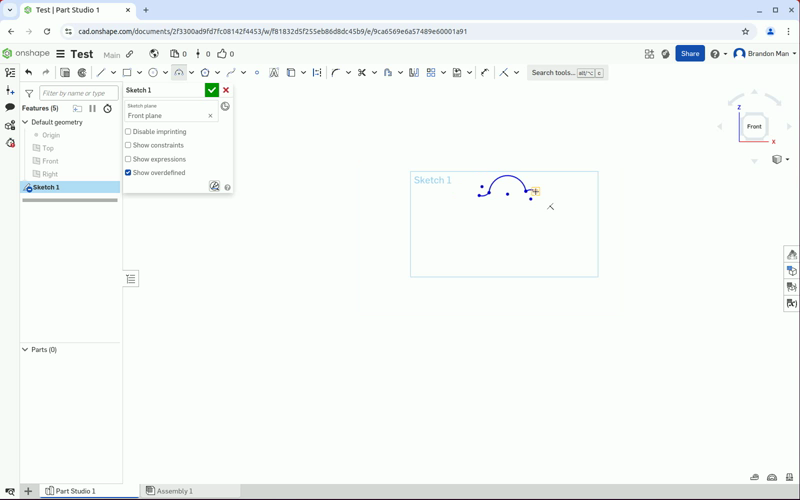
scroll(-6)
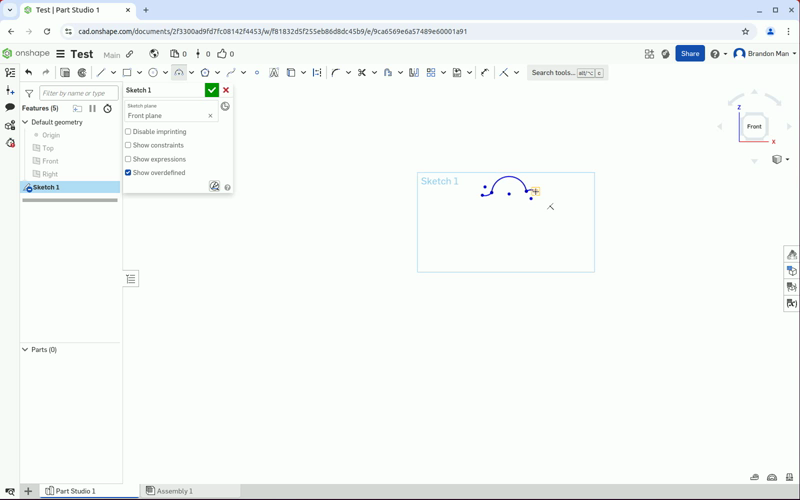
scroll(-6)
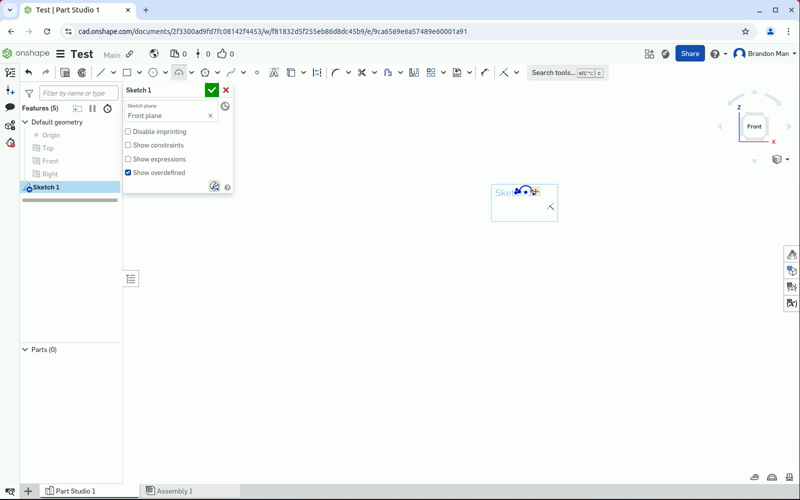
mouse_move(515, 192)
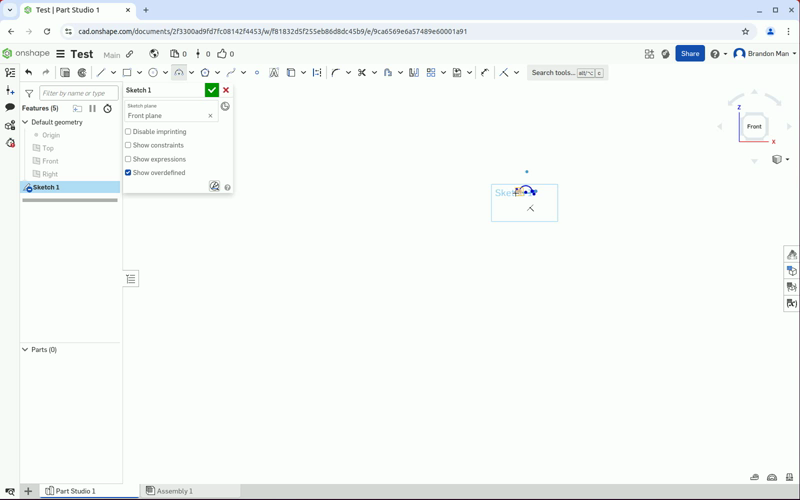
scroll(6)
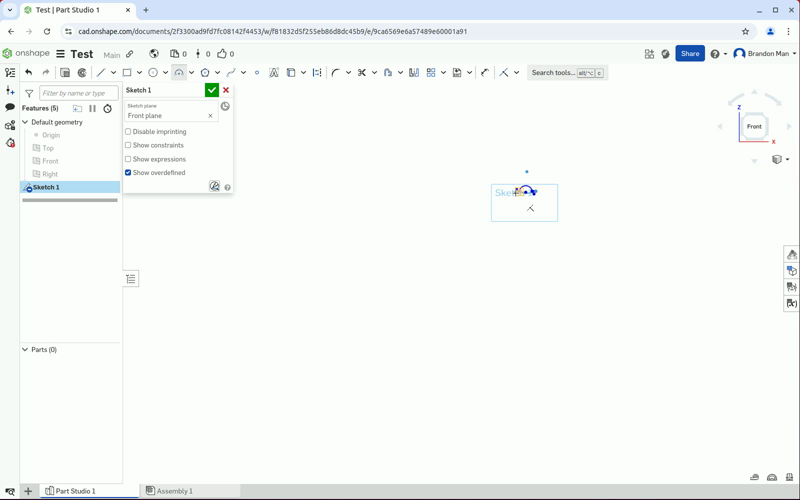
scroll(6)
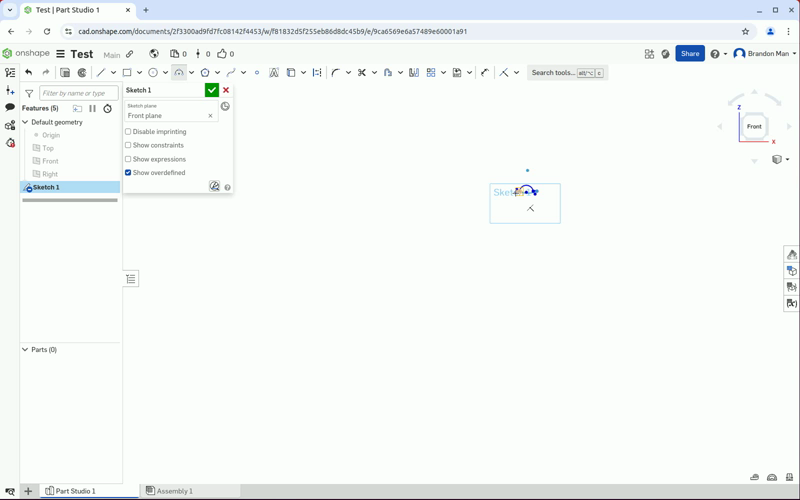
scroll(6)
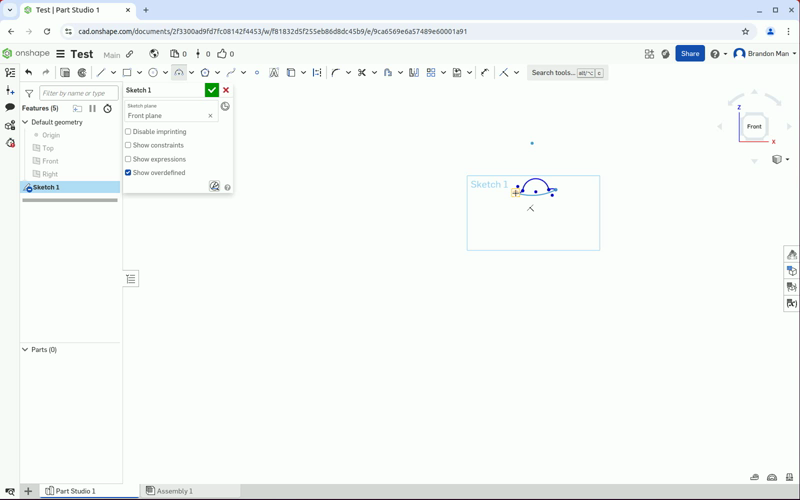
scroll(6)
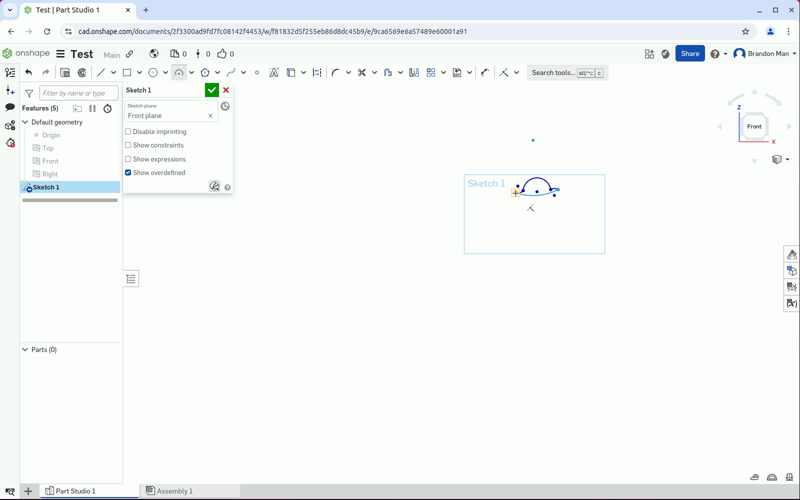
scroll(6)
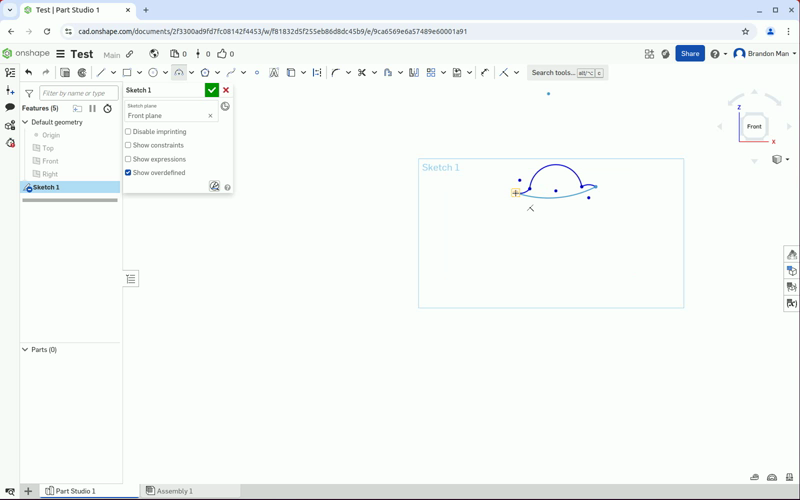
scroll(6)
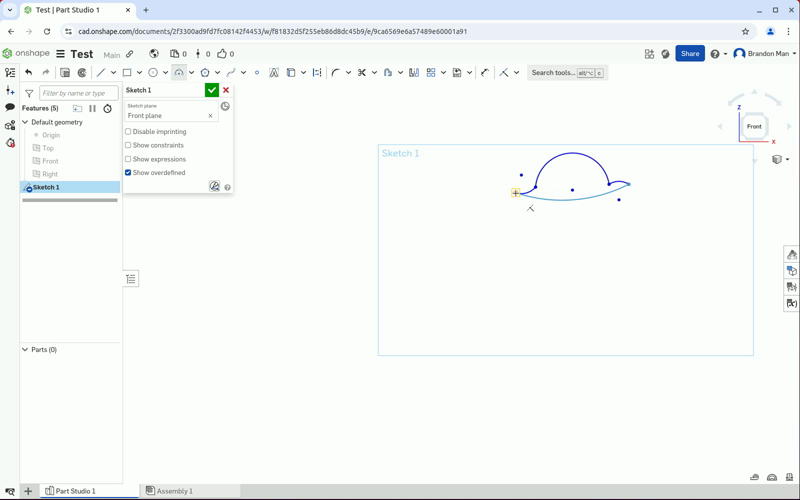
scroll(6)
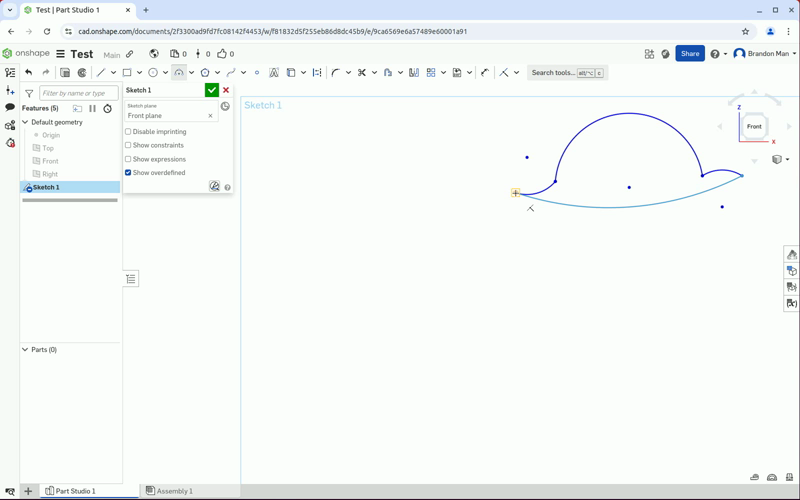
click(515, 192)
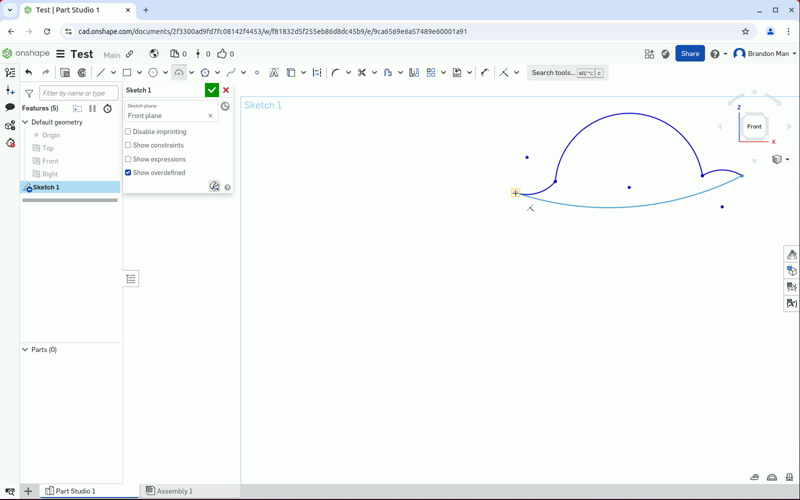
scroll(-6)
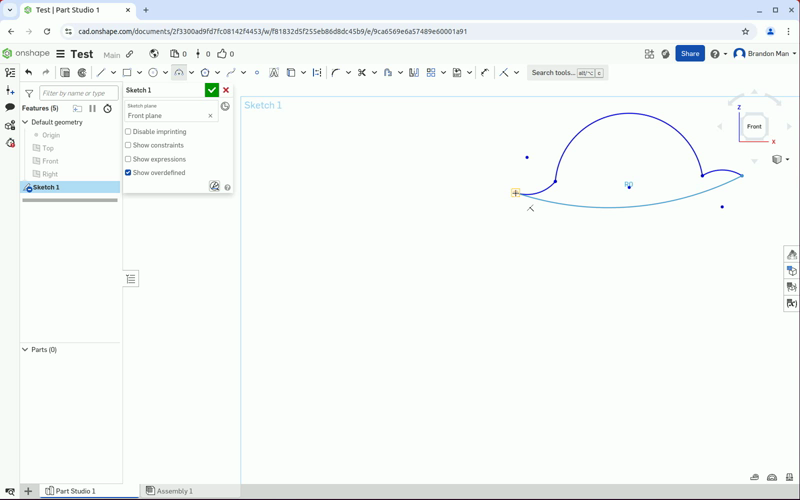
scroll(-6)
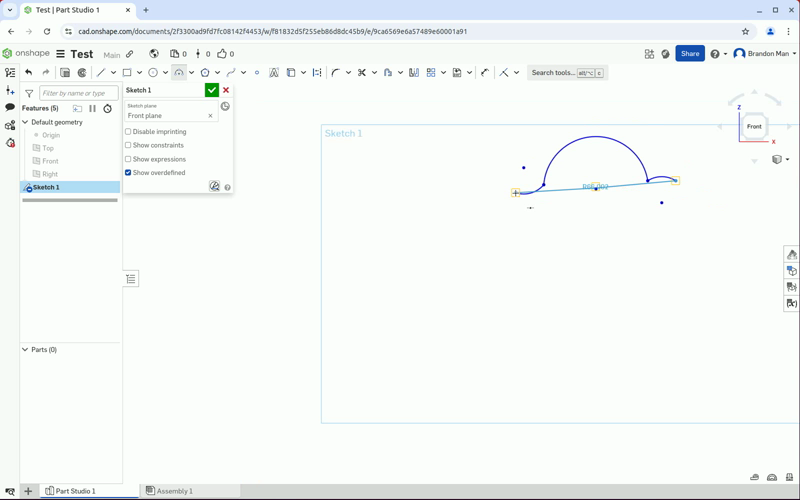
scroll(-6)
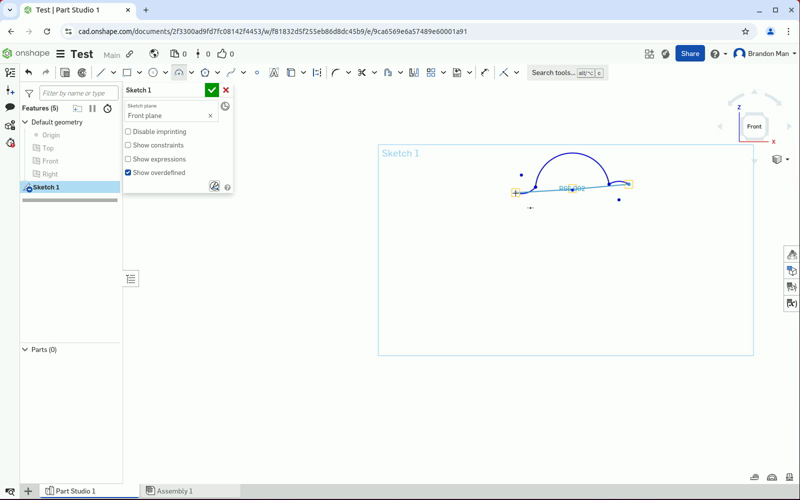
scroll(-6)
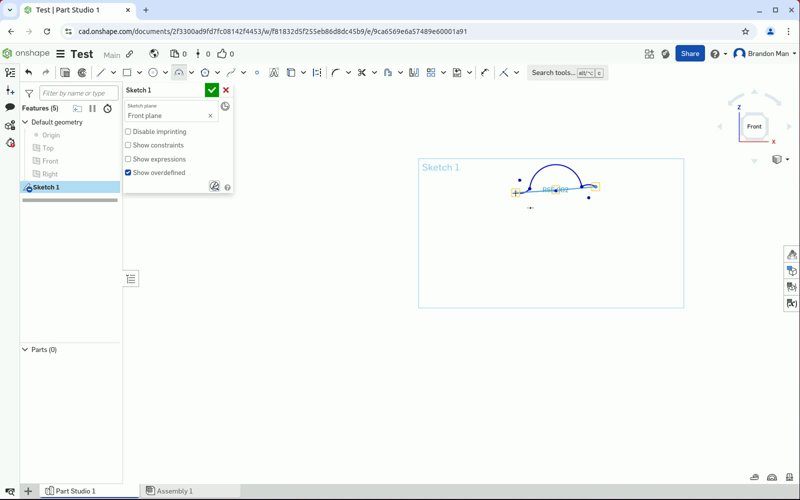
scroll(-6)
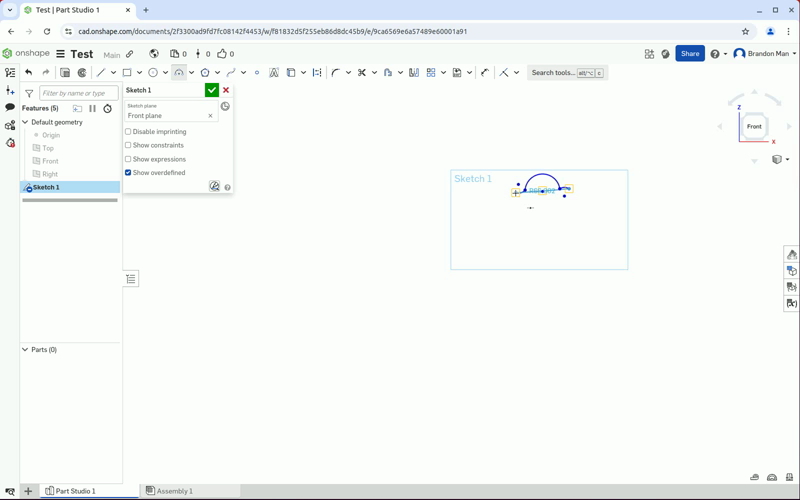
scroll(-6)
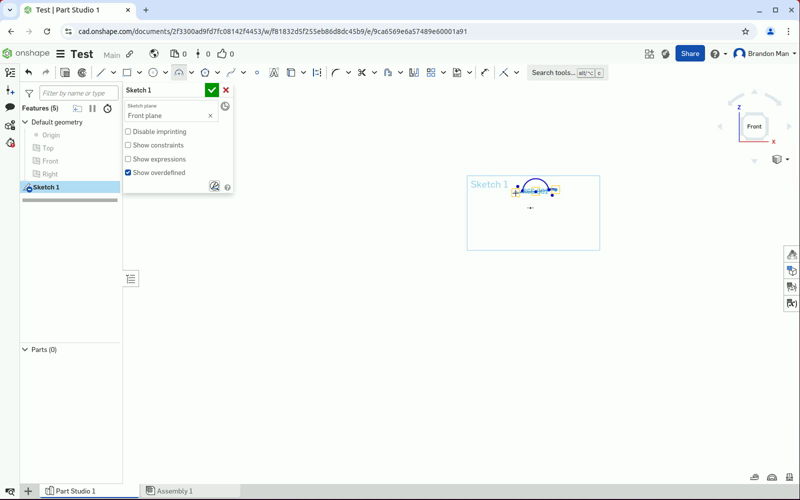
scroll(-6)
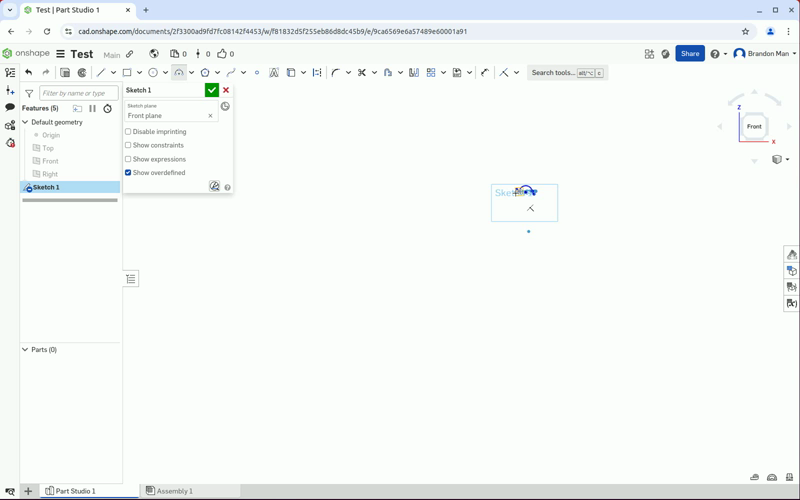
key_down(shift)
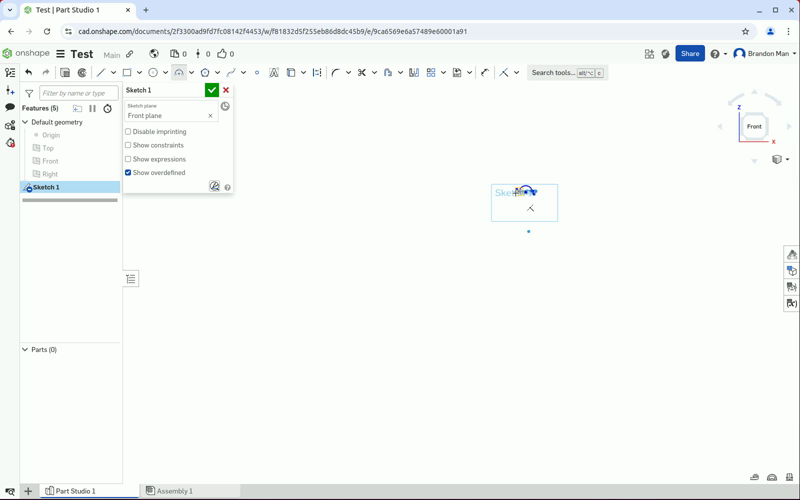
mouse_move(525, 182)
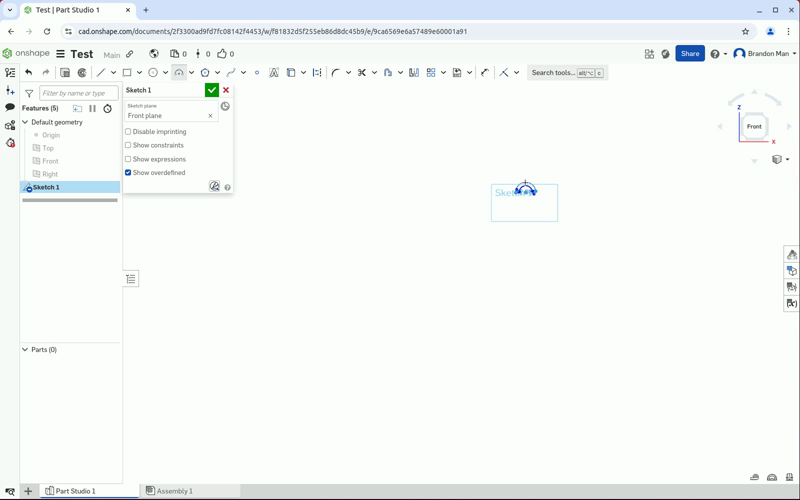
scroll(6)
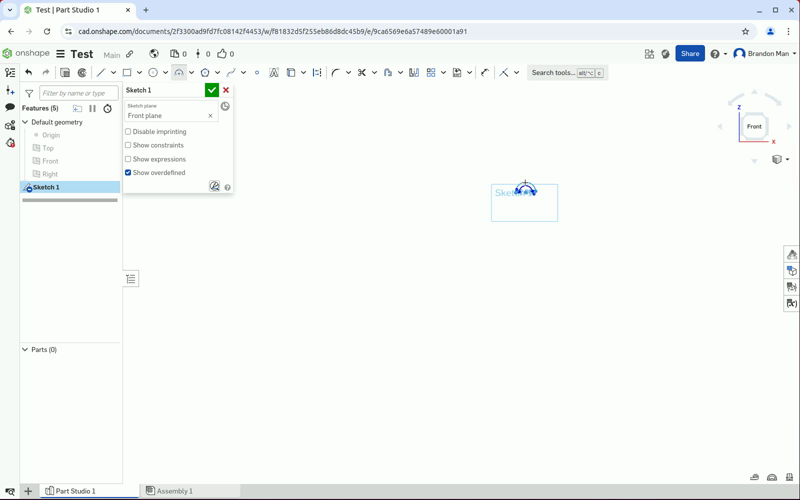
scroll(6)
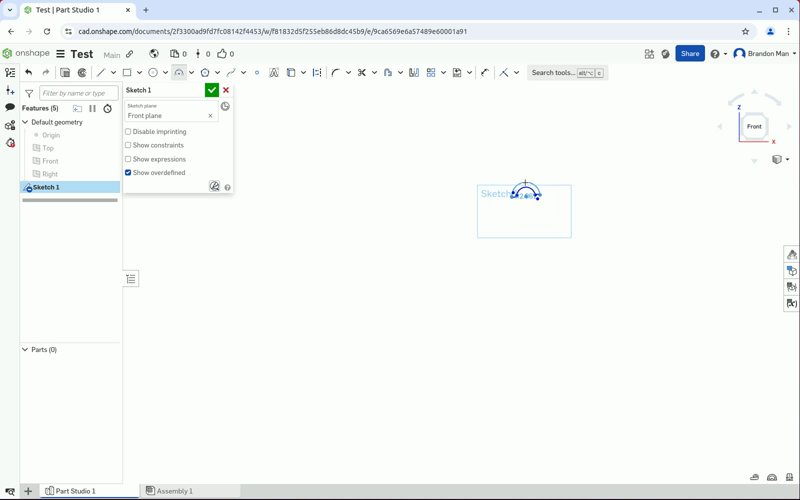
scroll(6)
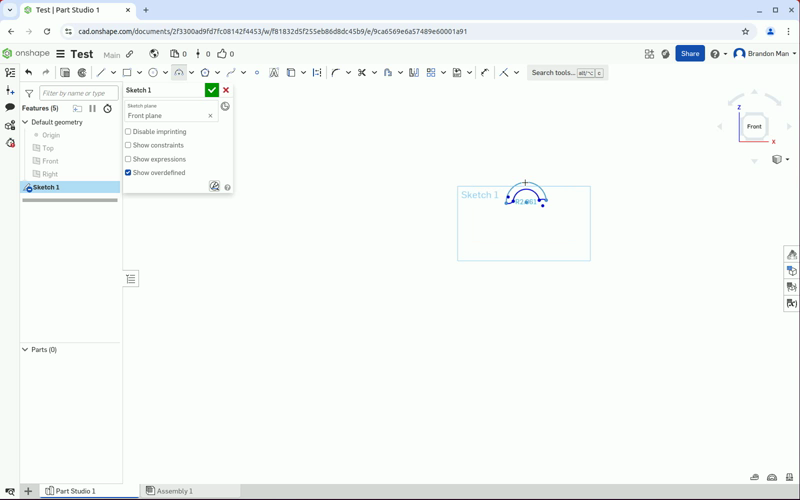
scroll(6)
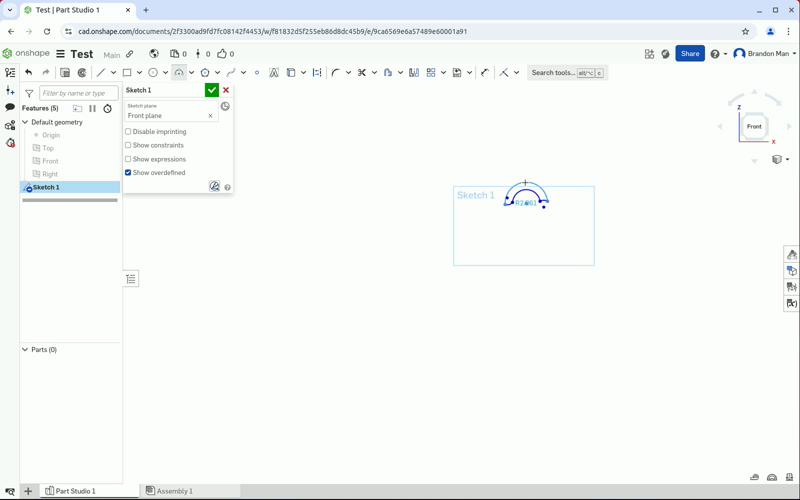
scroll(6)
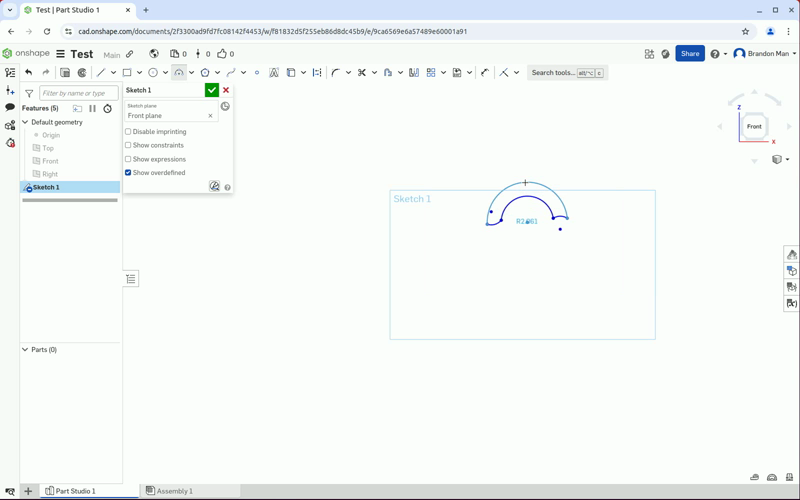
scroll(6)
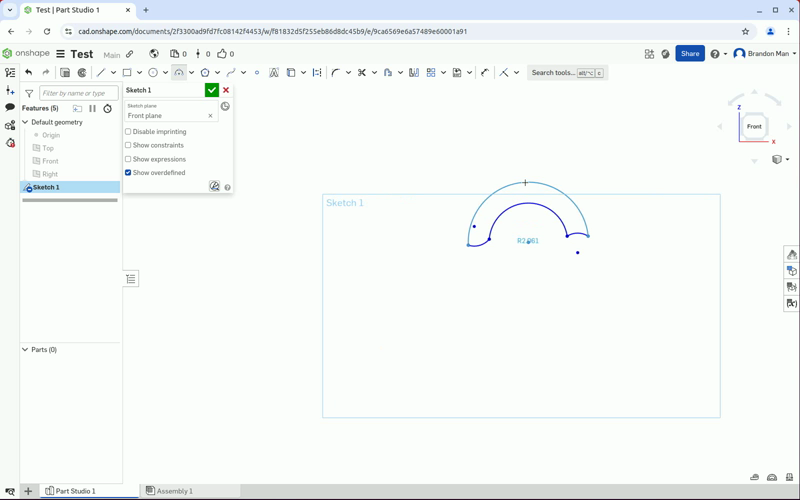
scroll(6)
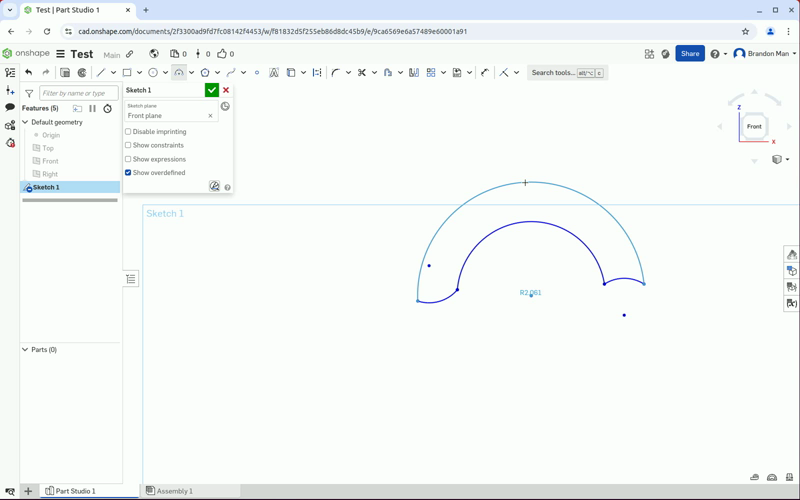
click(525, 182)
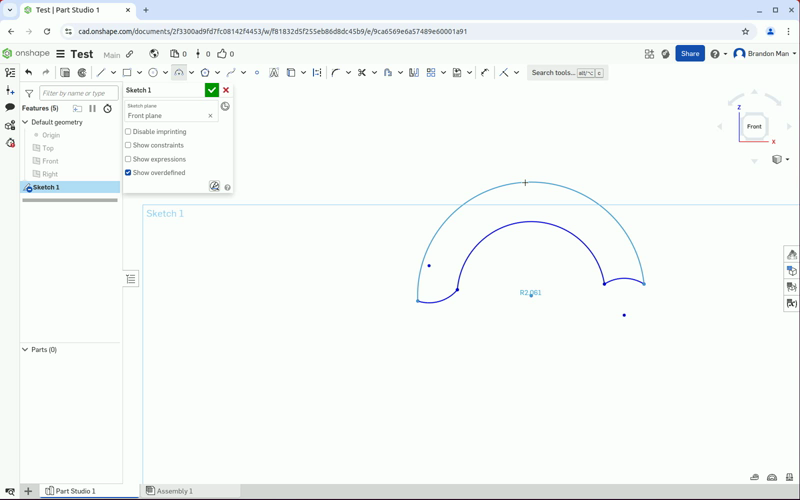
scroll(-6)
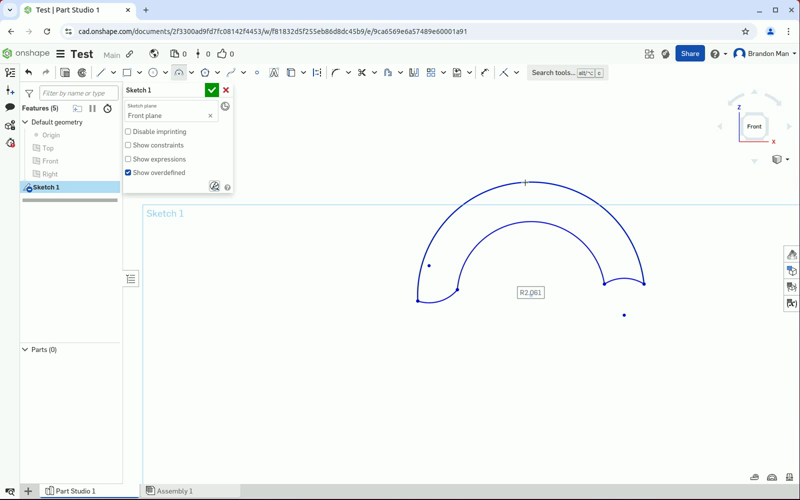
scroll(-6)
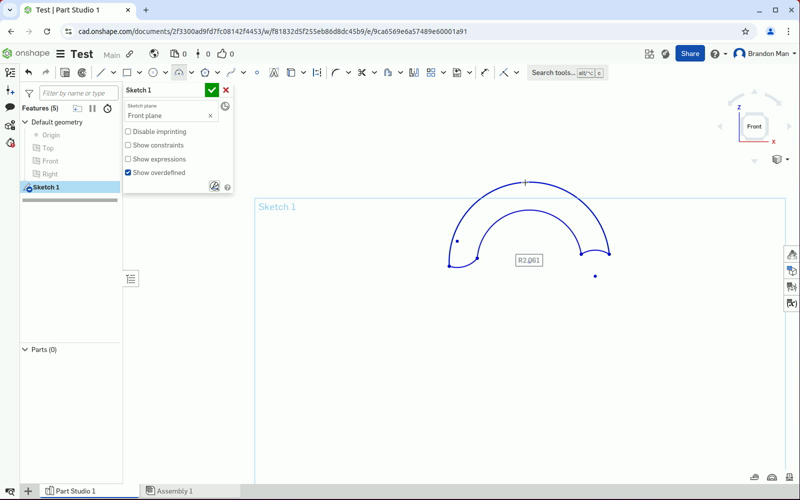
scroll(-6)
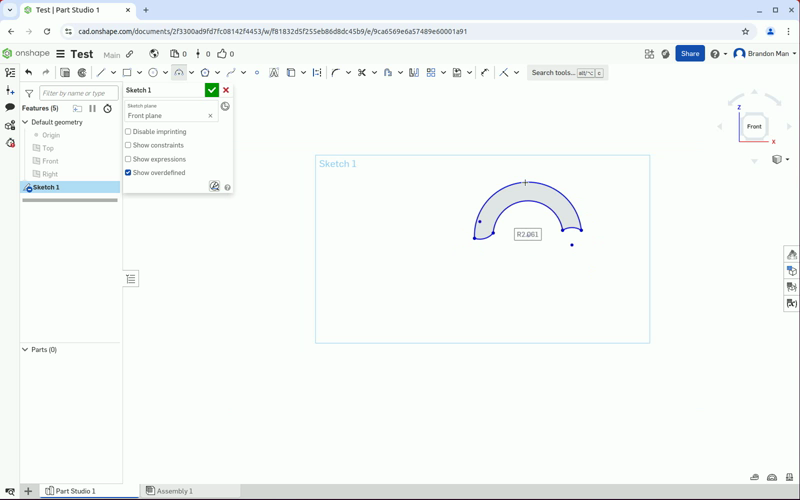
scroll(-6)
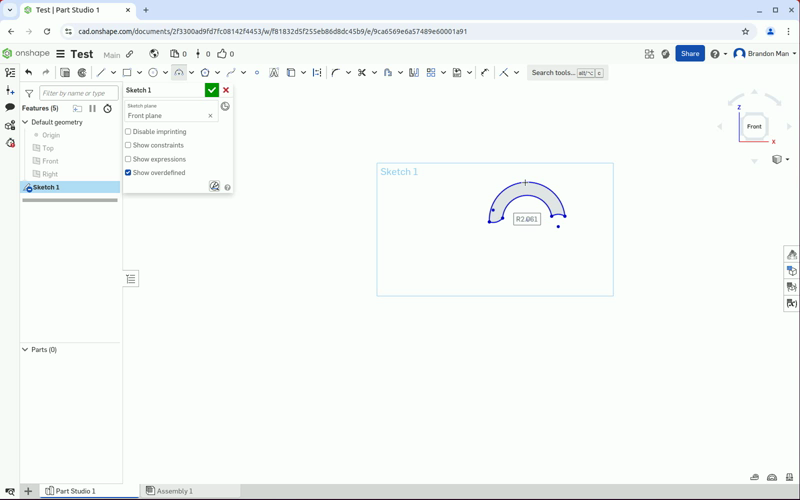
scroll(-6)
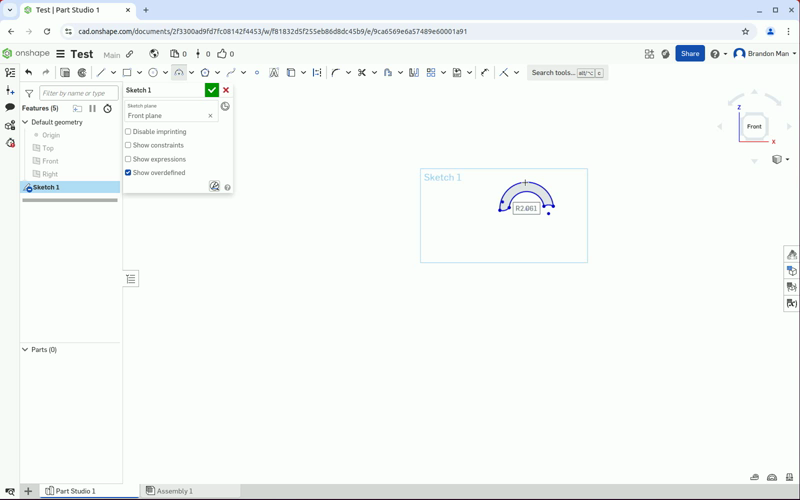
scroll(-6)
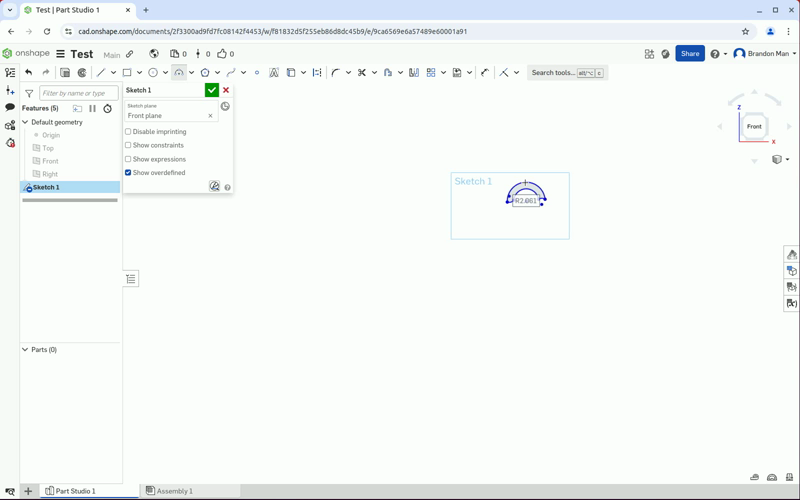
scroll(-6)
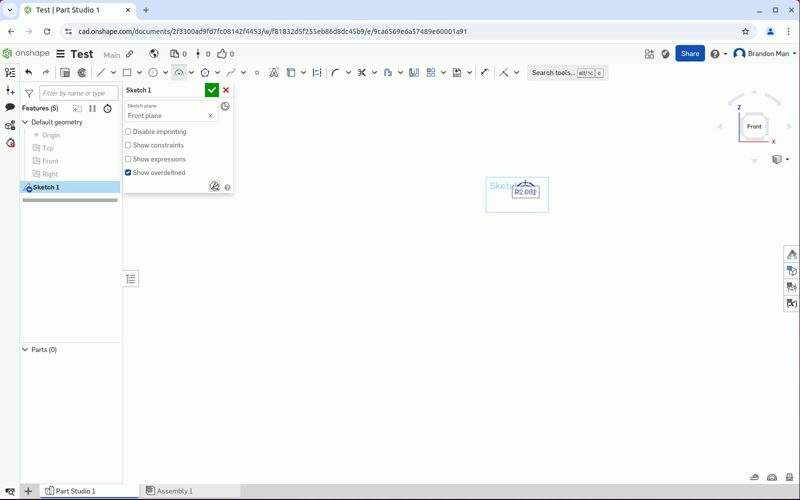
key_up(shift)
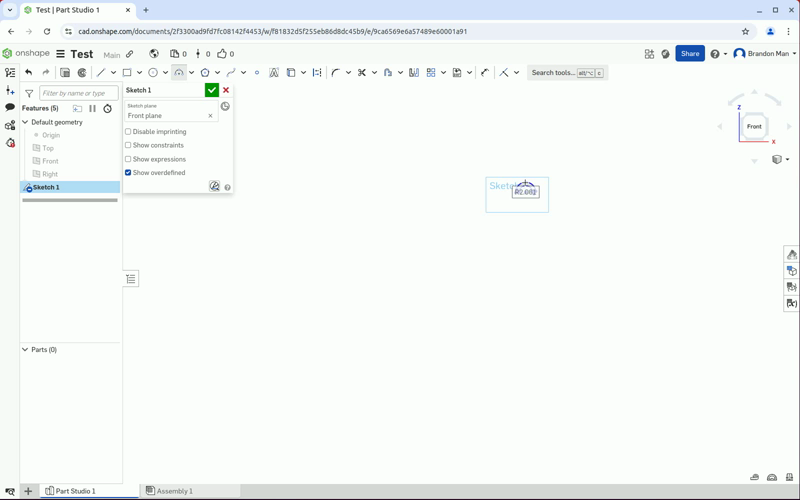
key(esc)
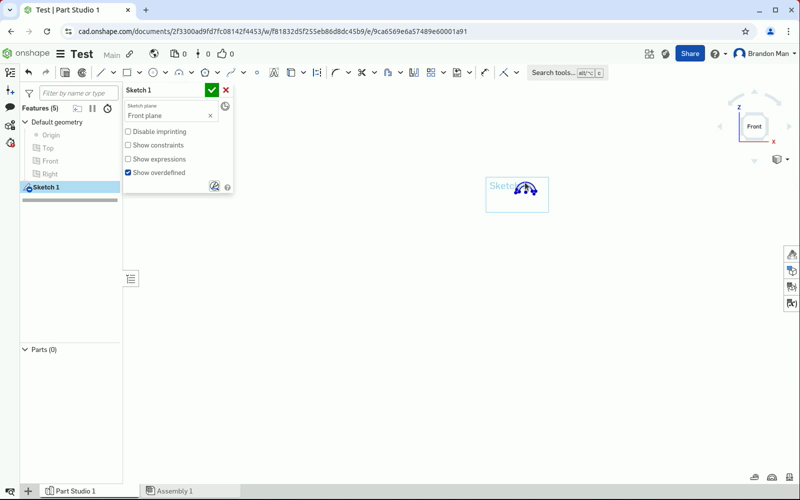
mouse_move(531, 189)
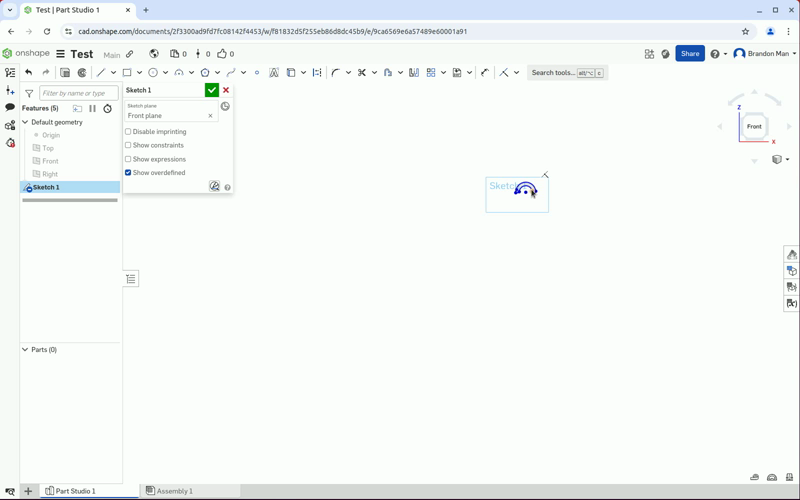
scroll(6)
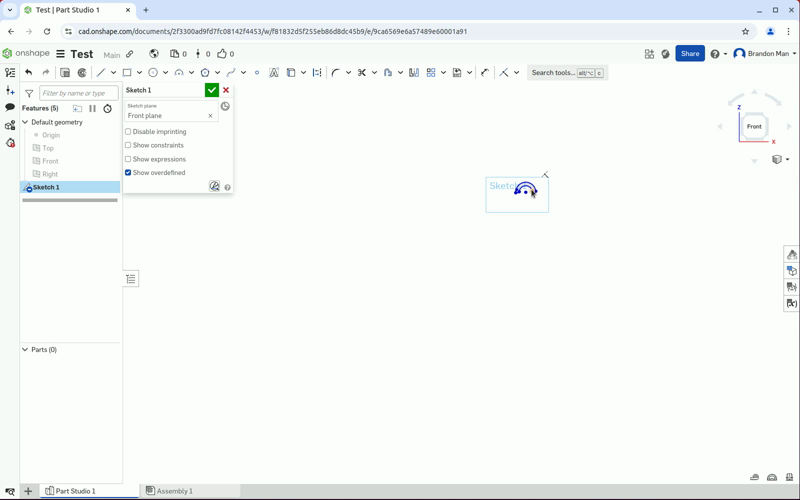
scroll(6)
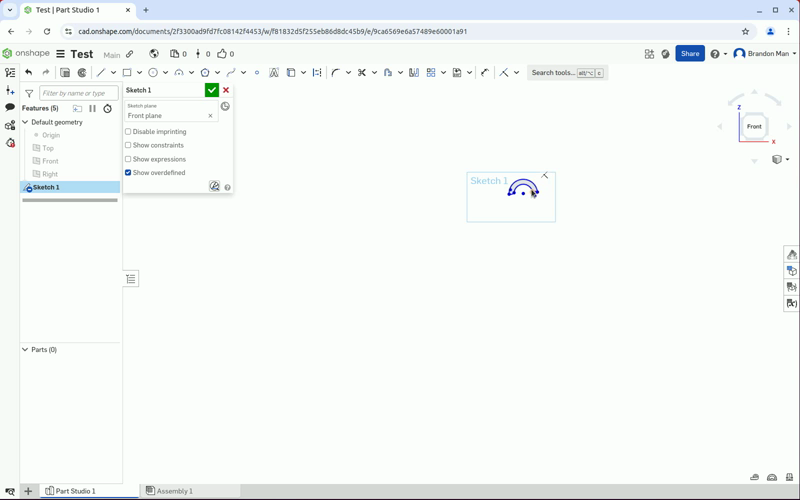
scroll(6)
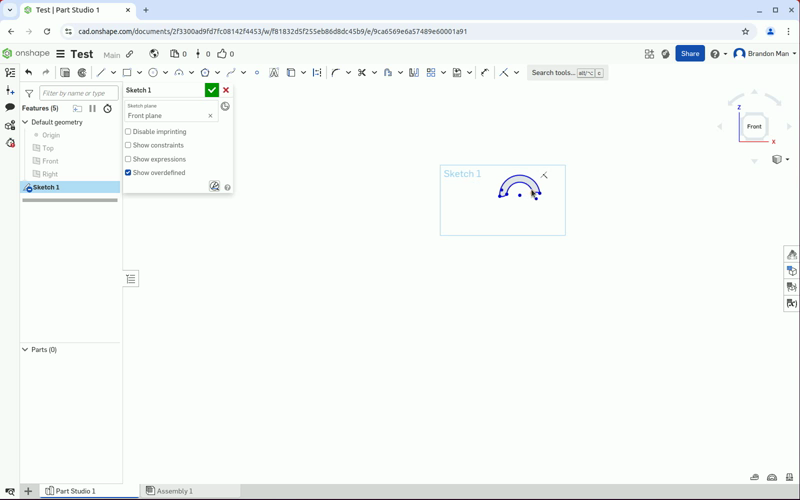
scroll(6)
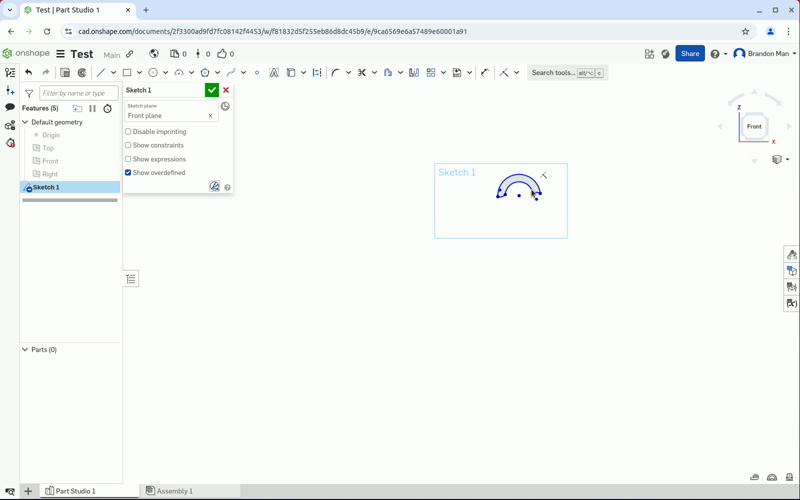
scroll(6)
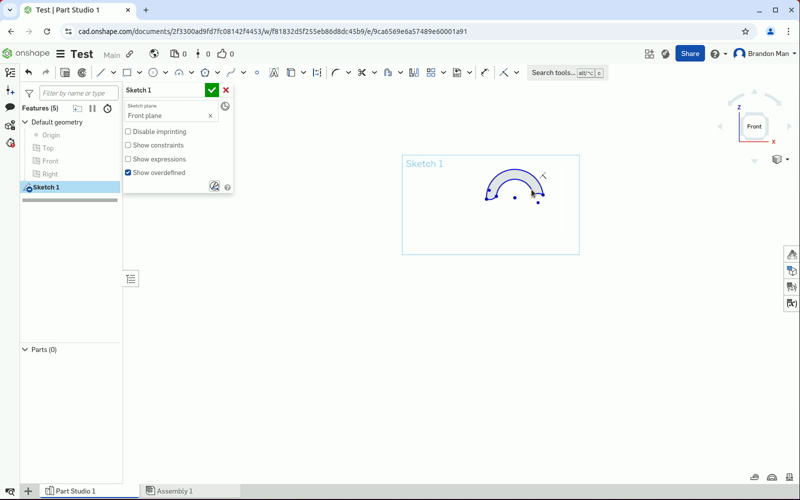
scroll(6)
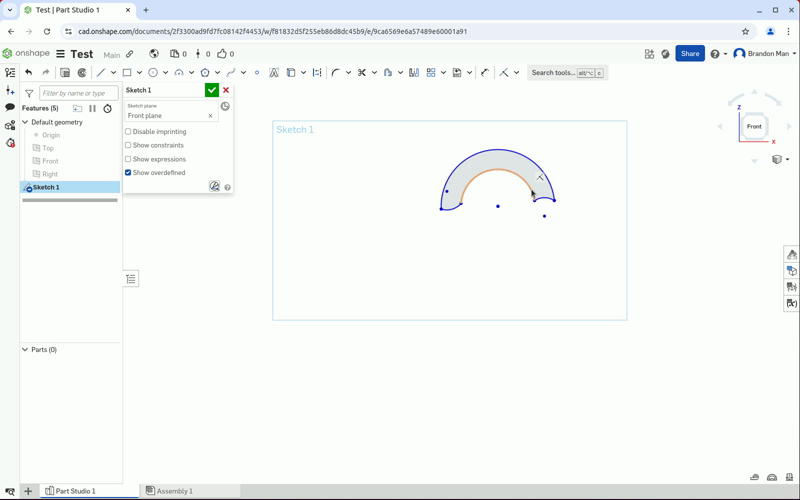
scroll(6)
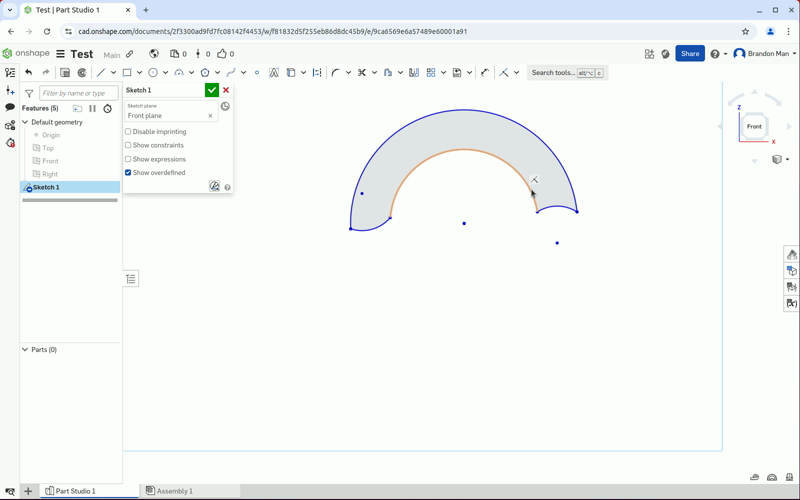
click(531, 189)
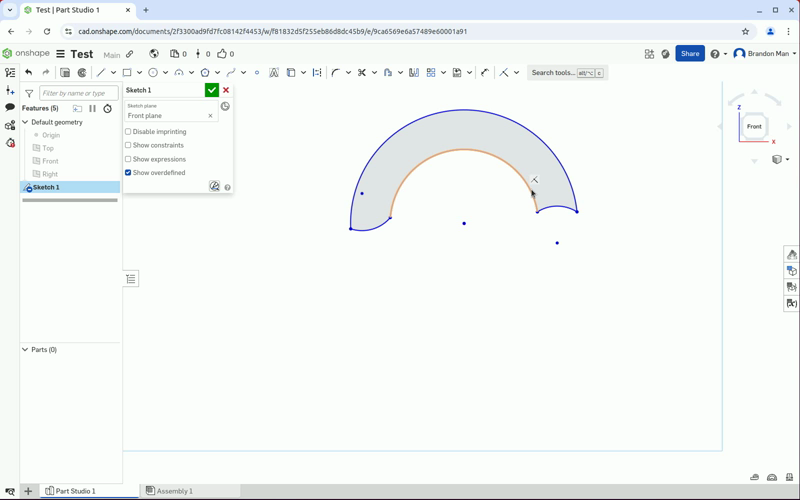
scroll(-6)
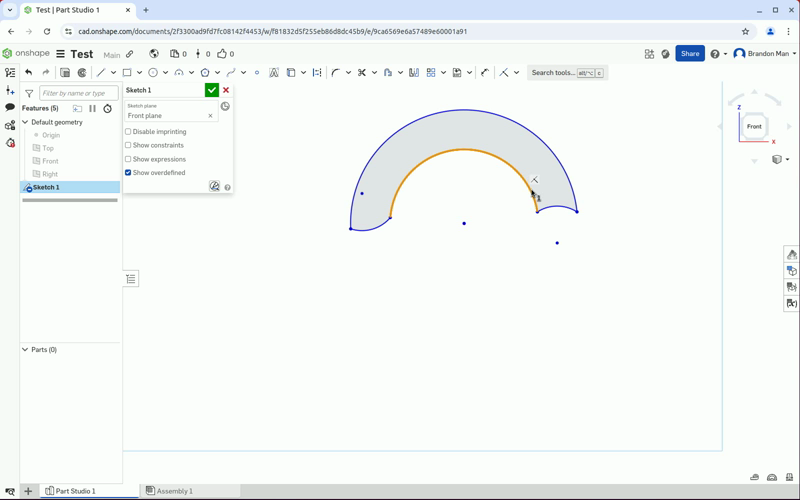
scroll(-6)
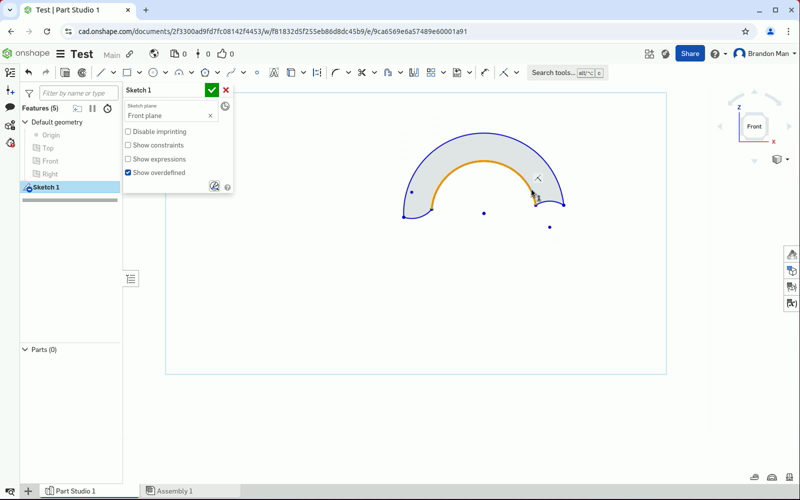
scroll(-6)
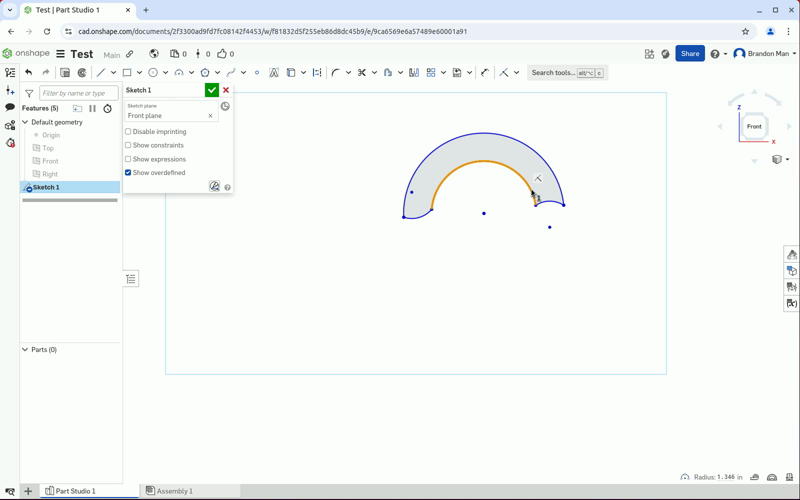
scroll(-6)
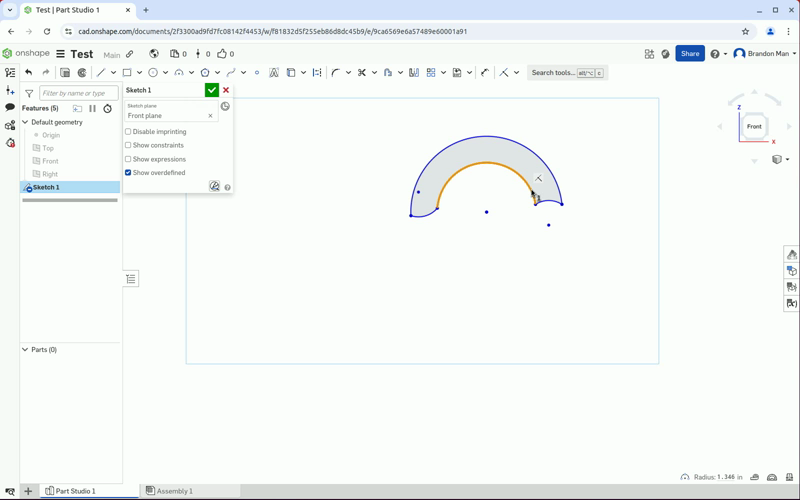
scroll(-6)
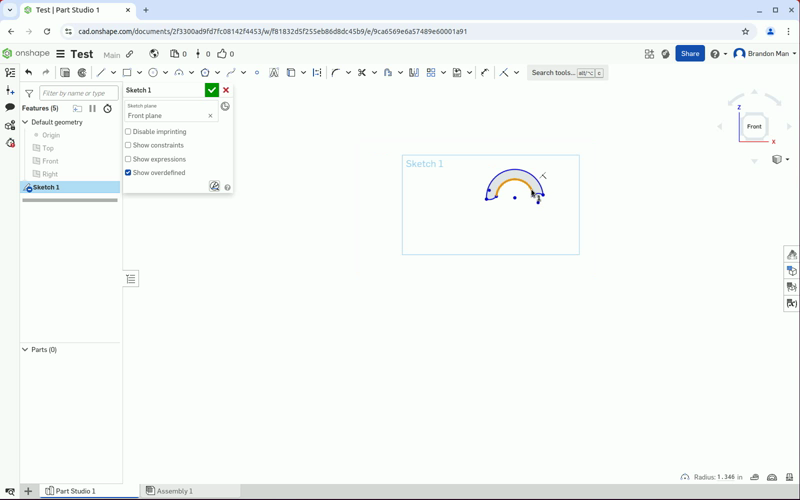
scroll(-6)
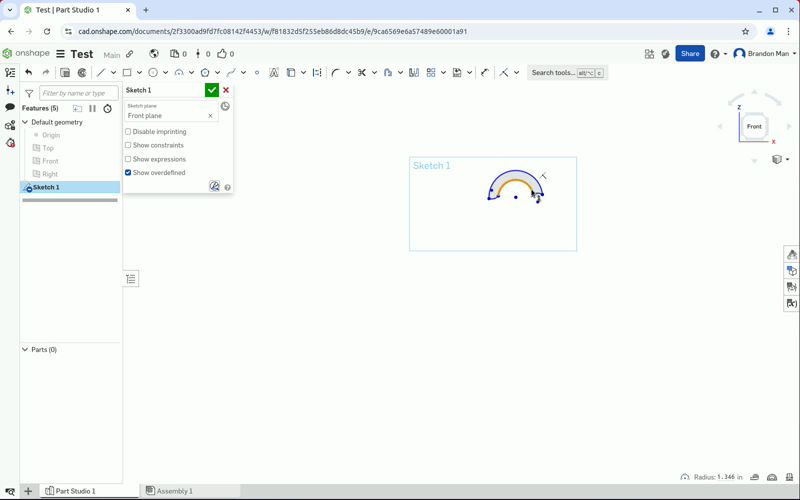
scroll(-6)
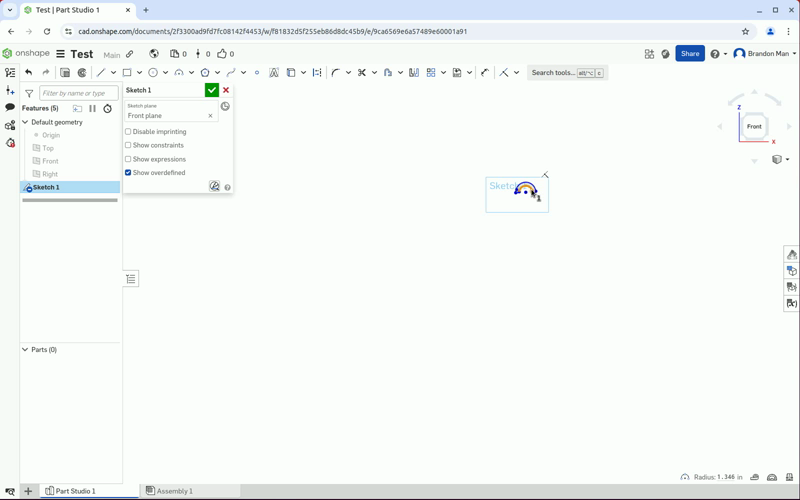
mouse_move(73, 352)
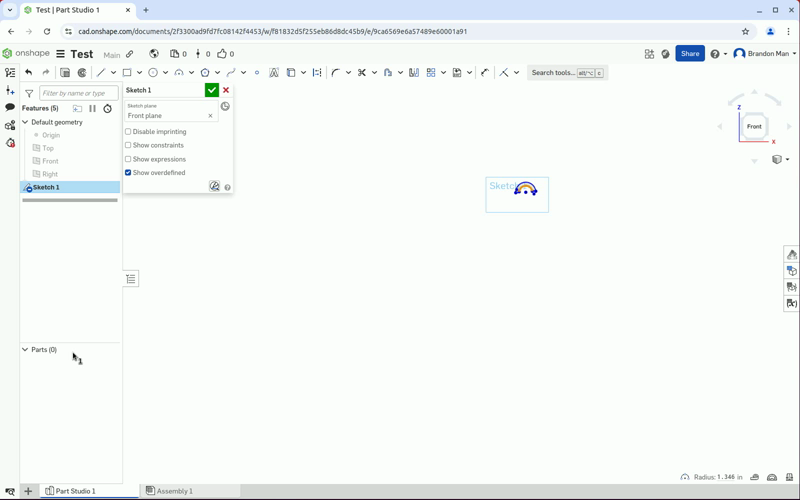
key(shift+y)
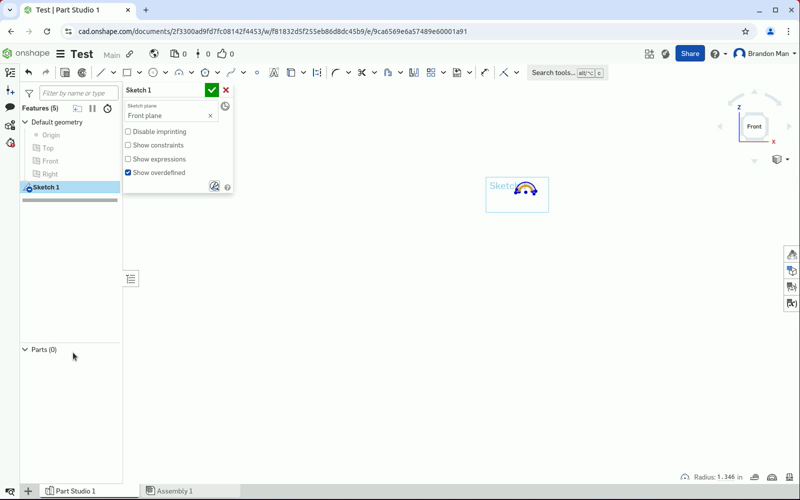
key(shift+e)
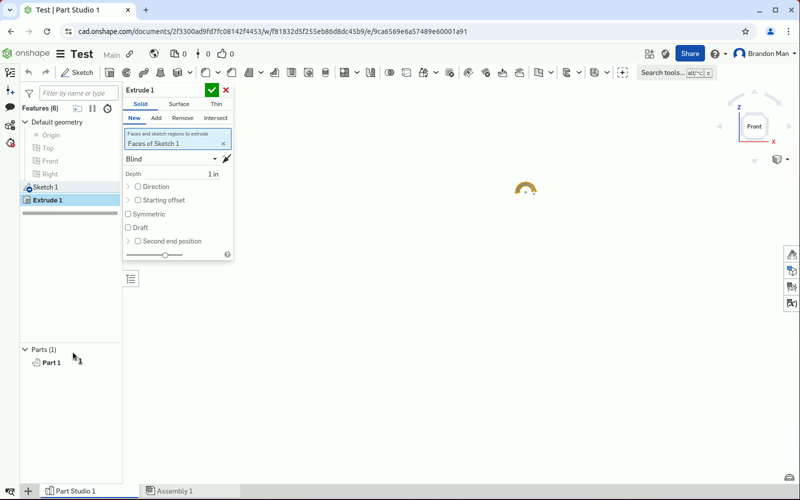
mouse_move(143, 106)
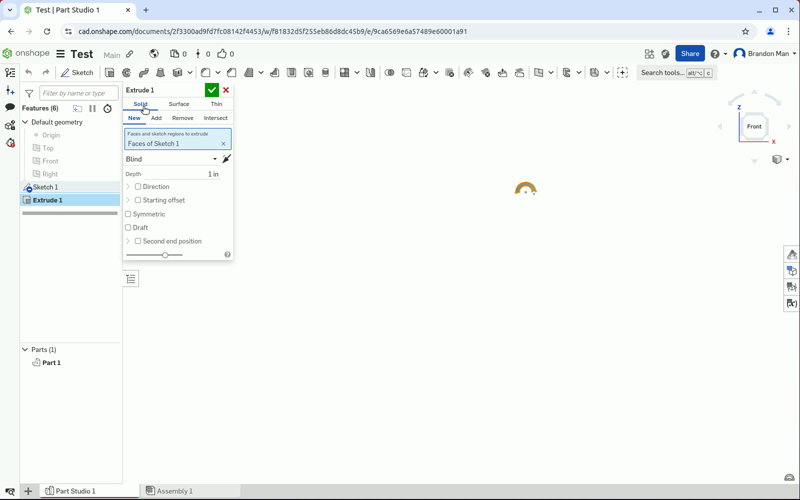
click(143, 106)
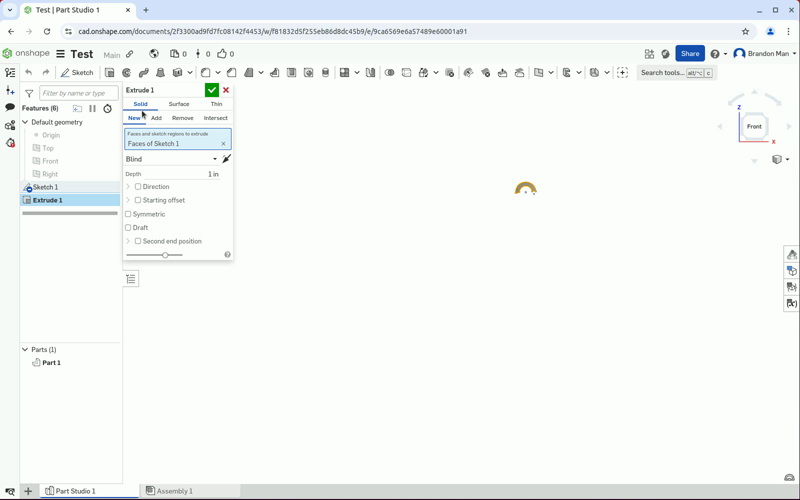
mouse_move(137, 120)
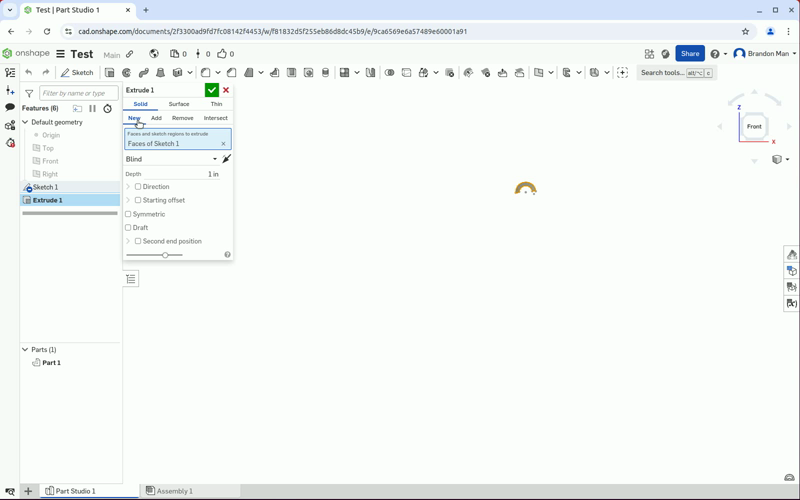
click(137, 120)
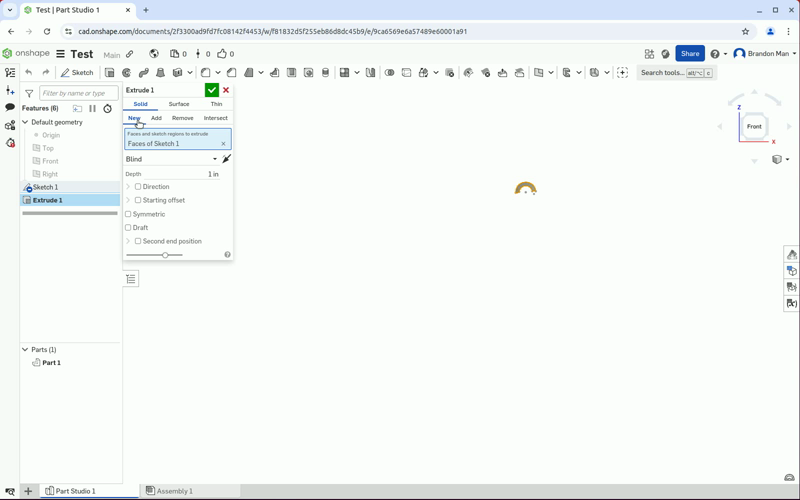
key(tab, 4)
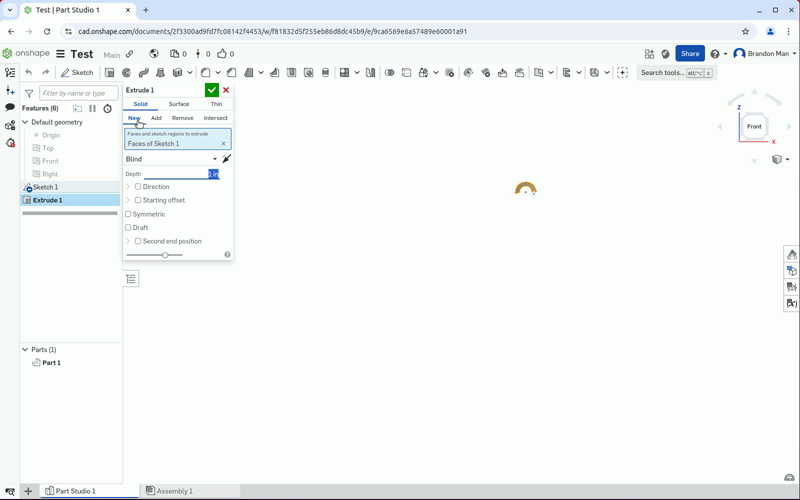
text(0.963)
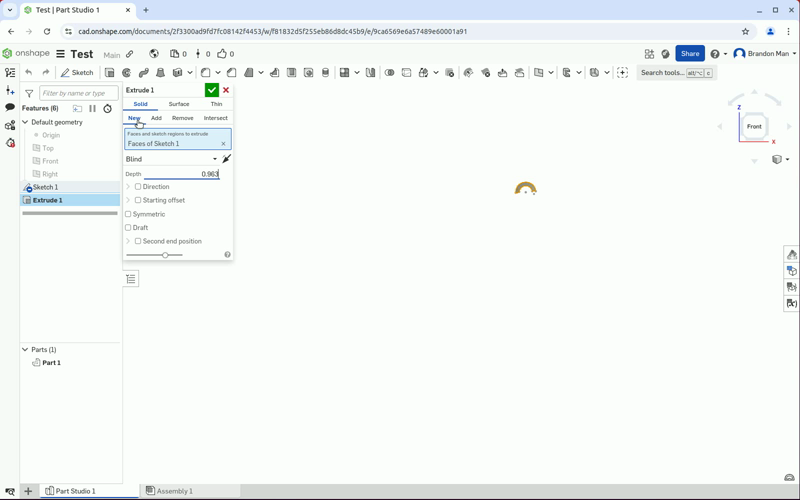
key(enter)
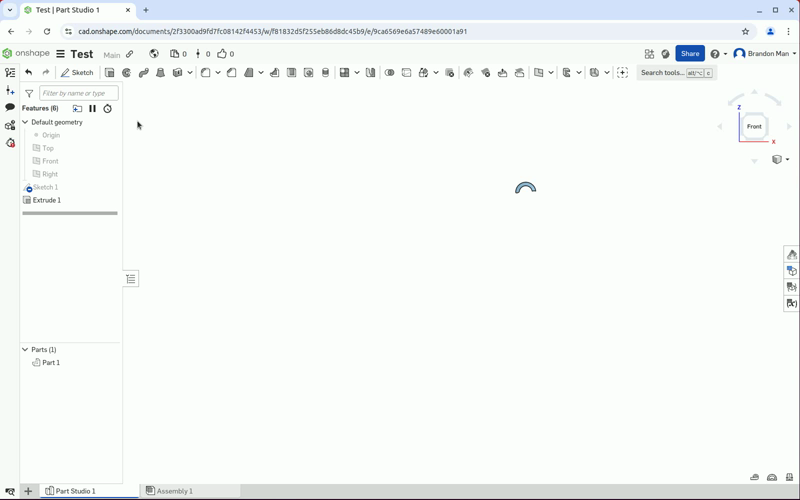
key(shift+h)
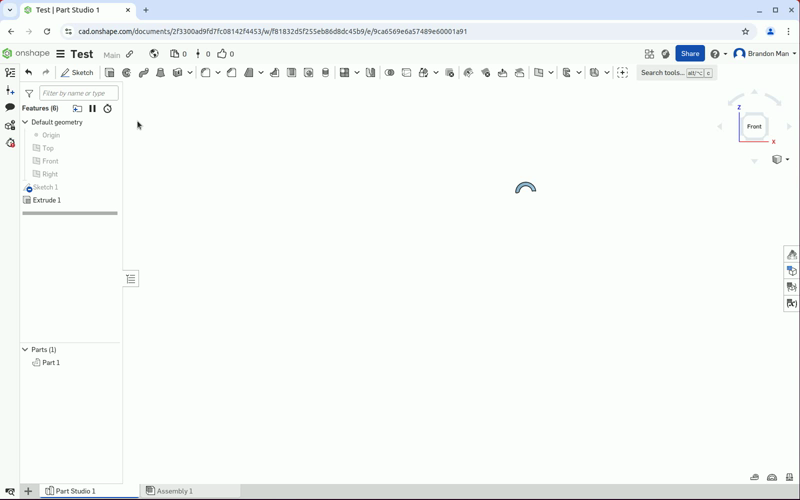
key(shift+h)
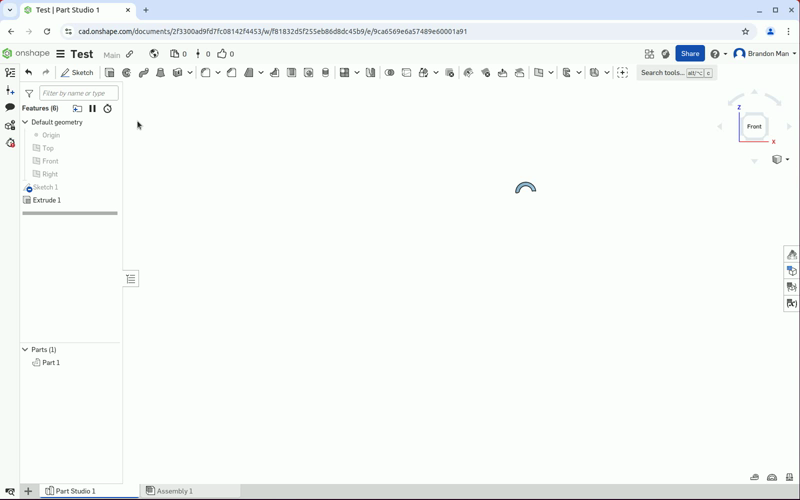
mouse_move(73, 189)
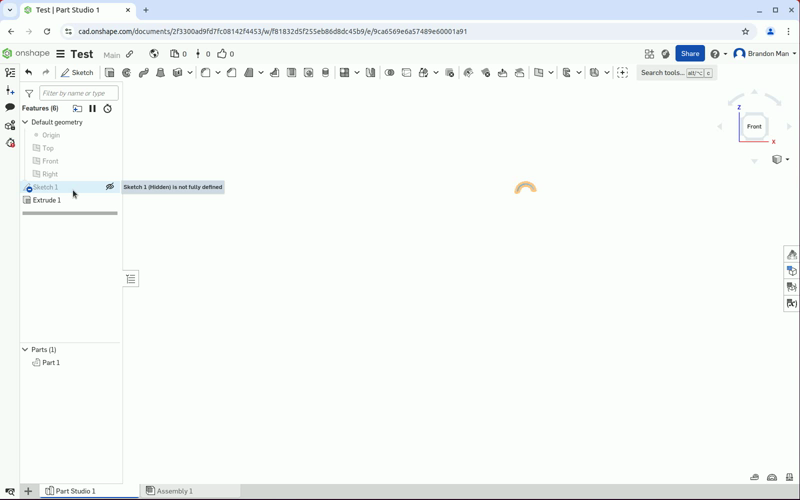
click(73, 189)
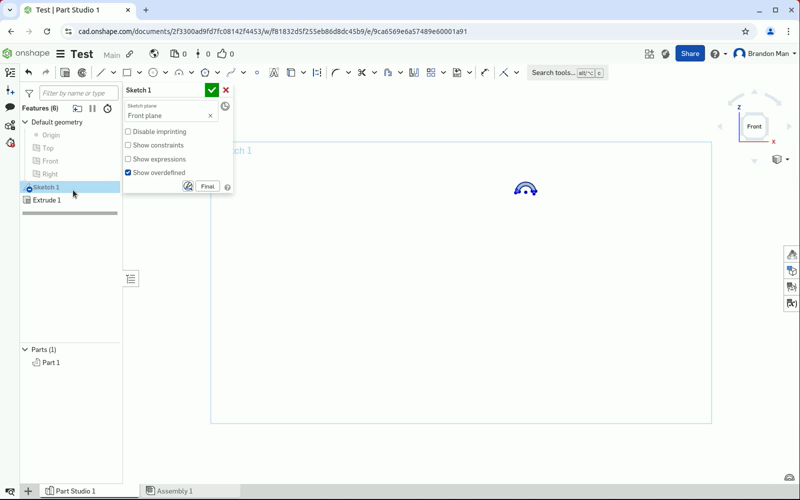
mouse_move(229, 92)
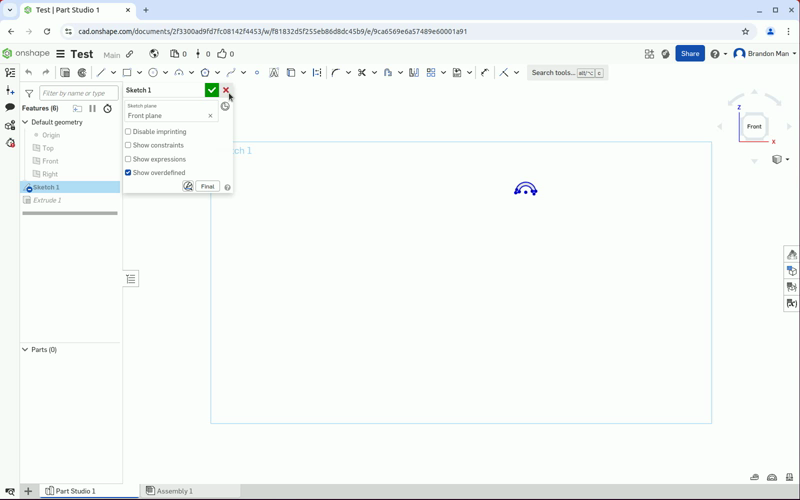
click(229, 92)
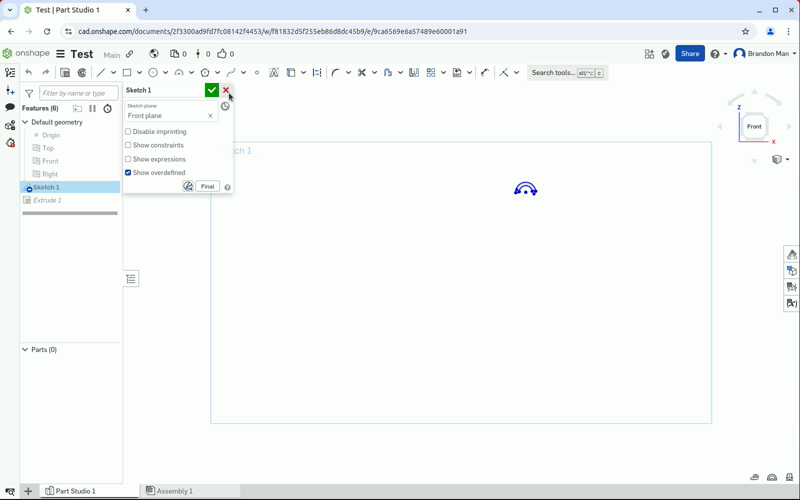
key(shift+s)
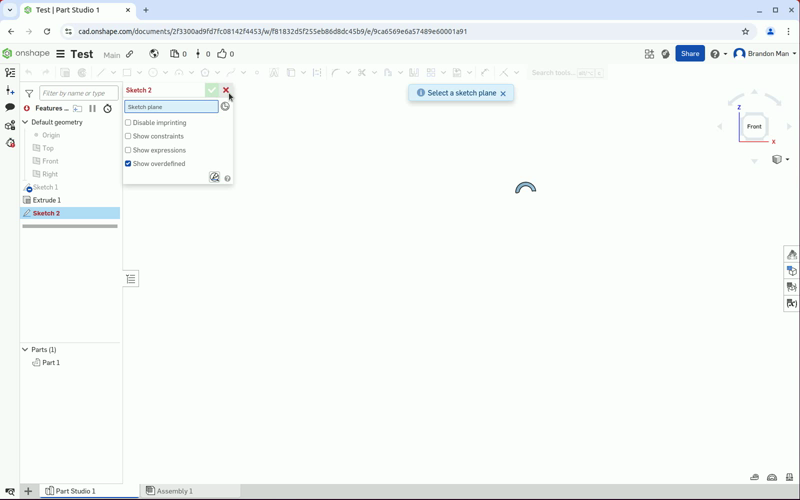
mouse_move(73, 163)
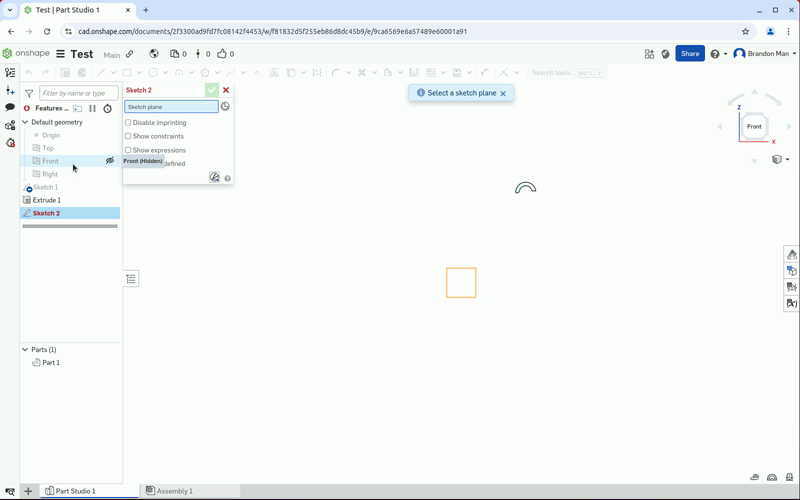
click(73, 163)
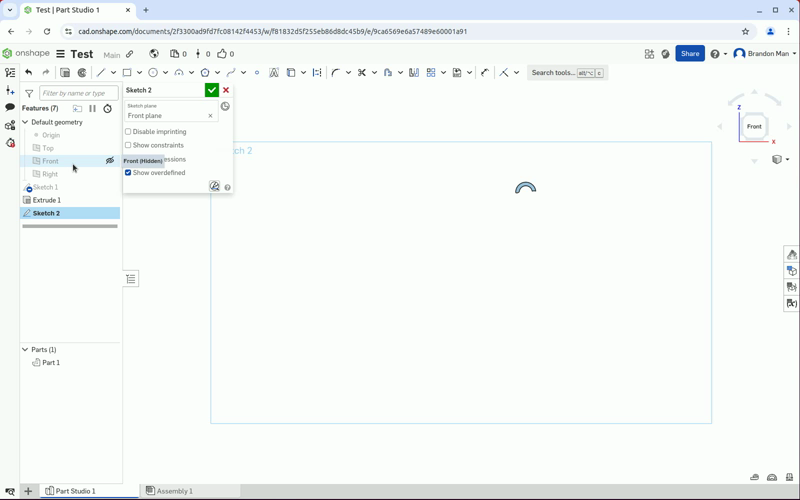
mouse_move(73, 352)
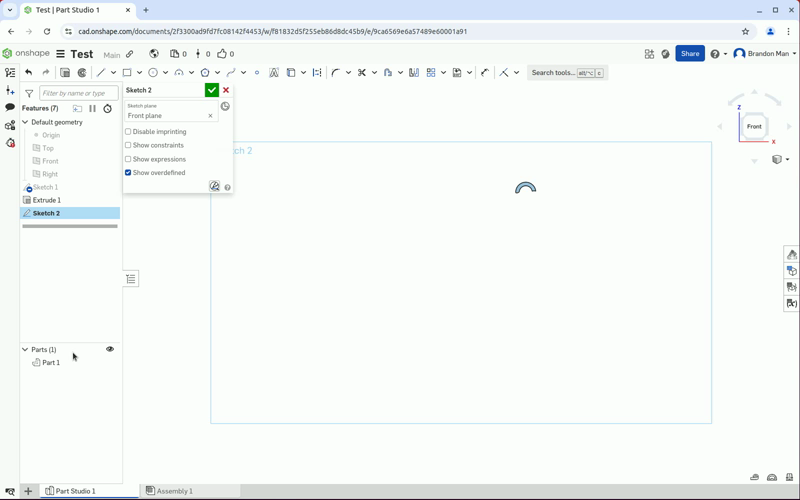
key(y)
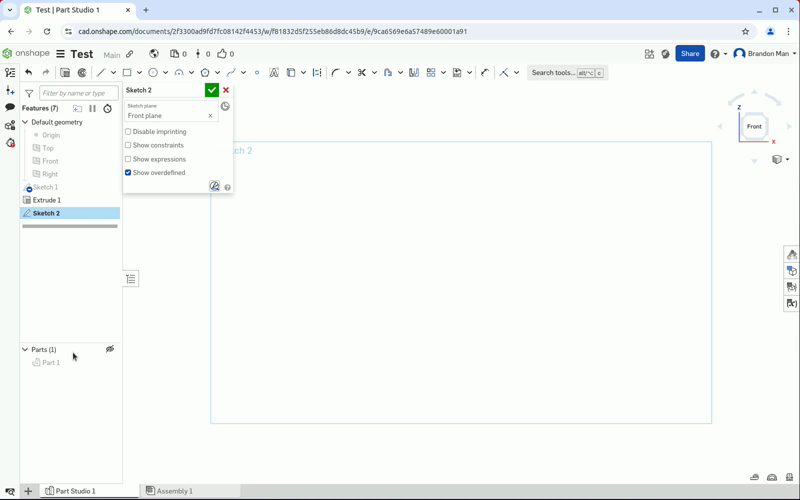
key(l)
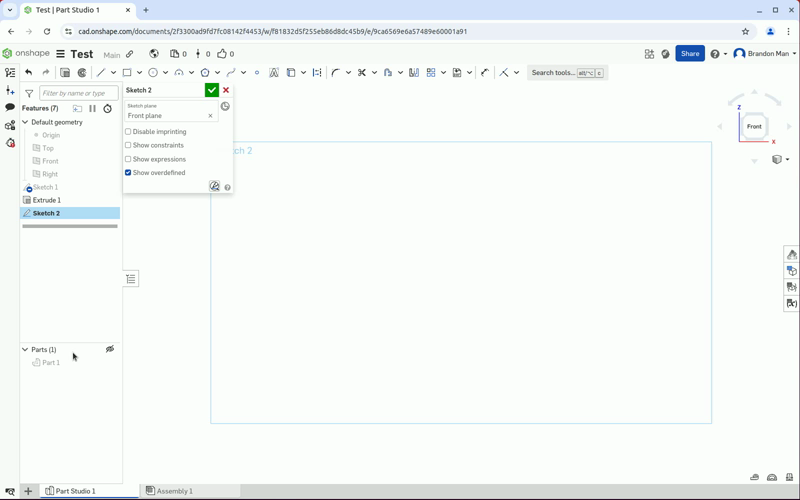
key_down(shift)
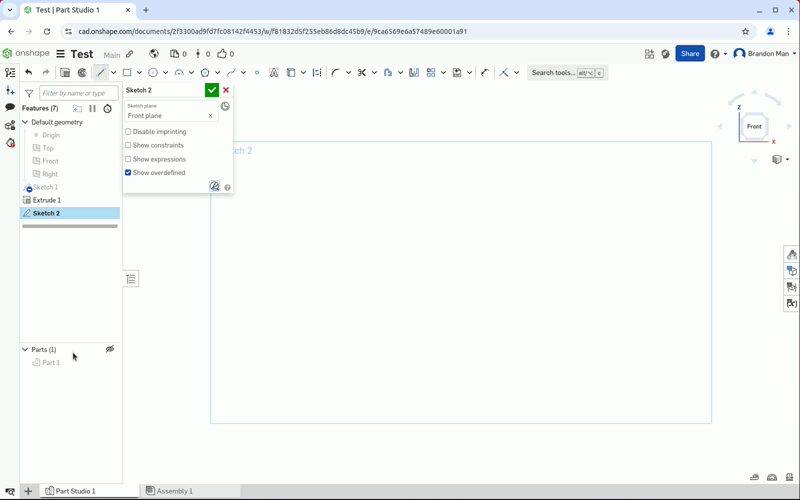
mouse_move(484, 220)
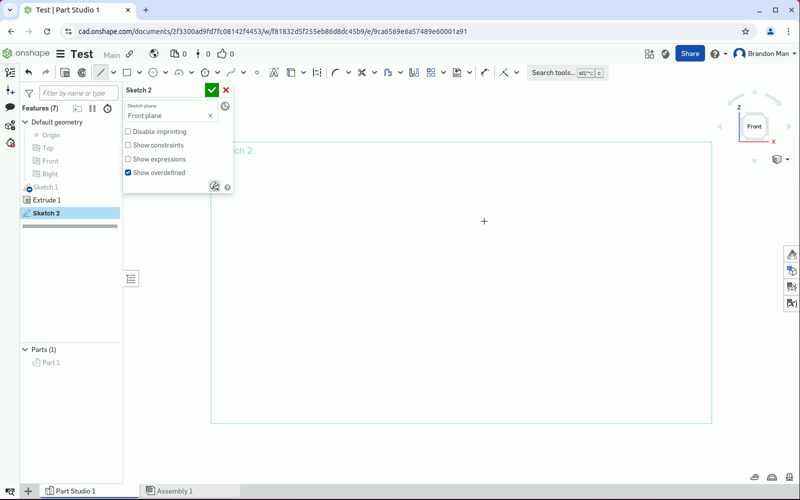
click(484, 220)
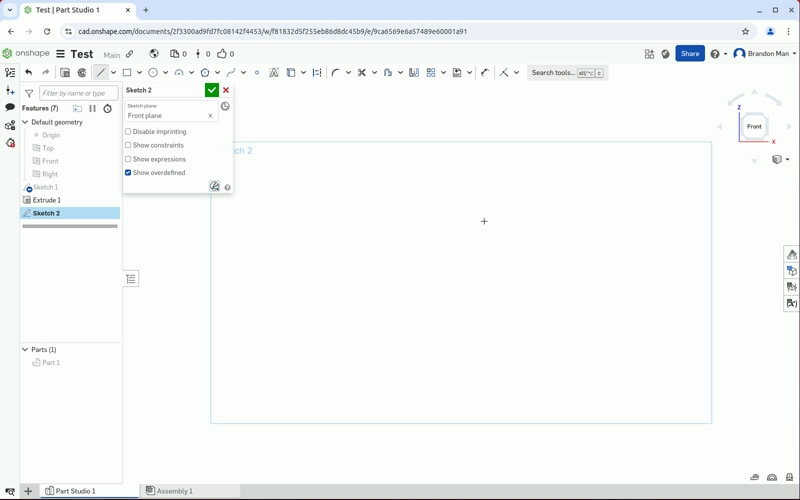
key_up(shift)
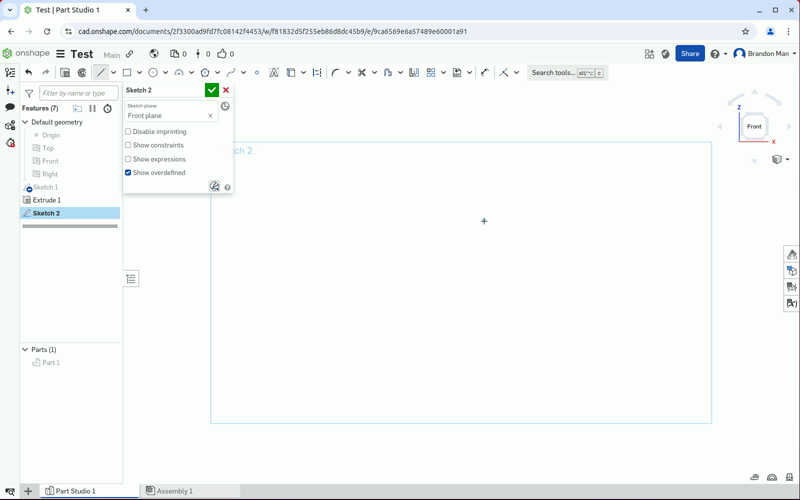
key_down(shift)
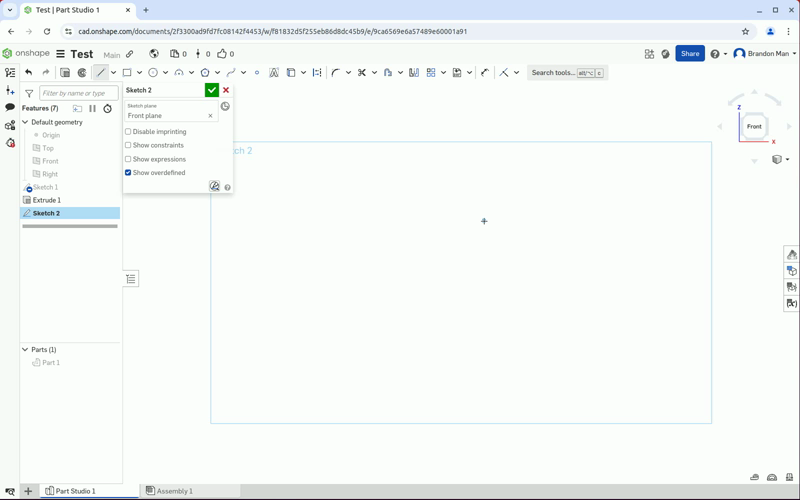
mouse_move(514, 220)
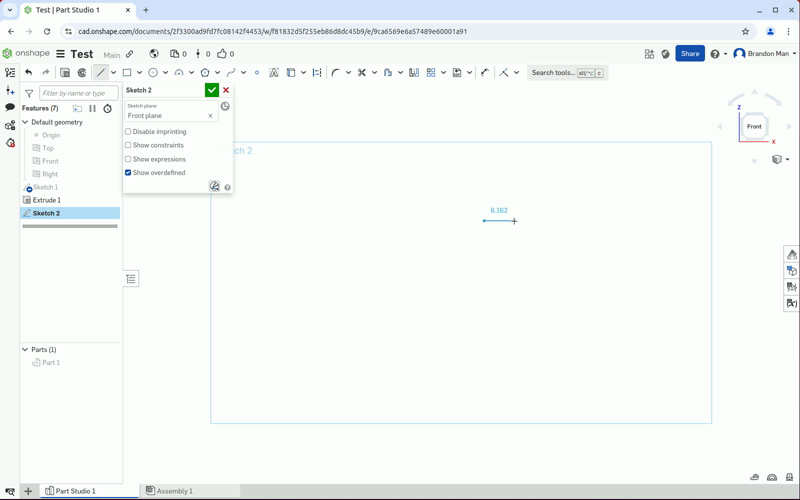
mouse_move(527, 236)
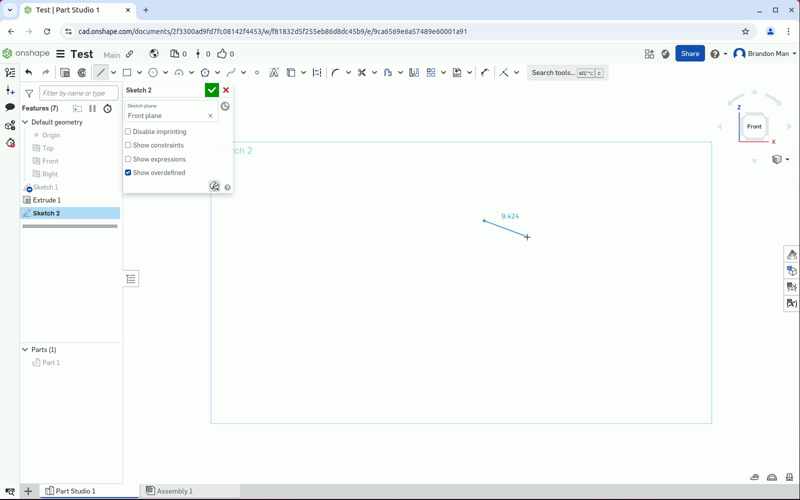
click(527, 236)
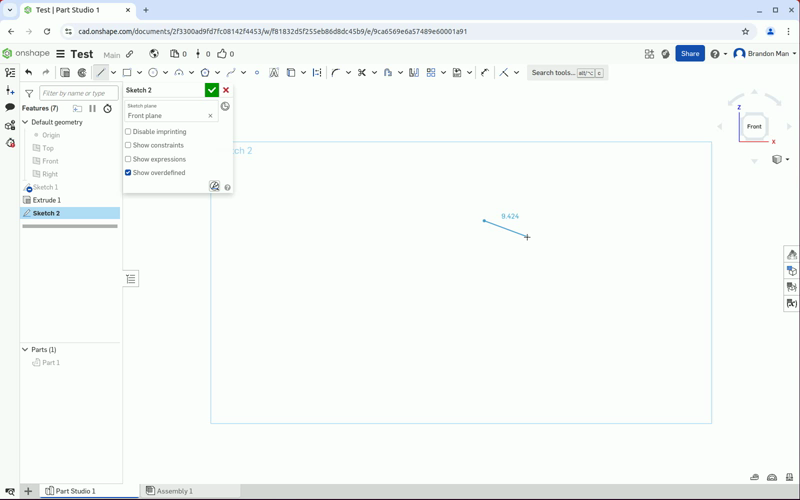
key_up(shift)
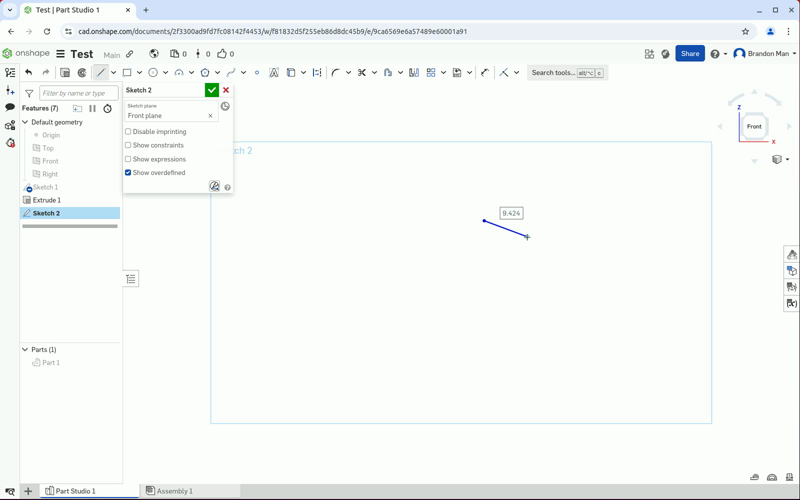
key_down(shift)
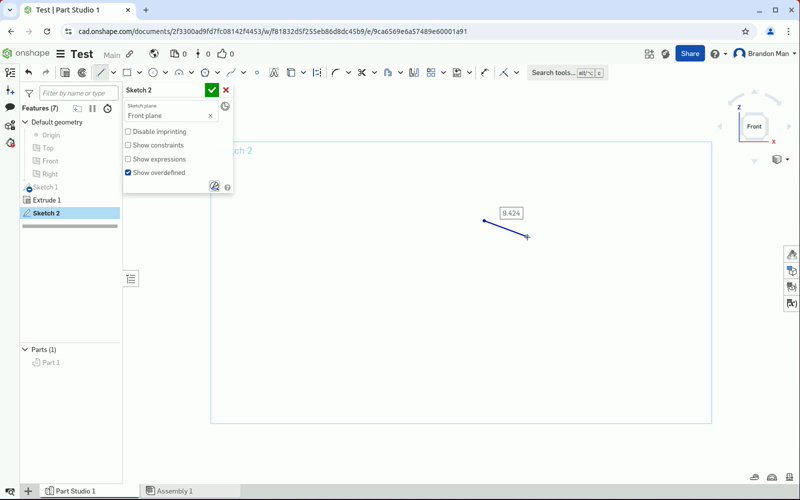
mouse_move(557, 236)
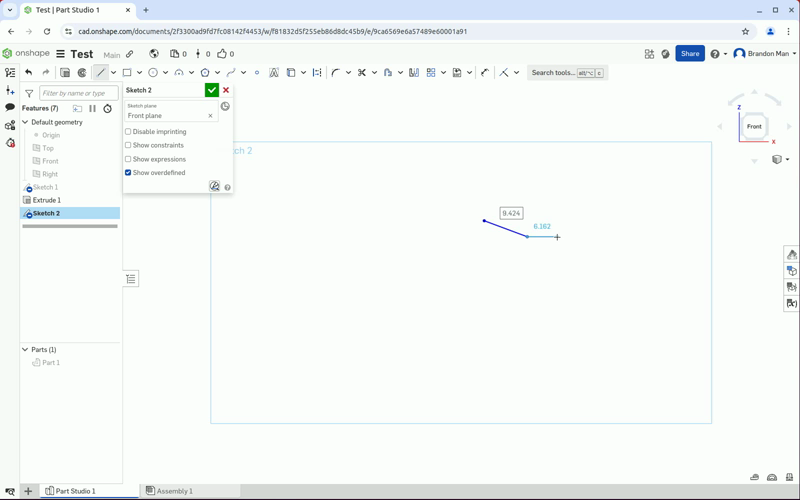
mouse_move(486, 259)
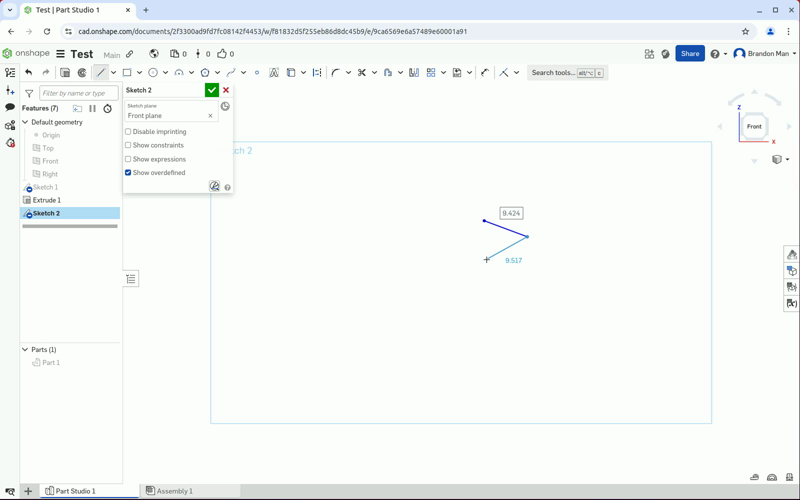
click(486, 259)
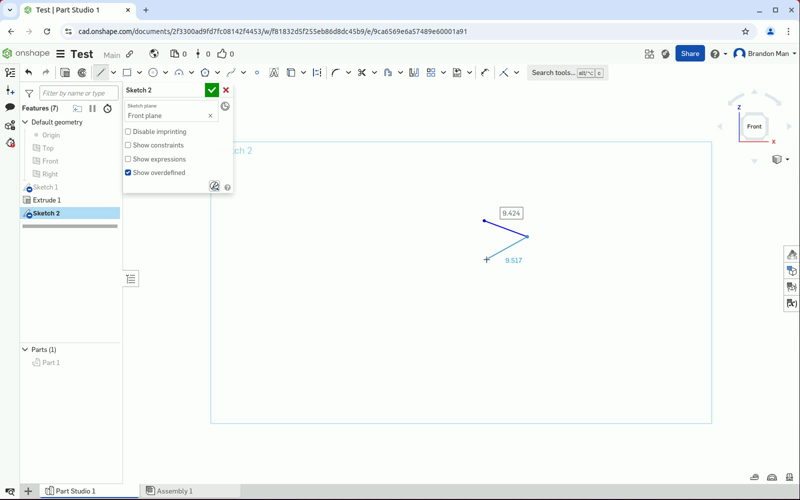
key_up(shift)
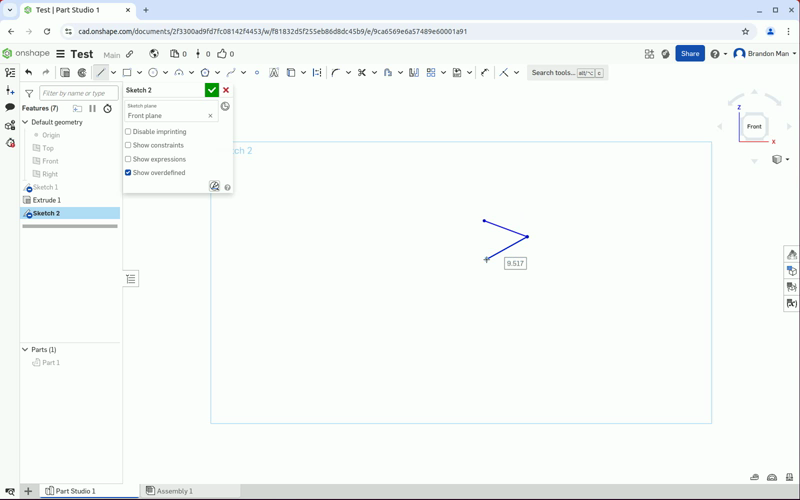
key(esc)
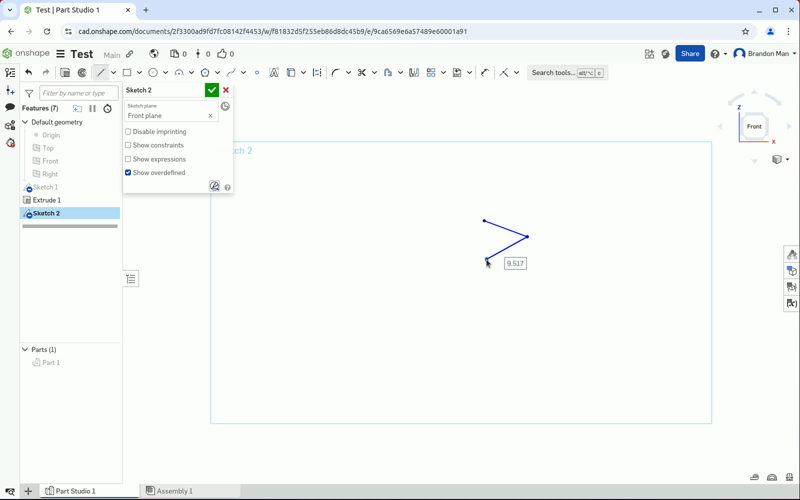
key(a)
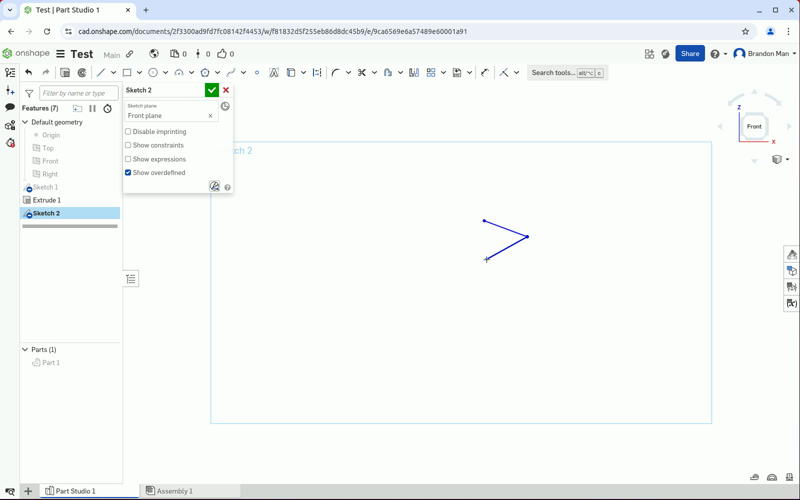
mouse_move(486, 259)
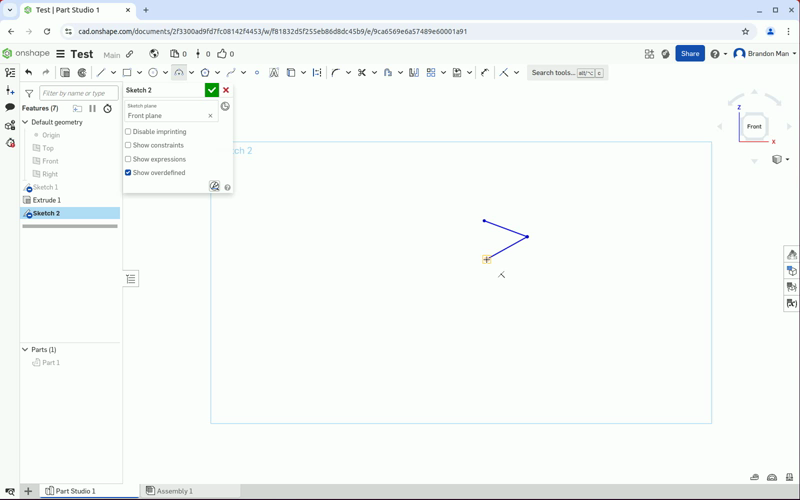
click(486, 259)
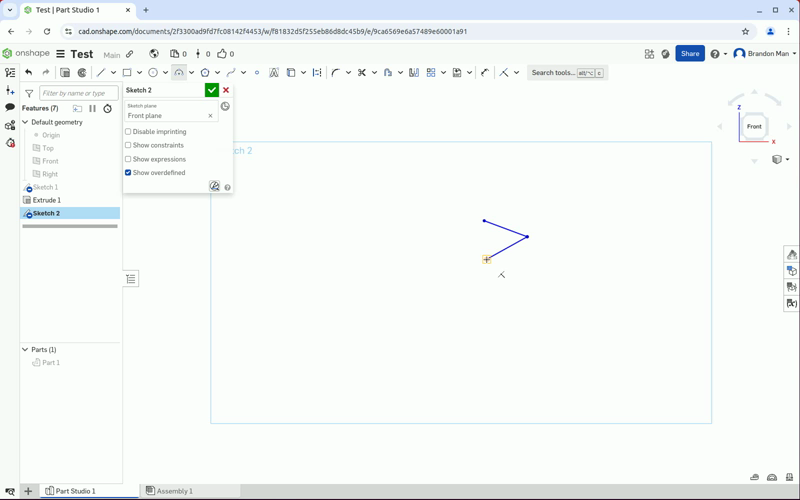
mouse_move(484, 220)
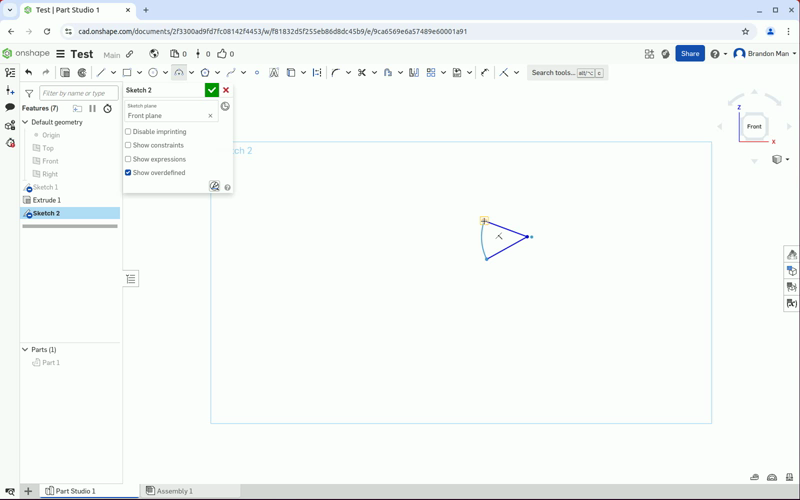
click(484, 220)
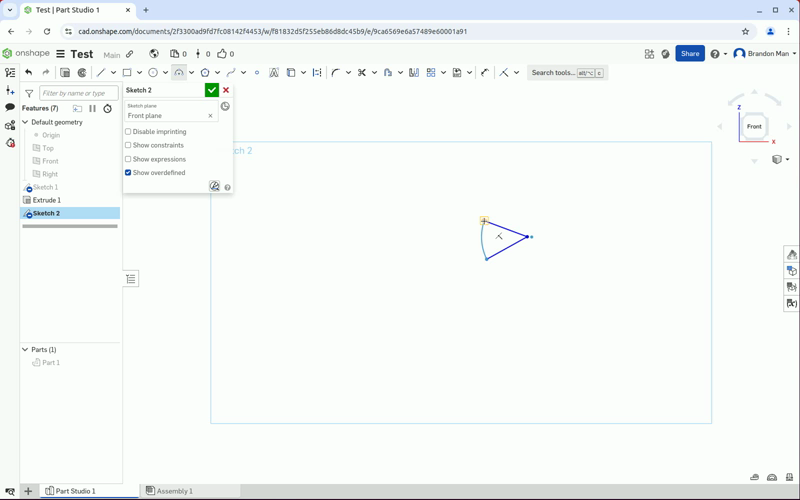
key_down(shift)
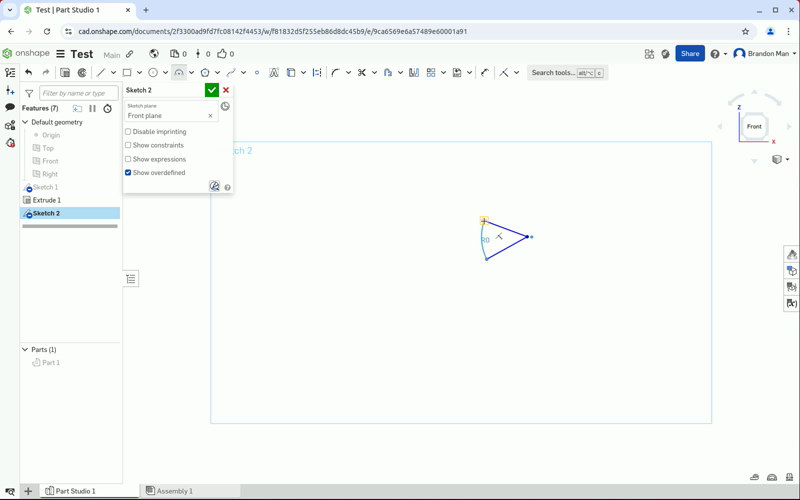
mouse_move(573, 233)
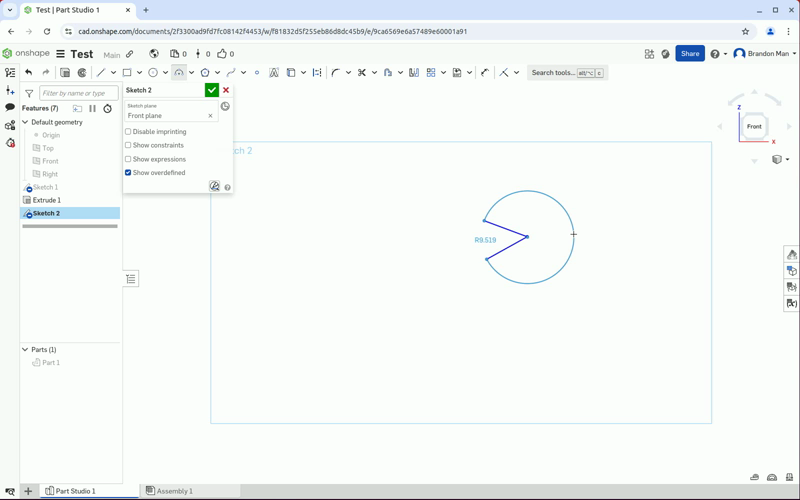
click(573, 233)
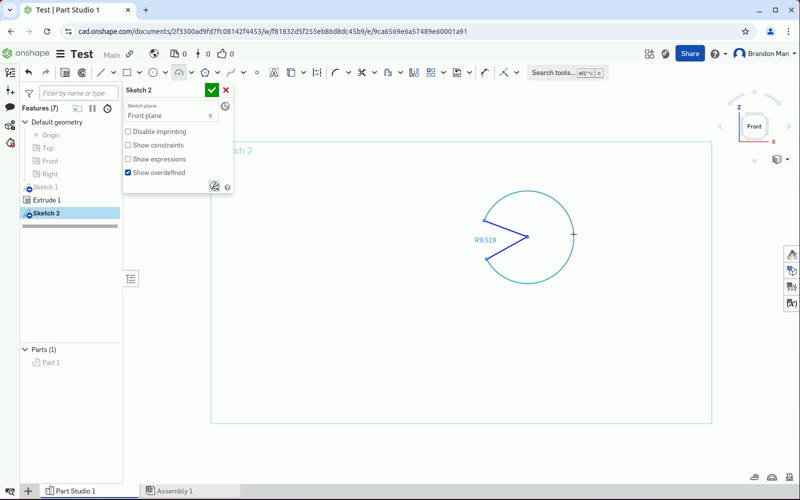
key_up(shift)
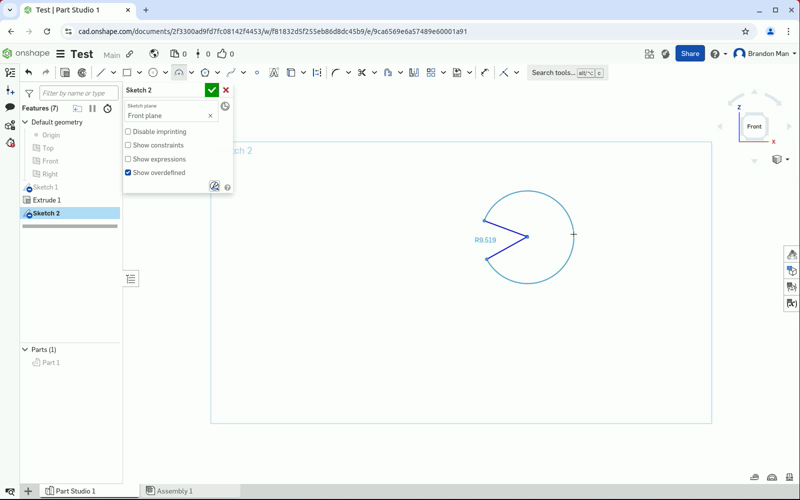
key(esc)
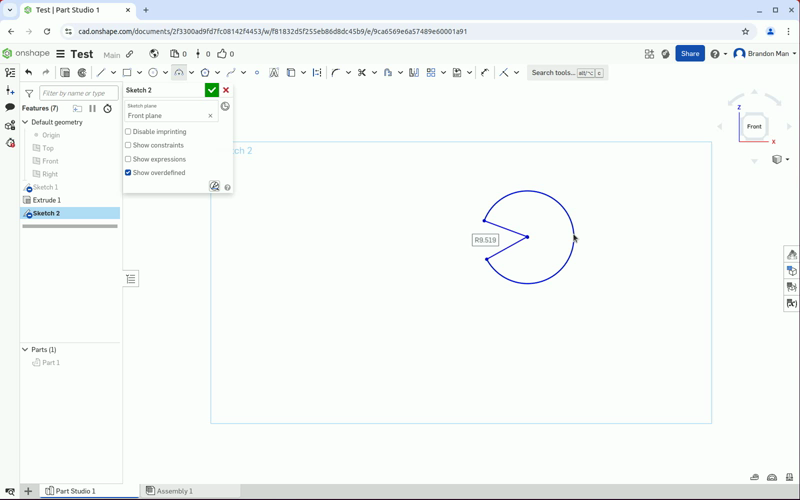
key(c)
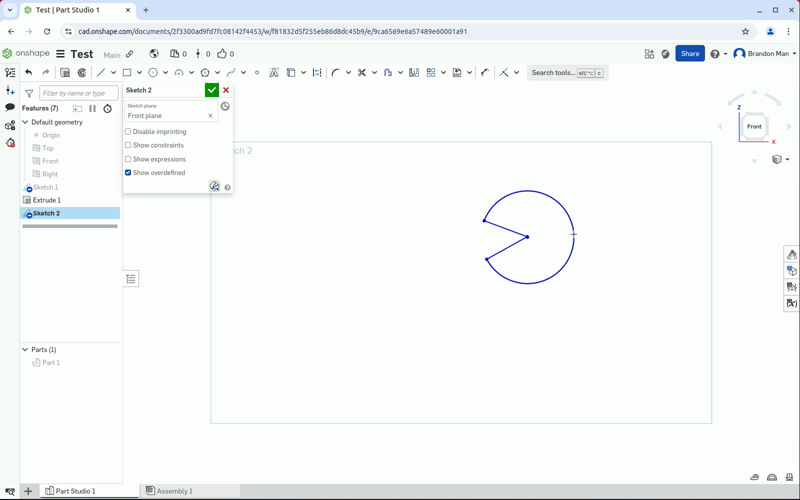
key_down(shift)
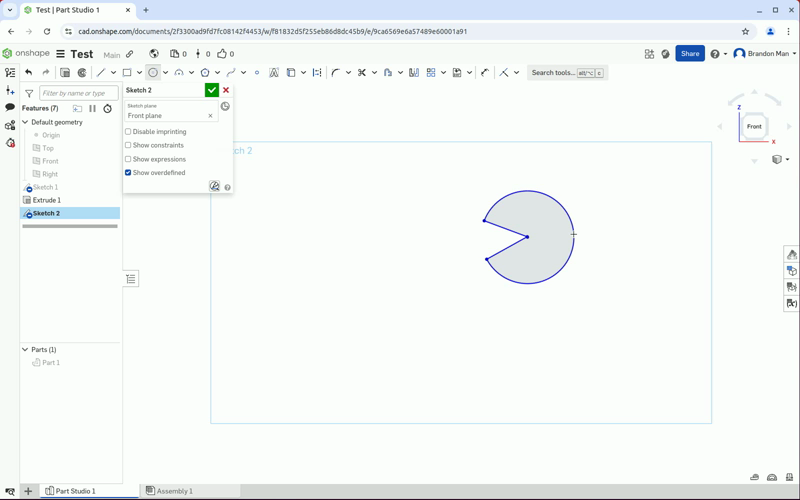
mouse_move(502, 214)
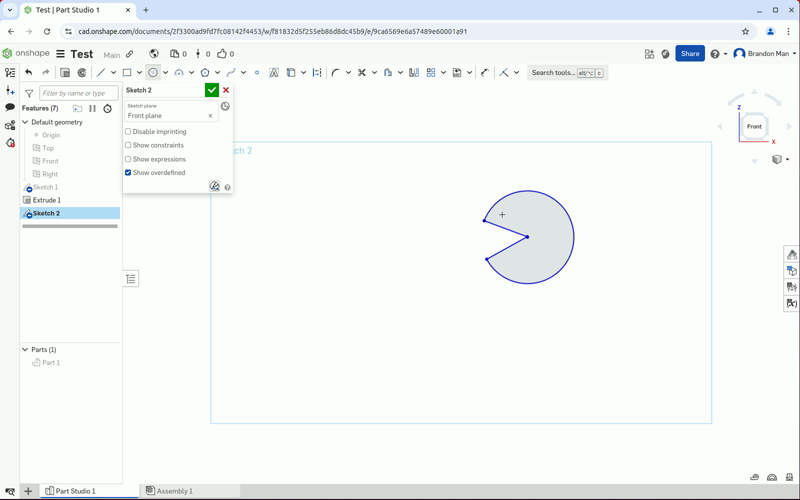
click(502, 214)
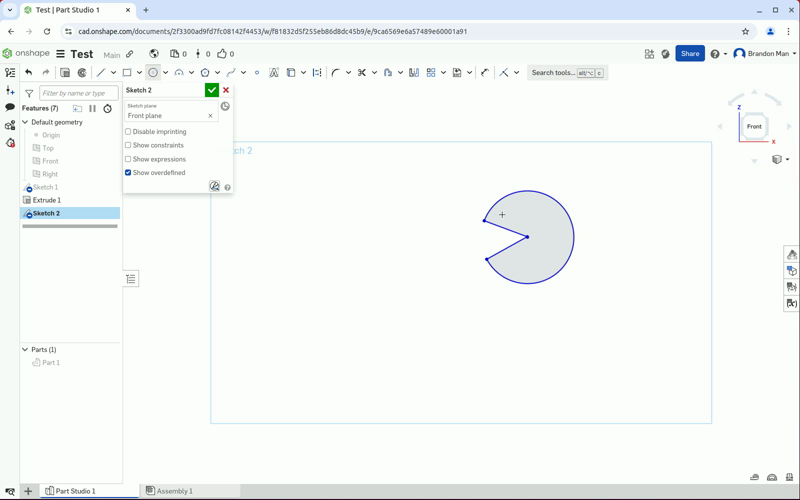
key_up(shift)
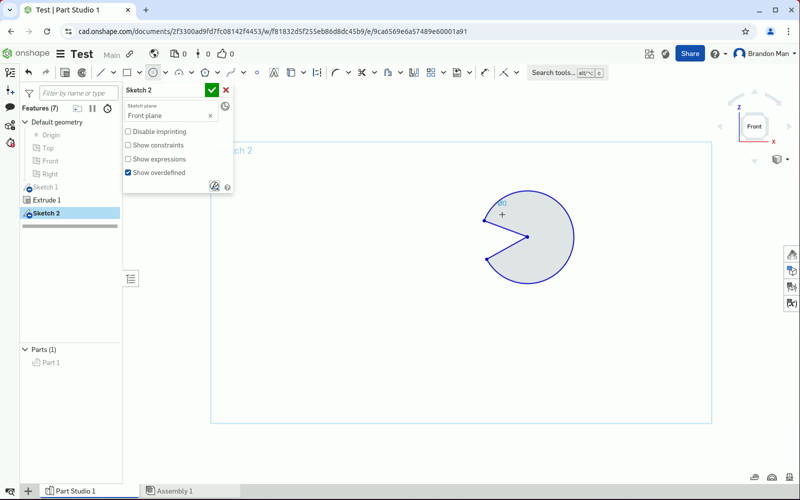
mouse_move(506, 214)
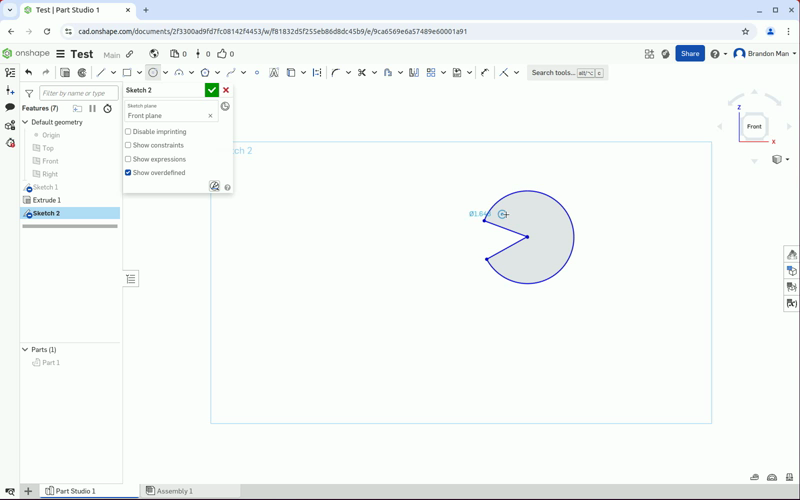
click(506, 214)
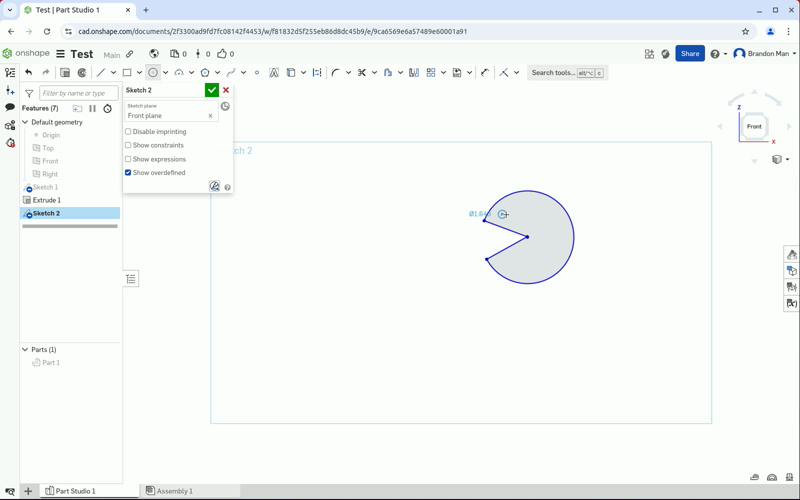
key(esc)
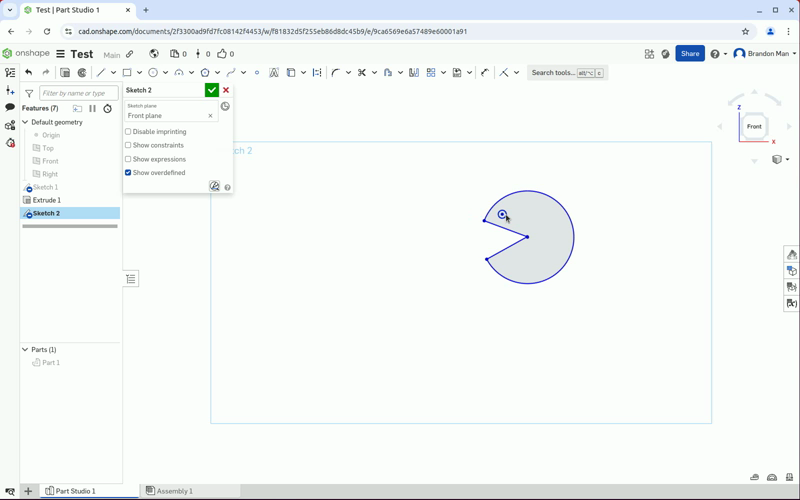
mouse_move(550, 201)
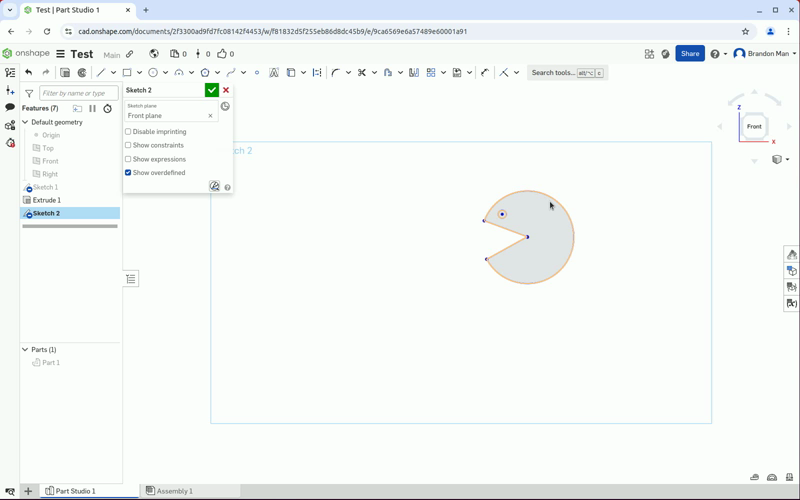
click(550, 201)
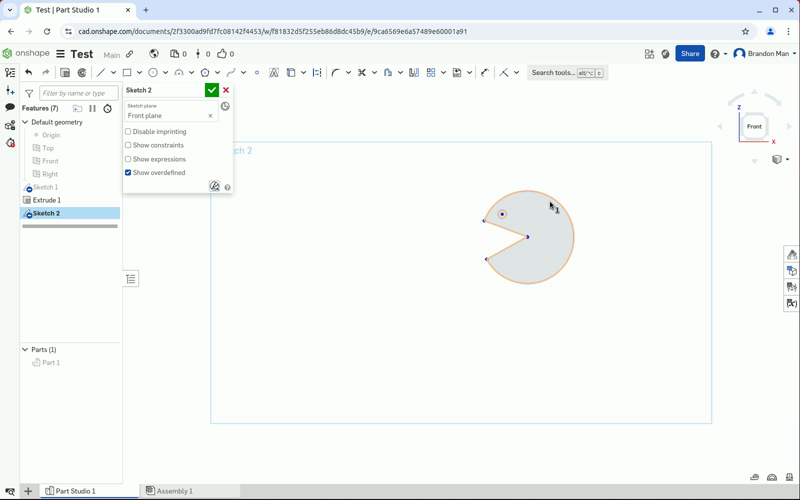
mouse_move(73, 352)
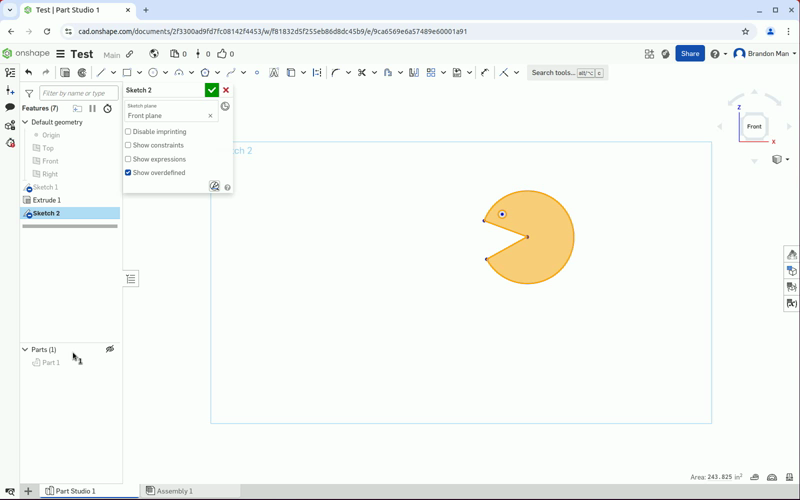
key(shift+y)
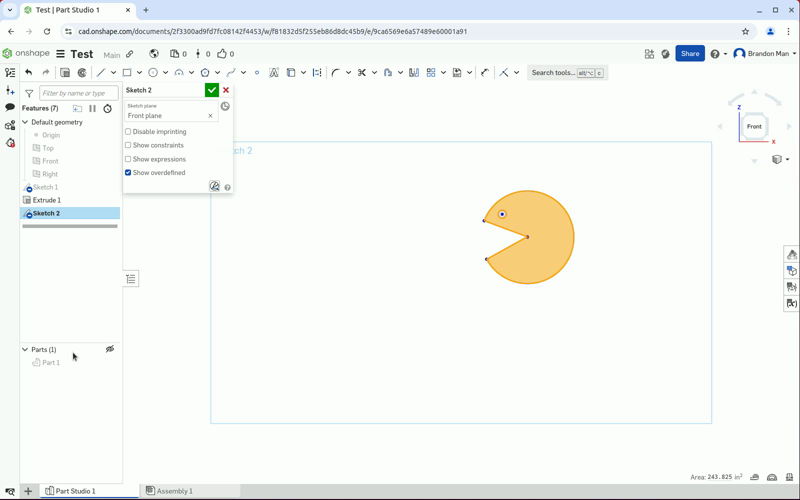
key(shift+e)
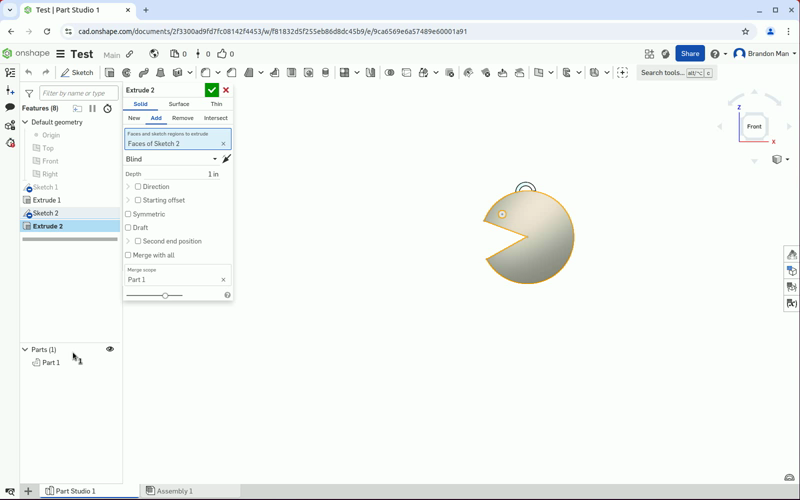
mouse_move(143, 106)
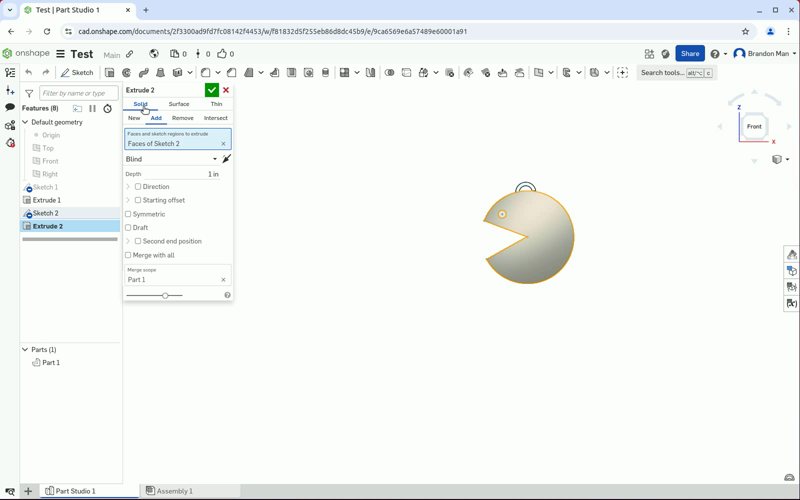
click(143, 106)
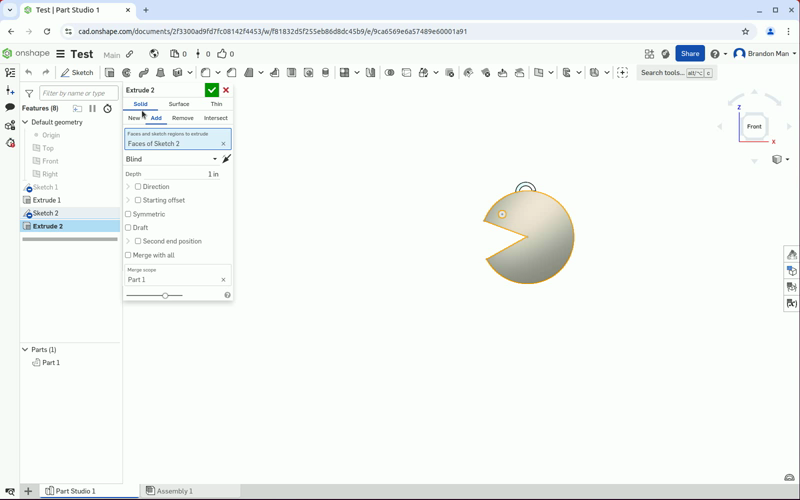
mouse_move(137, 120)
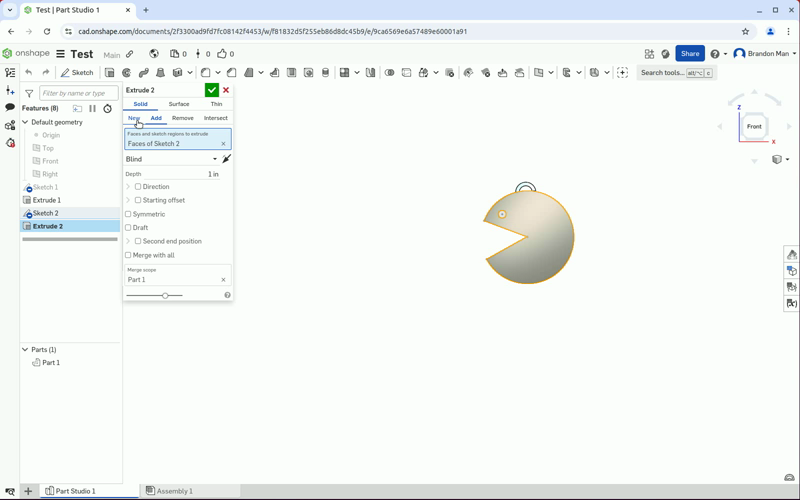
click(137, 120)
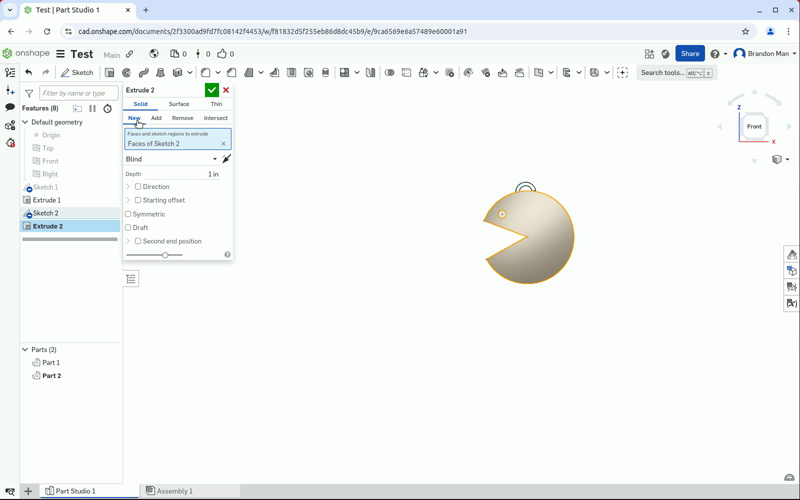
key(tab, 4)
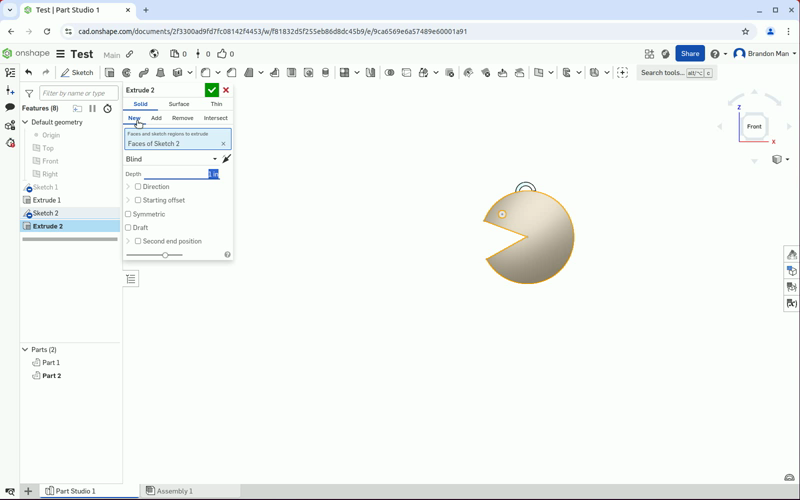
text(0.963)
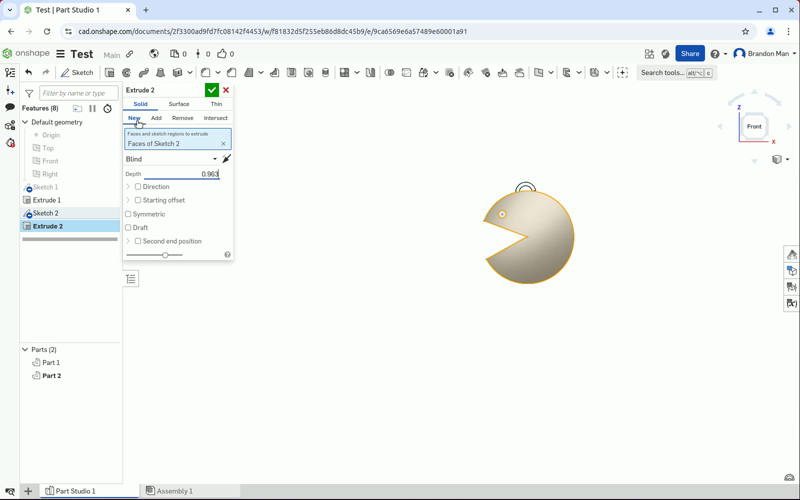
key(enter)
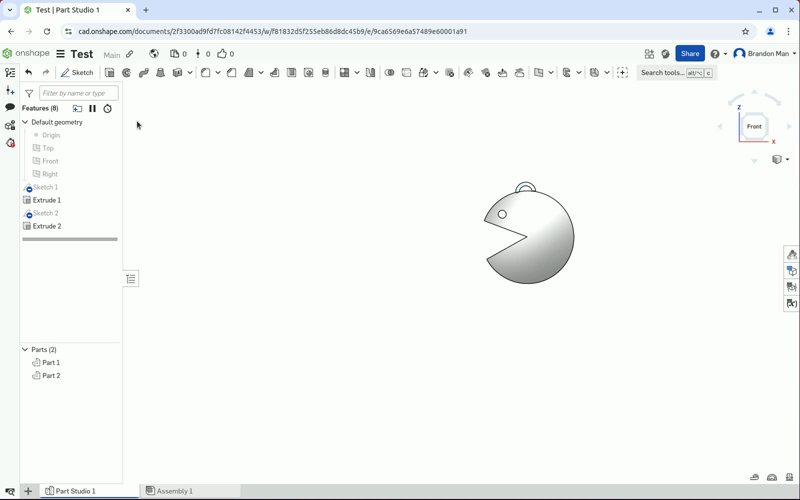
key(shift+h)
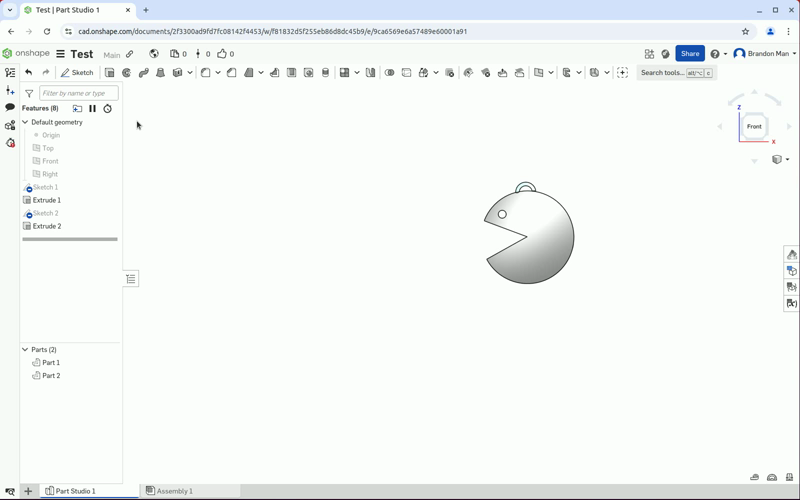
key(shift+h)
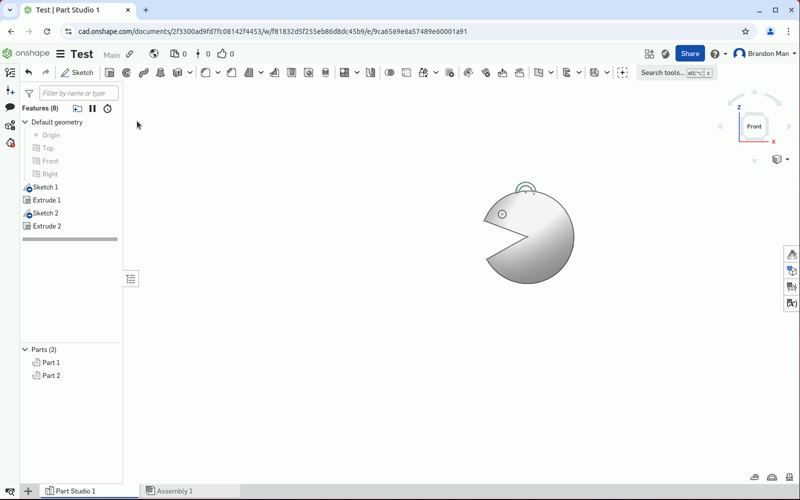
key(shift+7)
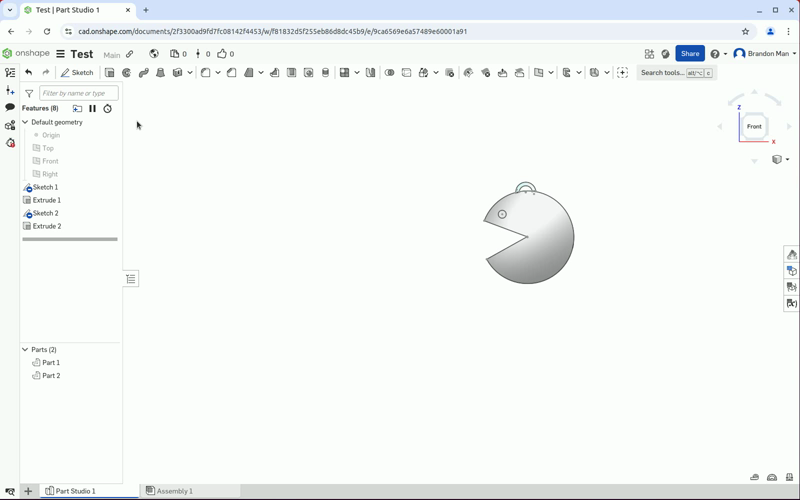
key(left, 2)
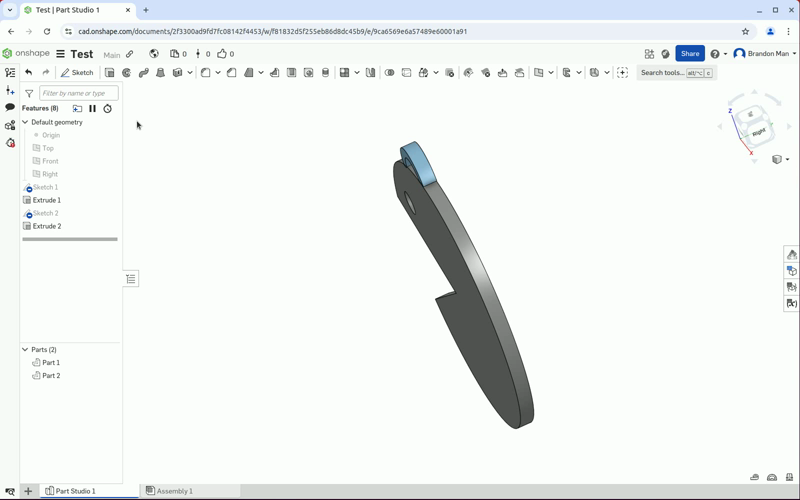
key(down, 2)
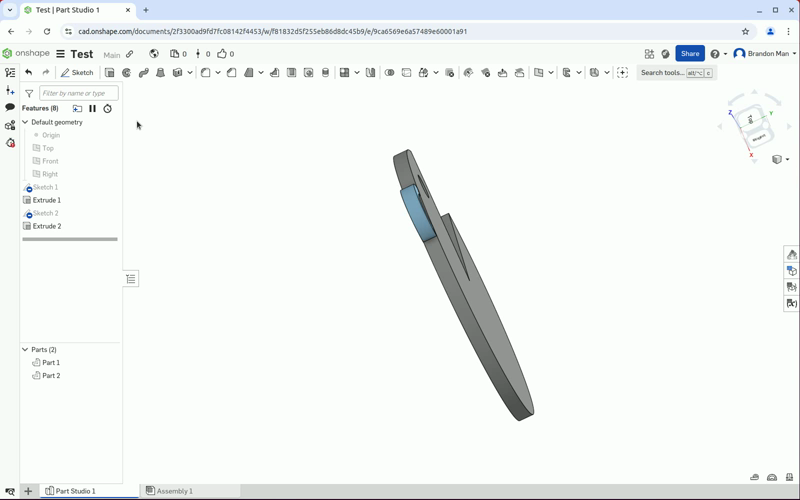
key(up, 2)
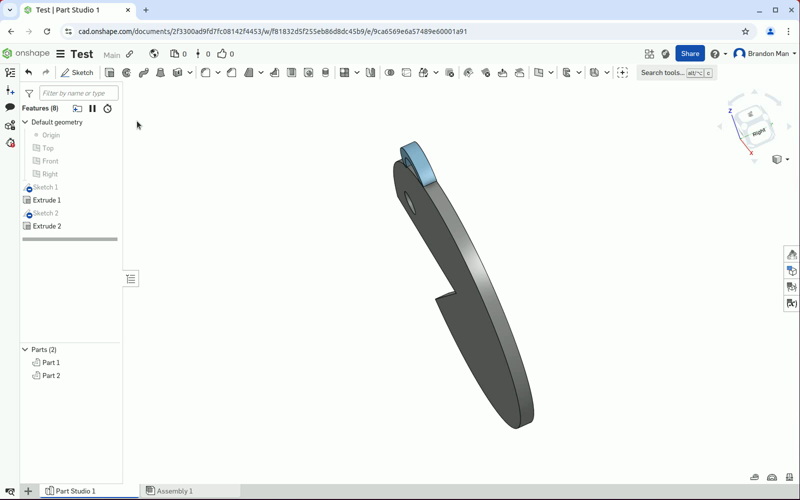
key(right, 2)
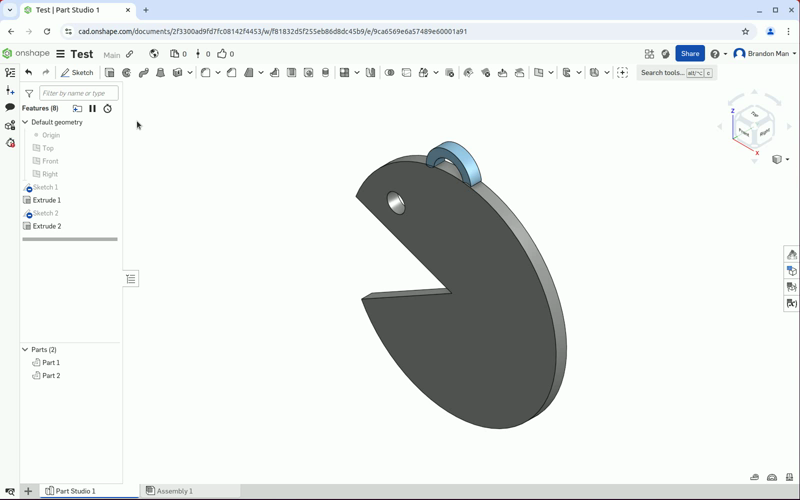
mouse_move(73, 189)
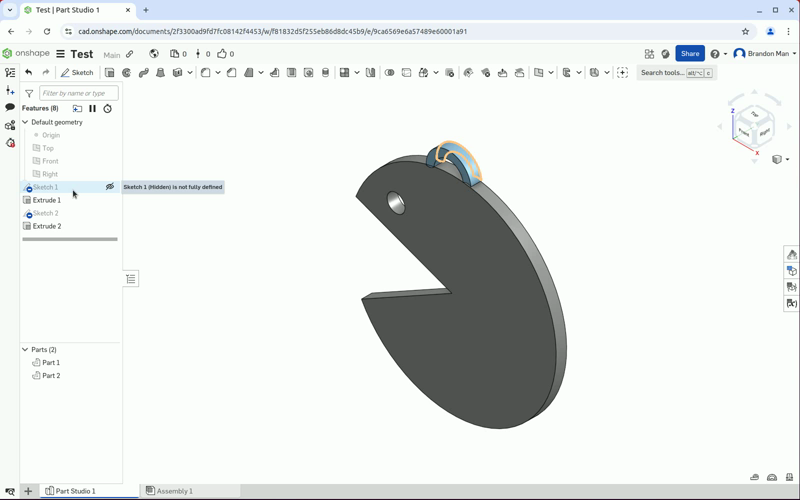
click(73, 189)